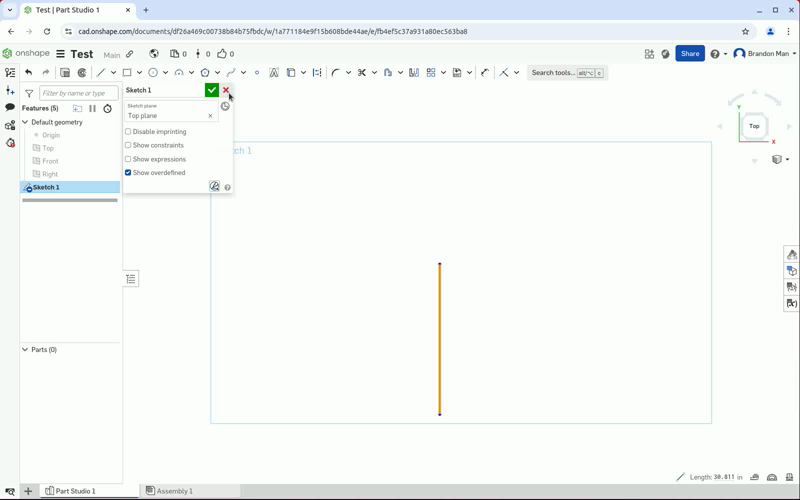
key(shift+h)
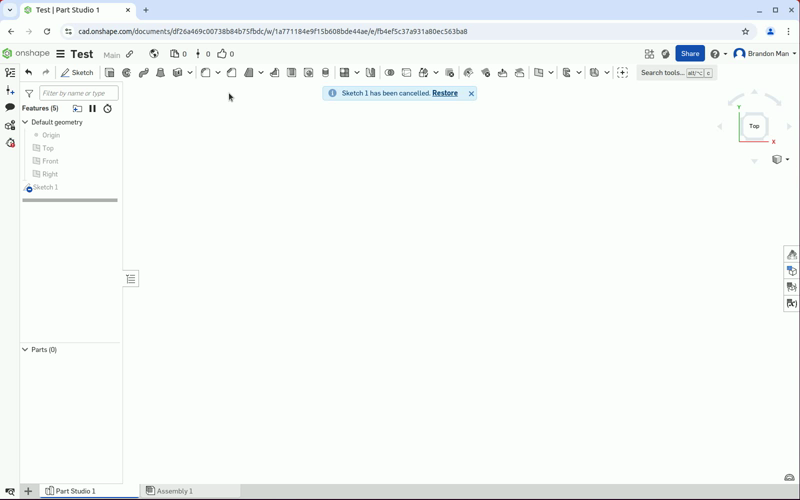
mouse_move(73, 352)
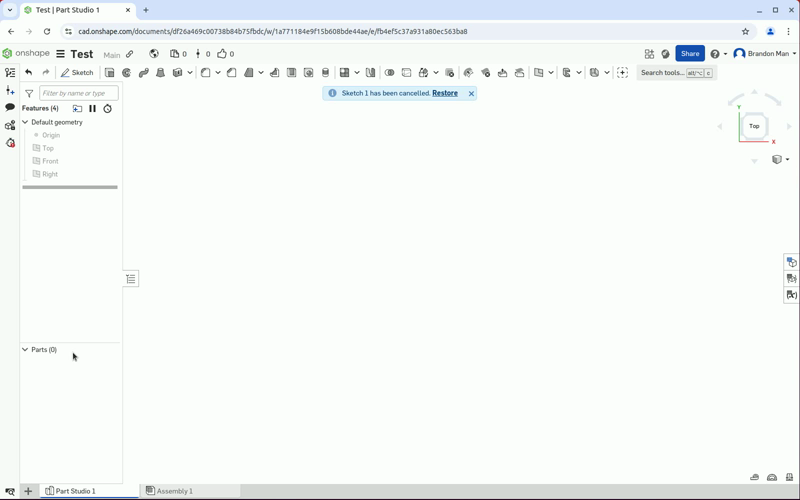
key(y)
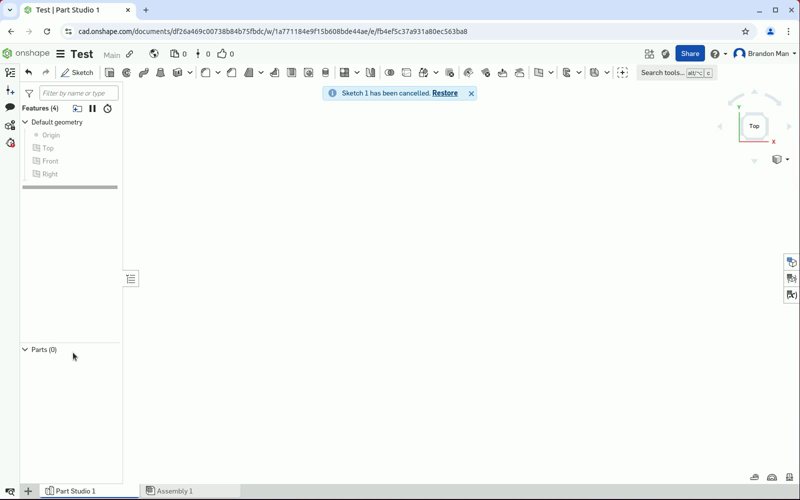
key(shift+p)
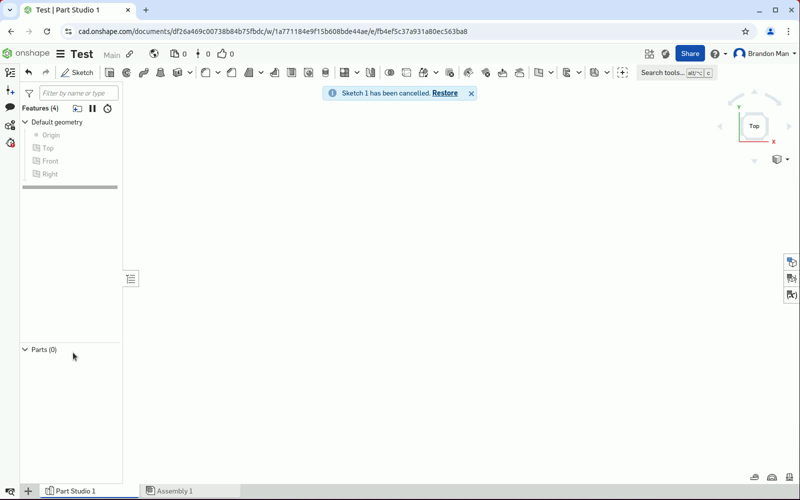
key(space)
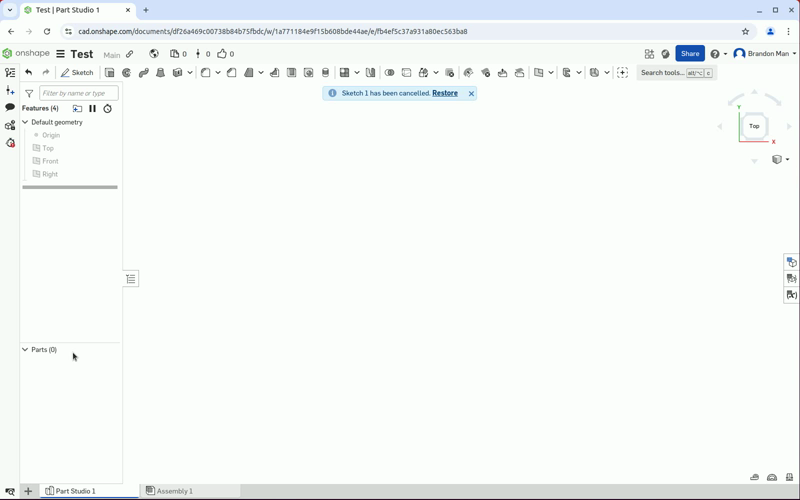
key_down(shift)
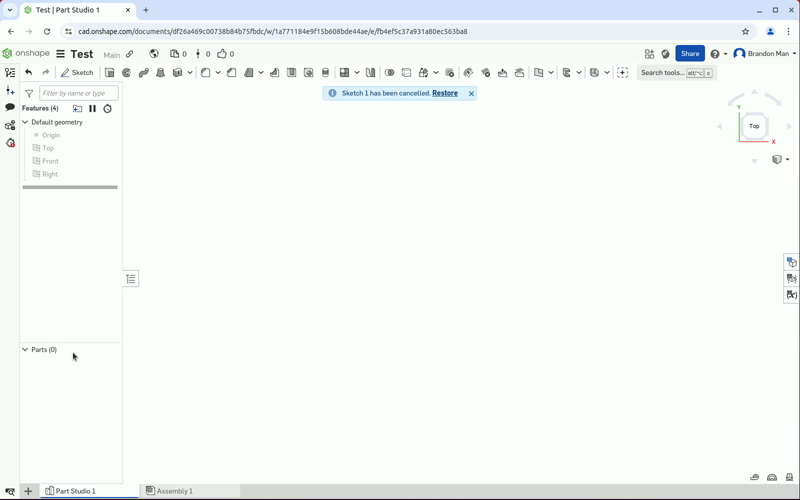
key(up)
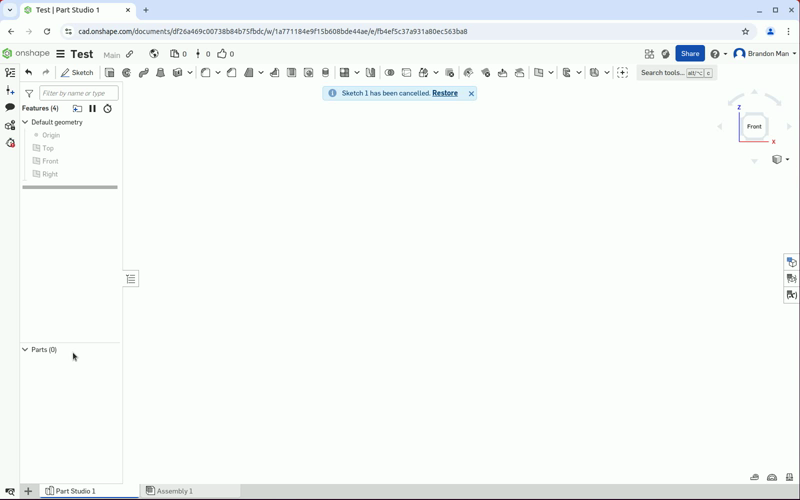
key_up(shift)
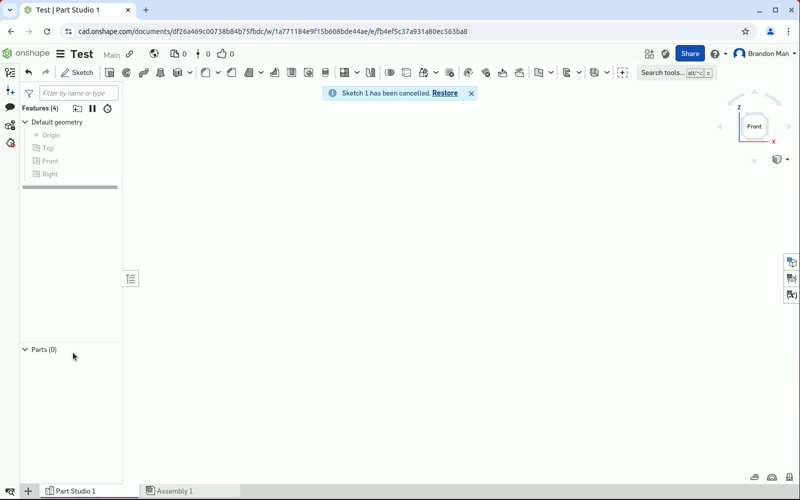
mouse_move(73, 352)
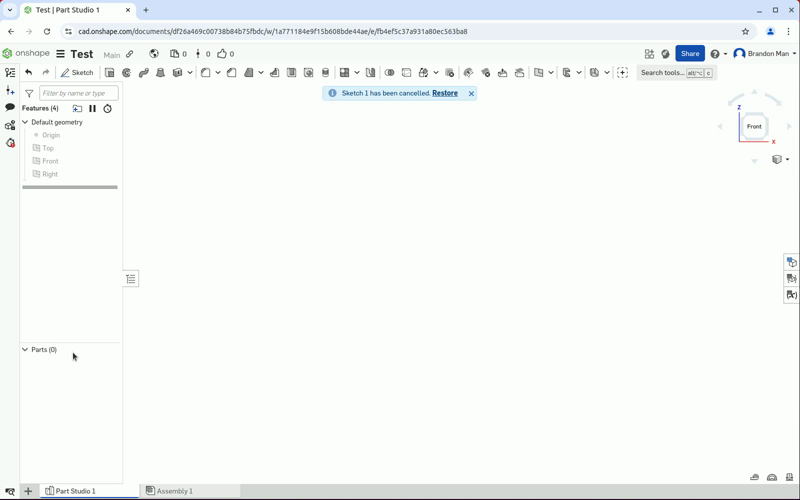
key(shift+y)
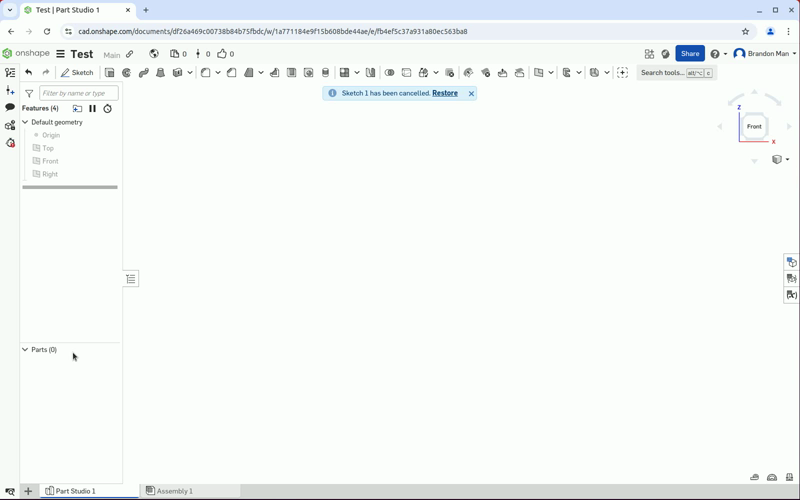
key(shift+s)
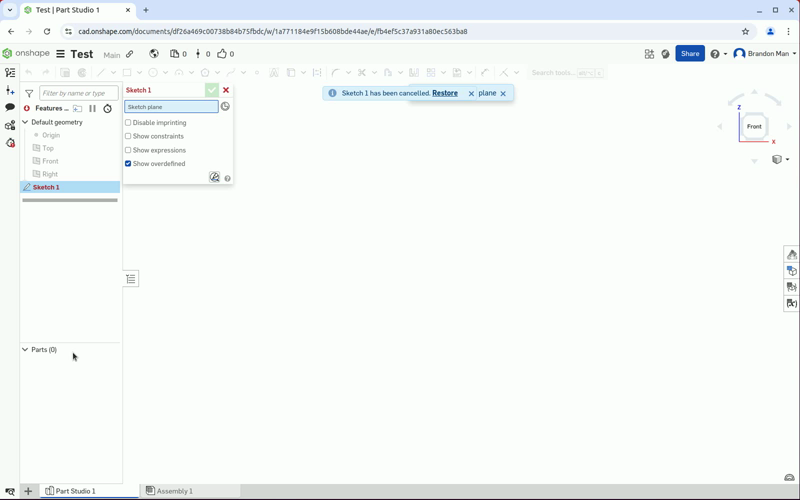
mouse_move(73, 163)
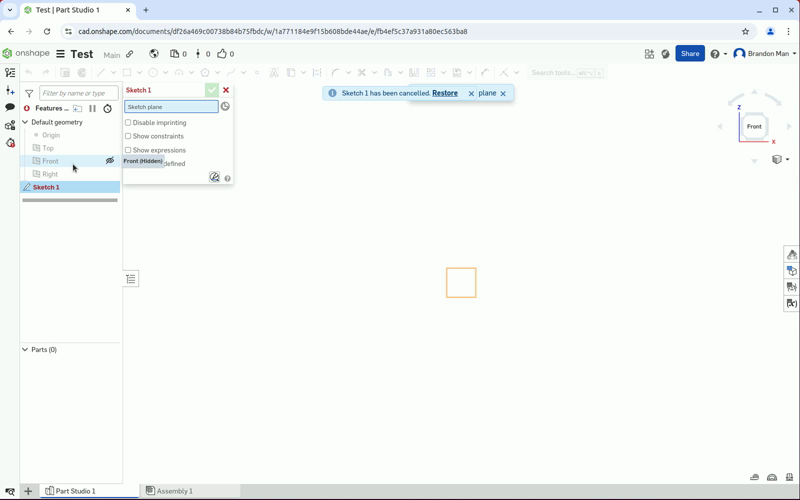
click(73, 163)
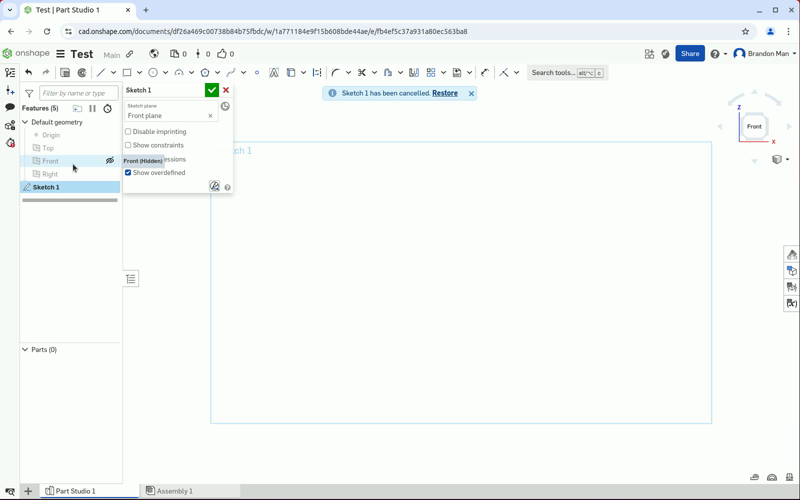
mouse_move(73, 352)
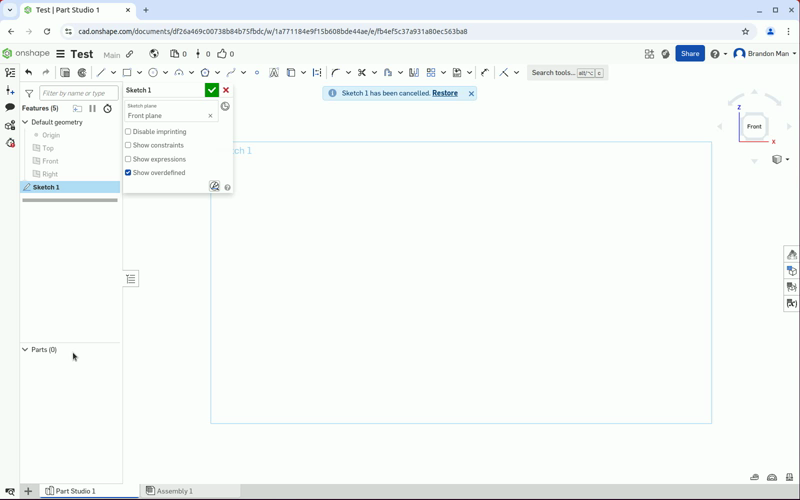
key(y)
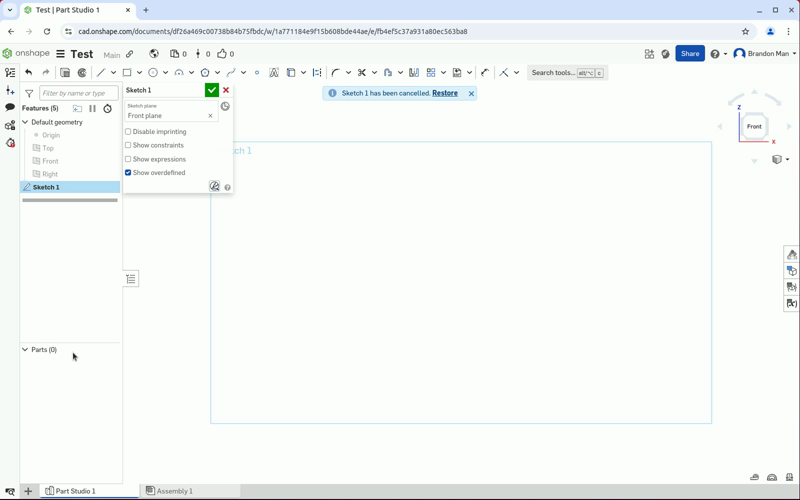
key(l)
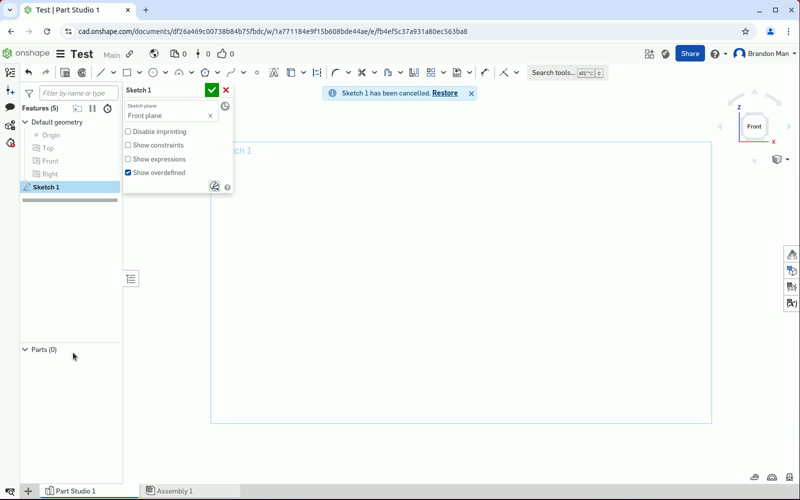
key_down(shift)
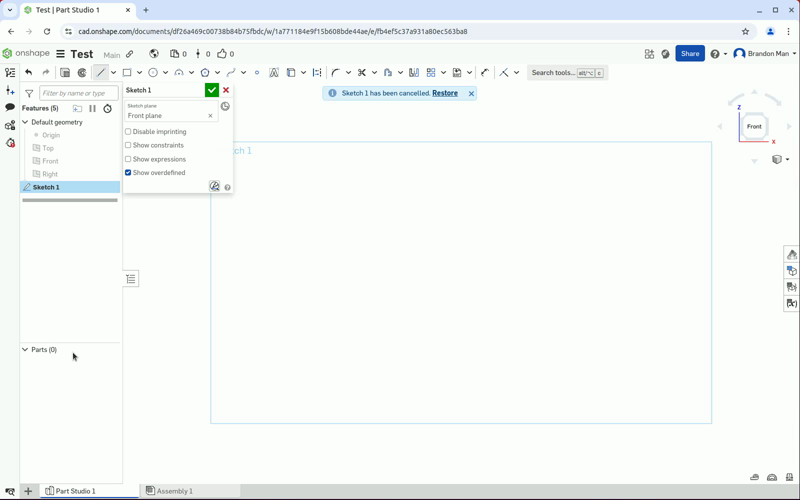
mouse_move(348, 264)
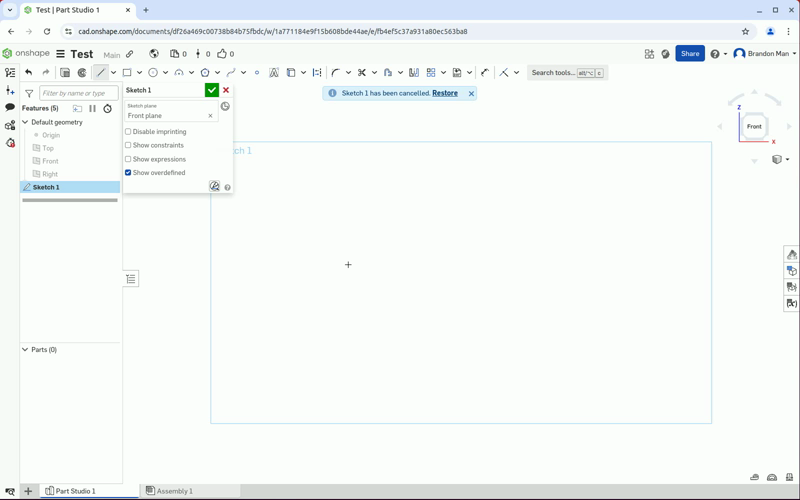
click(348, 264)
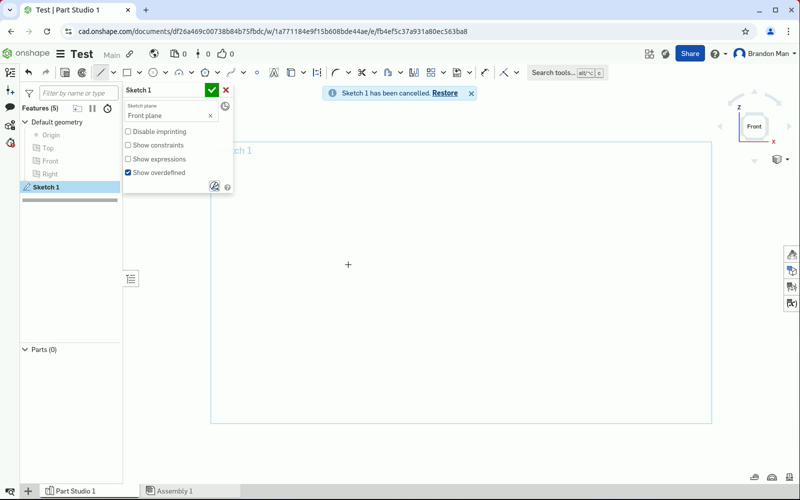
key_up(shift)
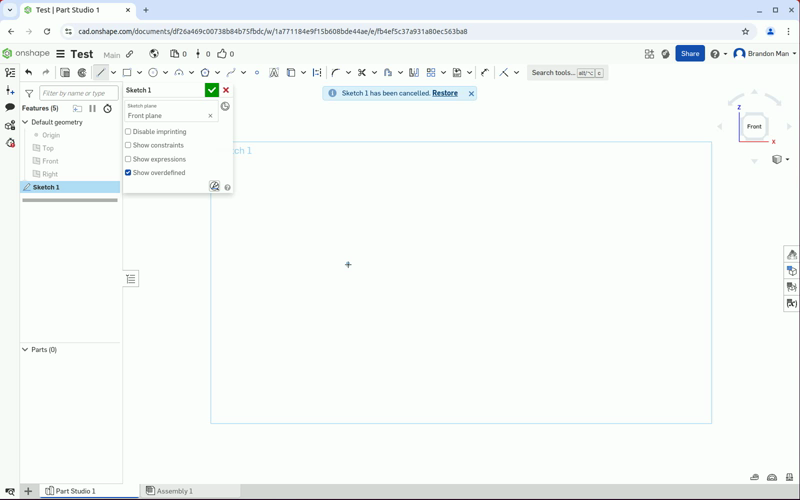
key_down(shift)
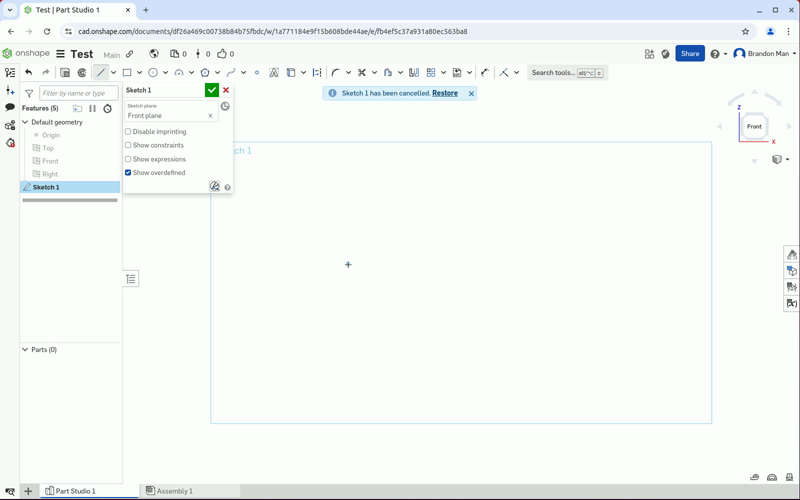
mouse_move(378, 264)
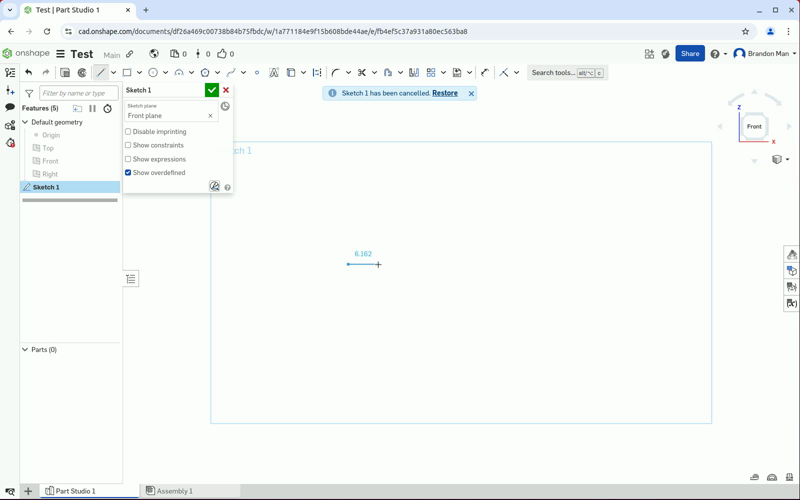
mouse_move(386, 264)
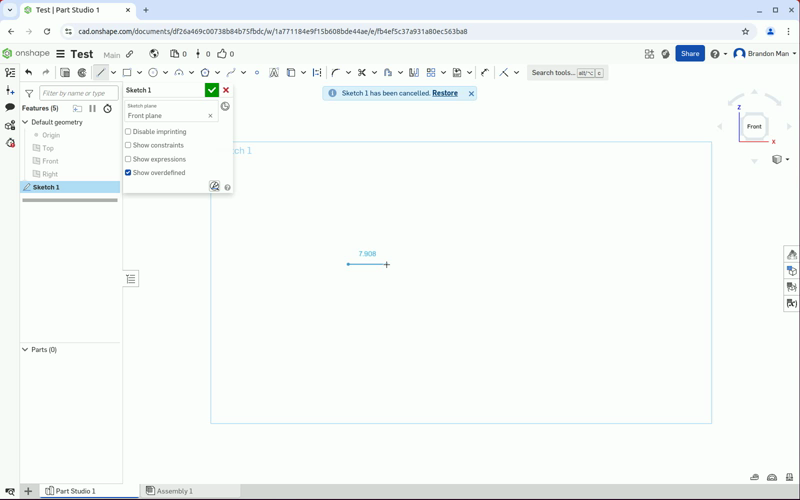
click(386, 264)
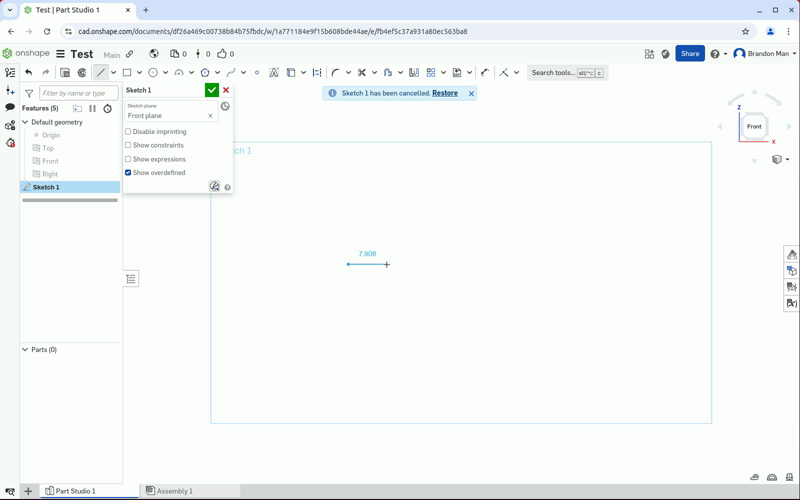
key_up(shift)
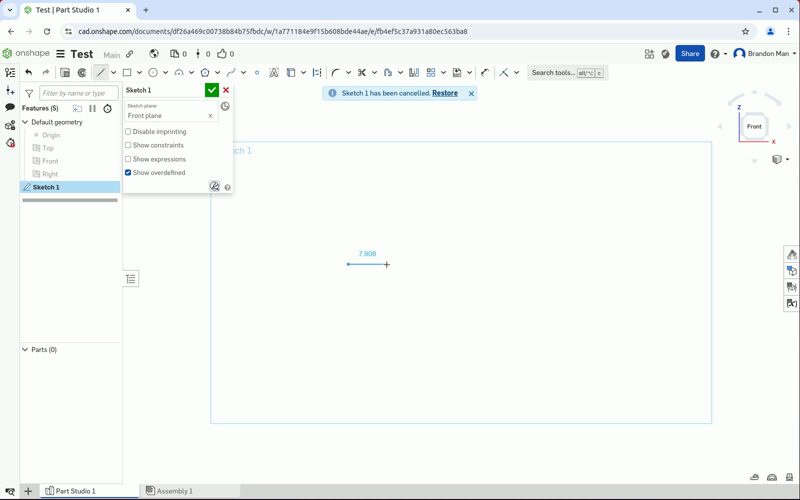
key_down(shift)
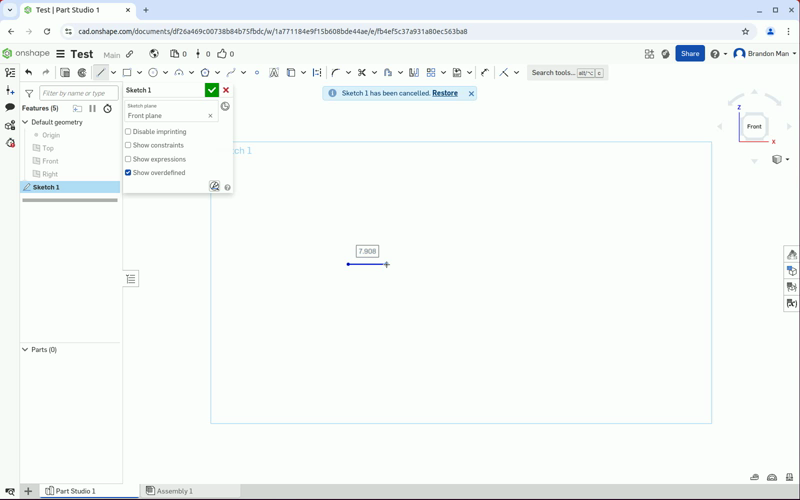
mouse_move(416, 264)
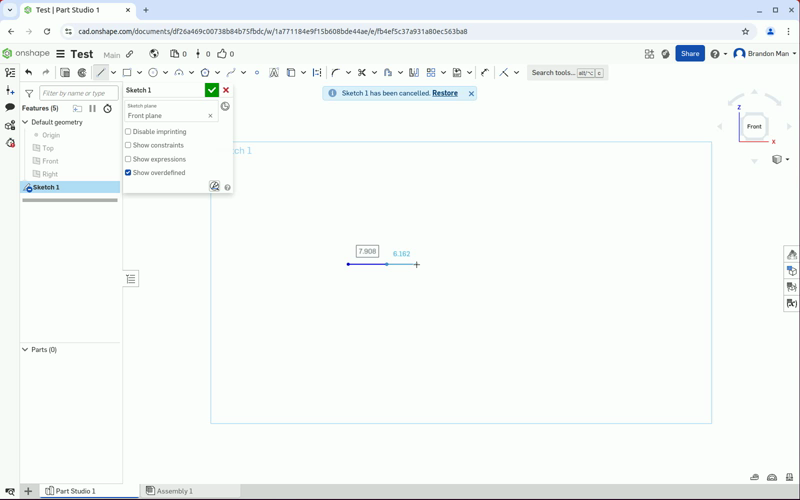
mouse_move(386, 231)
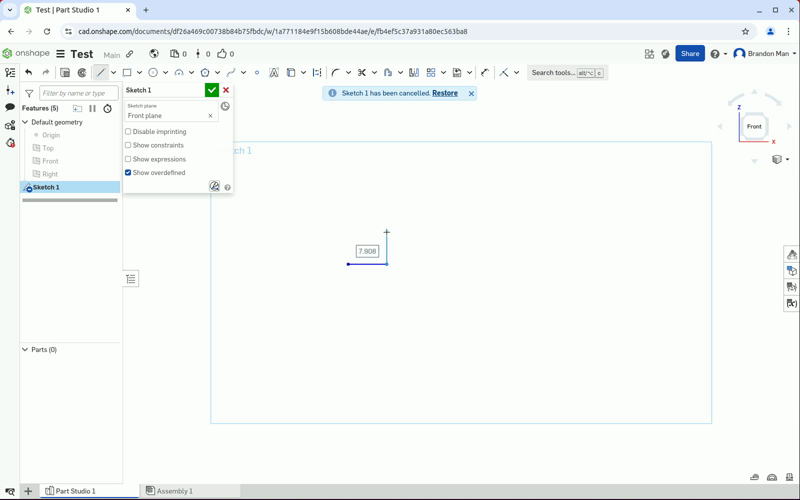
click(386, 231)
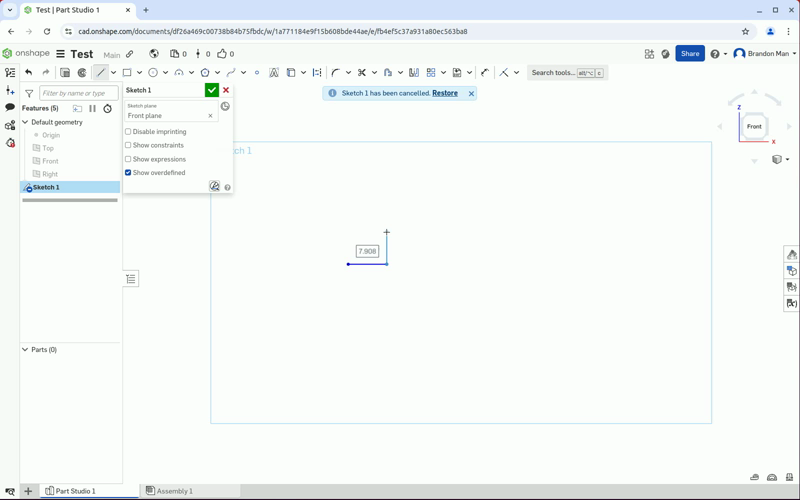
key_up(shift)
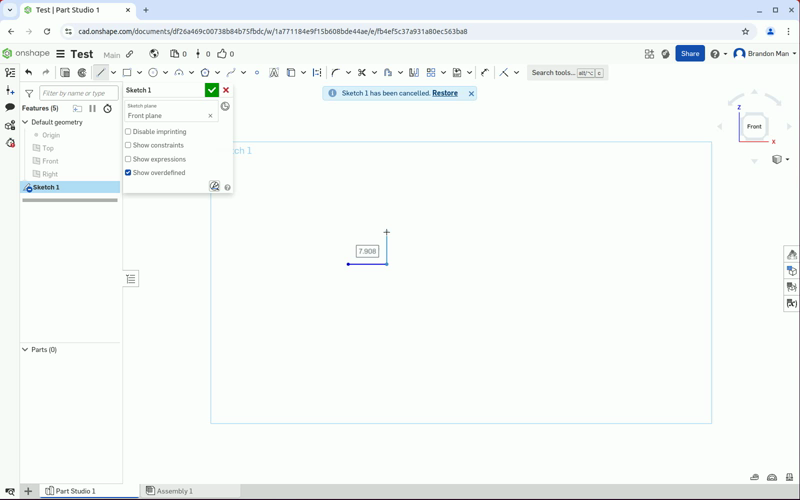
key_down(shift)
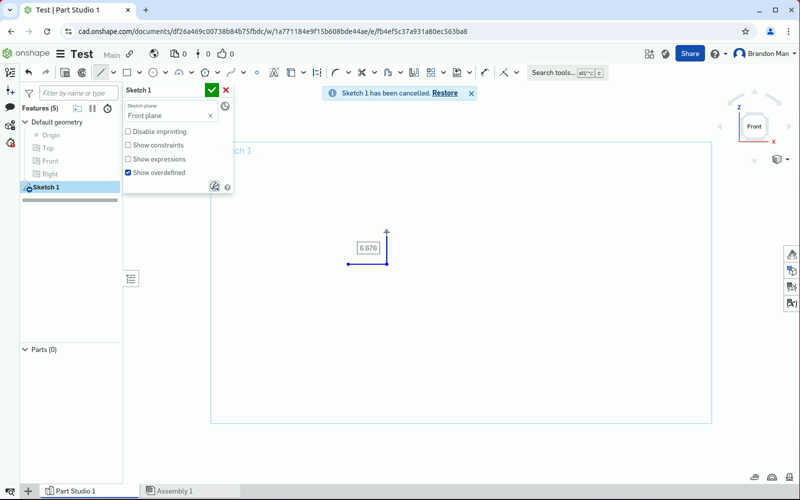
mouse_move(416, 231)
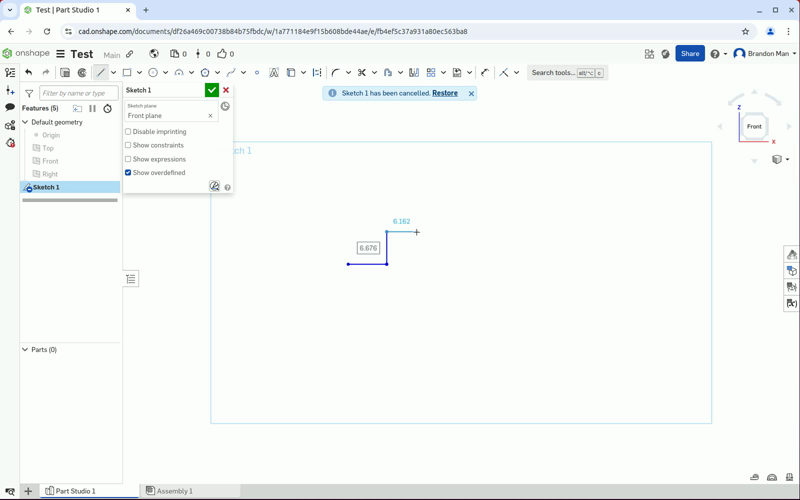
mouse_move(348, 231)
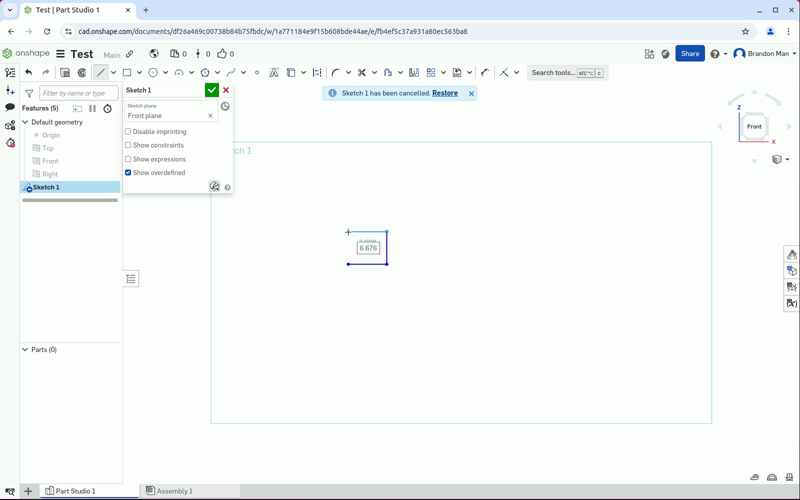
click(348, 231)
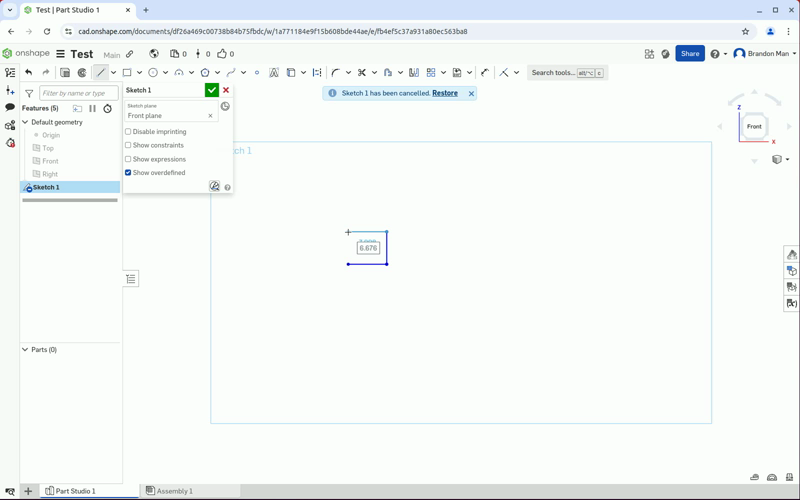
key_up(shift)
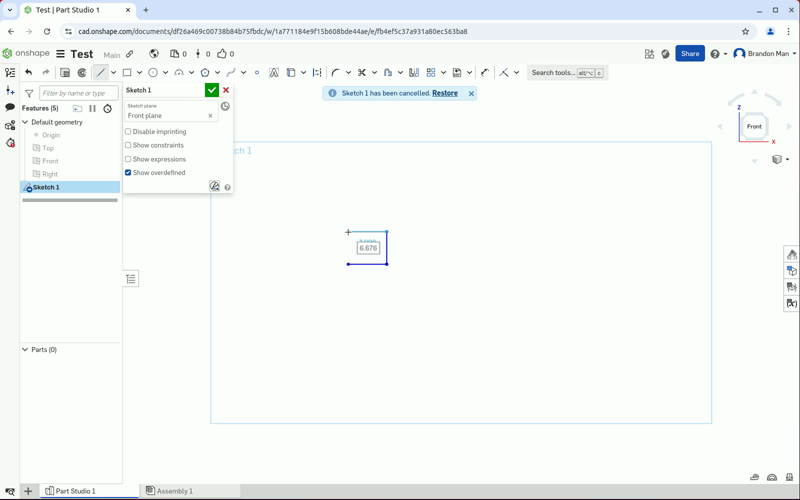
mouse_move(378, 231)
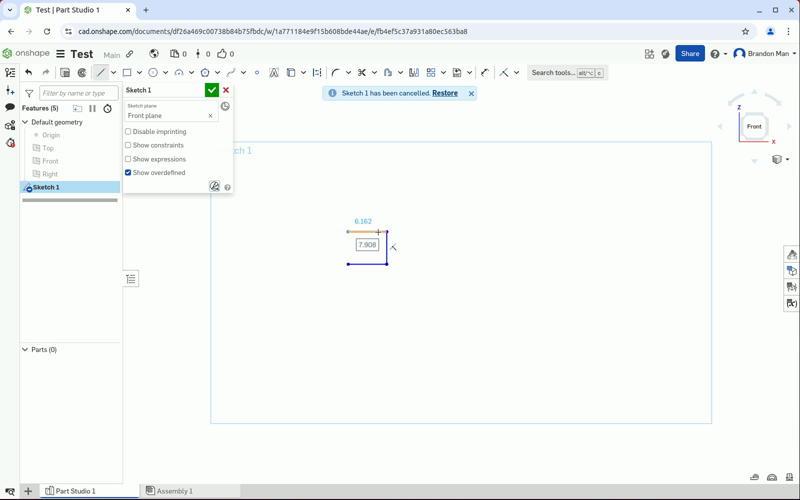
key_down(shift)
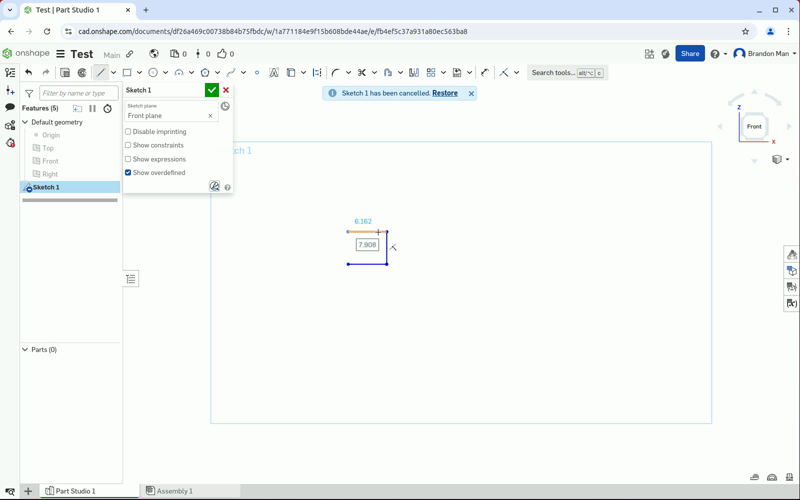
mouse_move(348, 264)
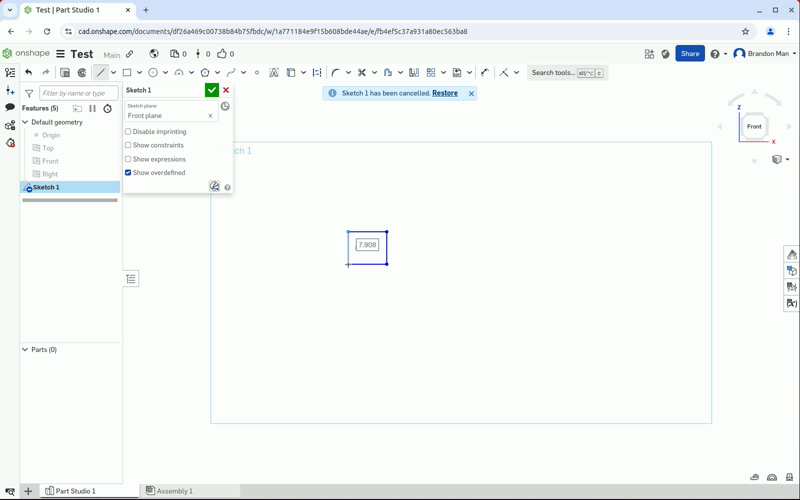
key_up(shift)
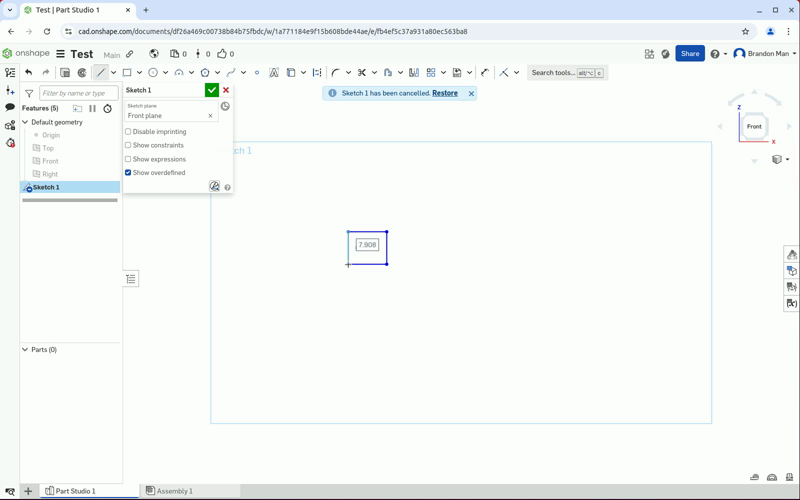
click(348, 264)
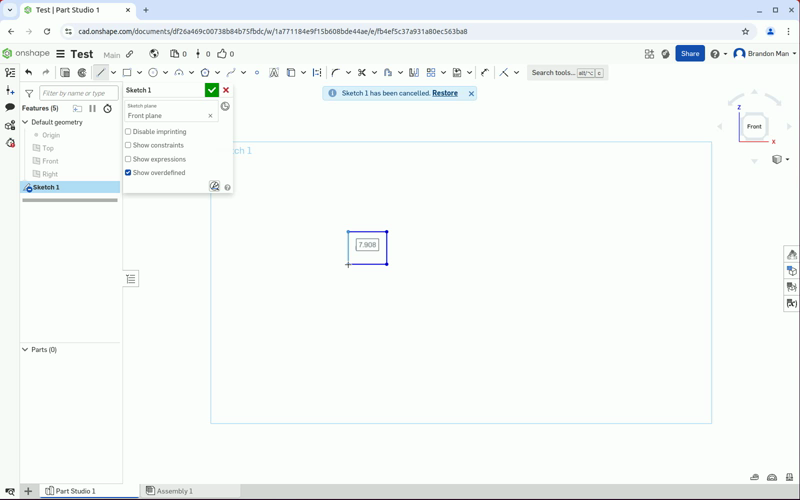
key(esc)
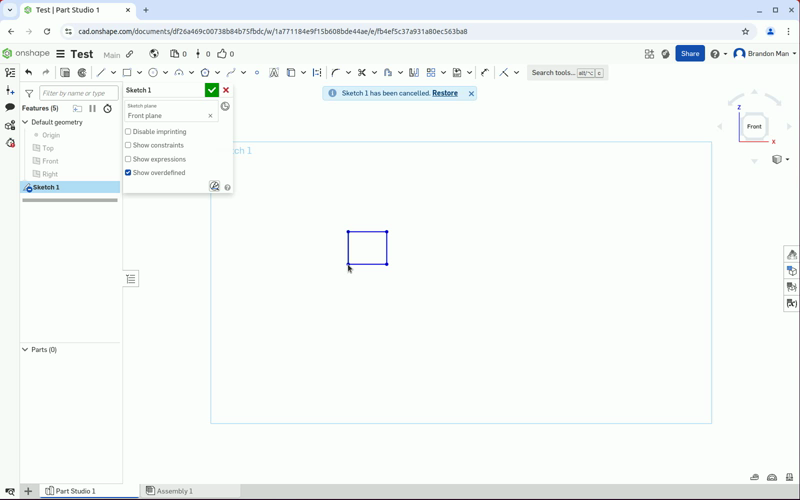
mouse_move(375, 240)
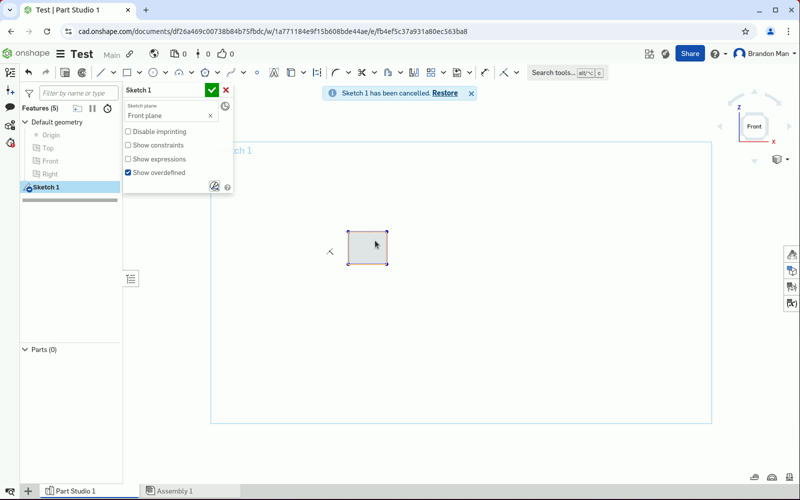
scroll(6)
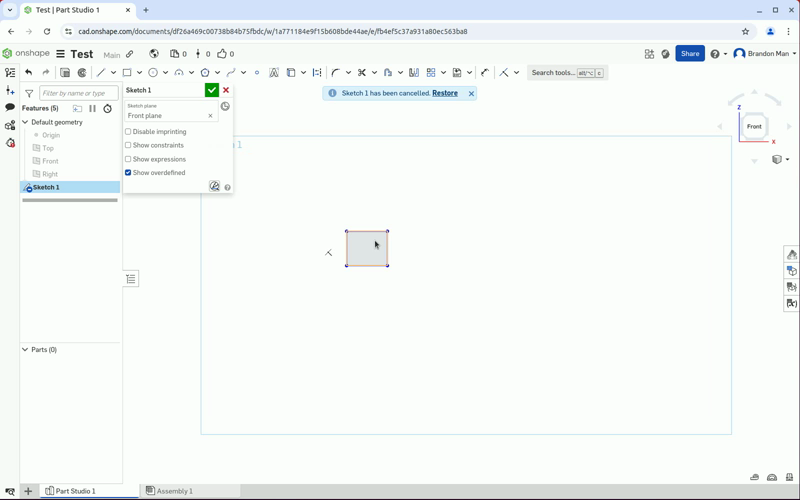
scroll(6)
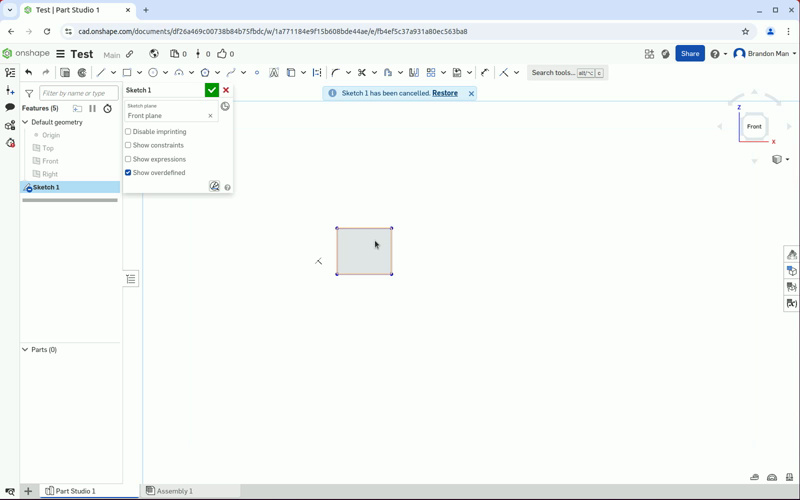
scroll(6)
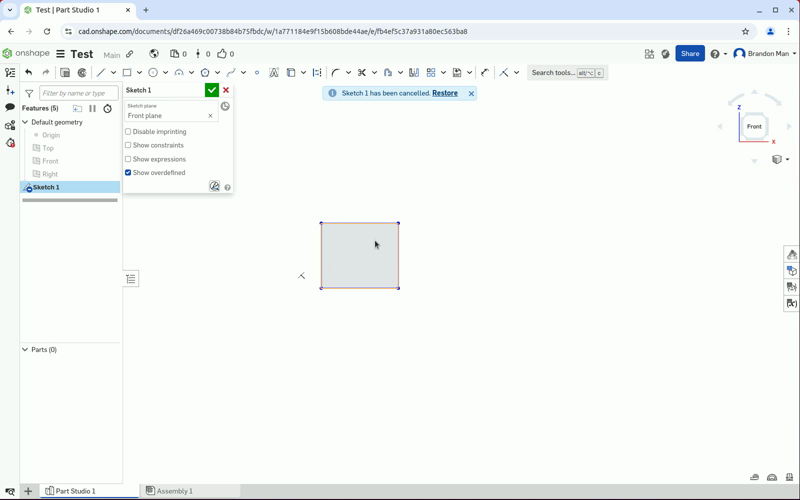
scroll(6)
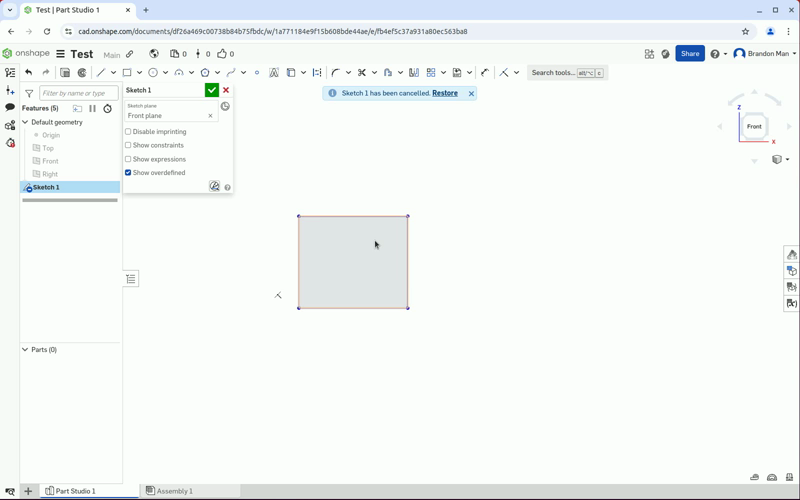
scroll(6)
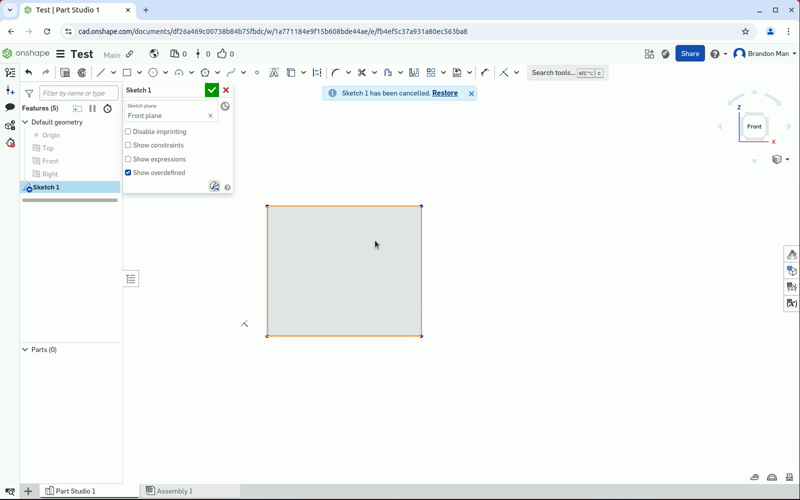
scroll(6)
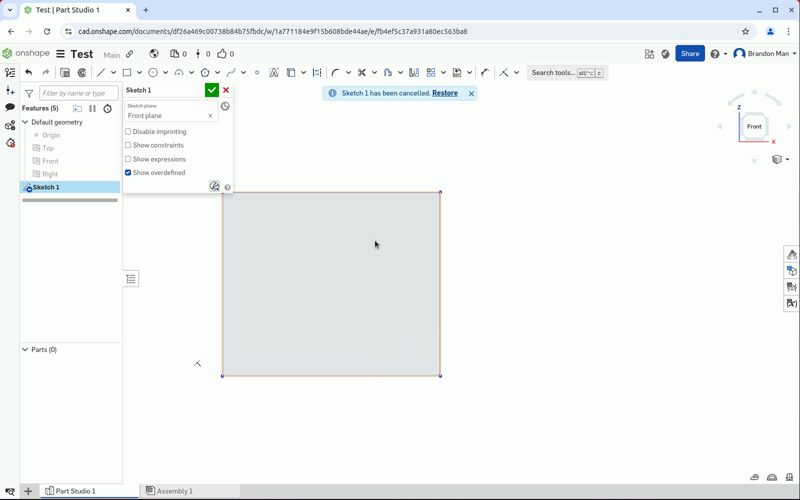
scroll(6)
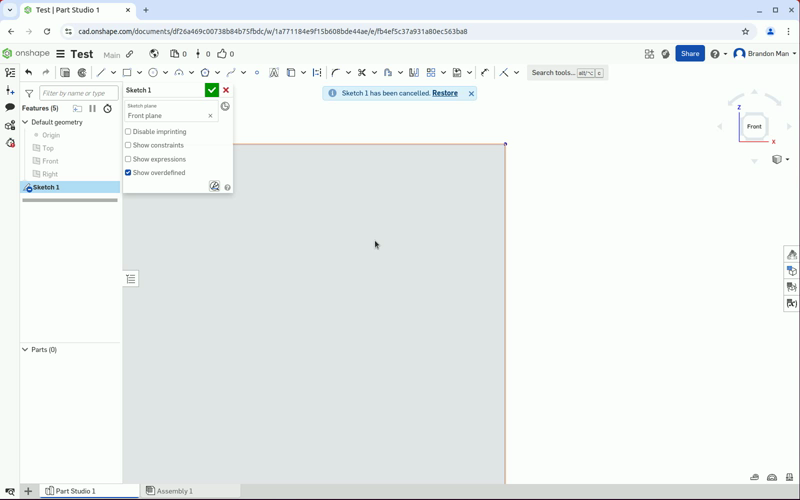
click(375, 240)
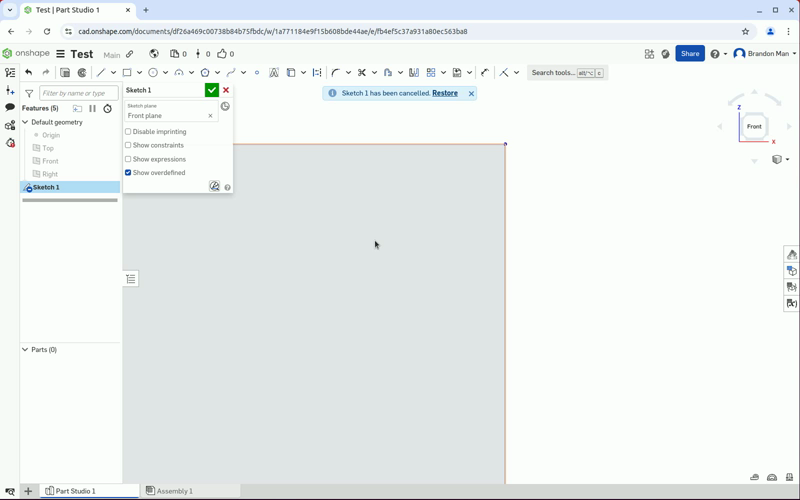
scroll(-6)
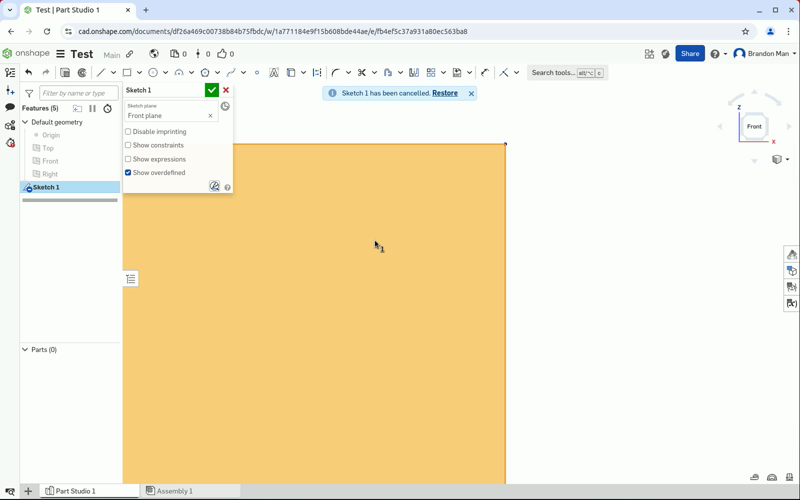
scroll(-6)
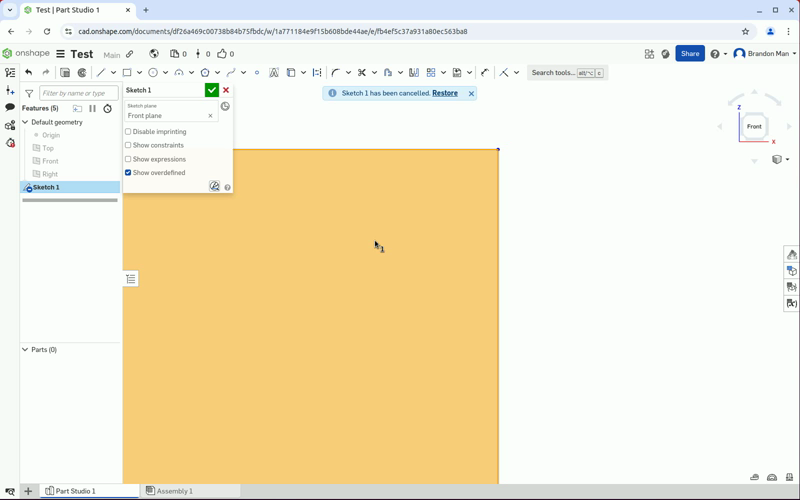
scroll(-6)
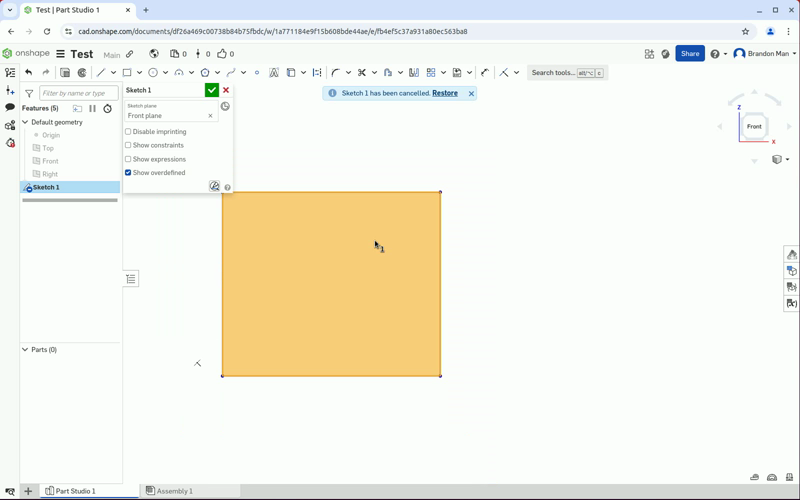
scroll(-6)
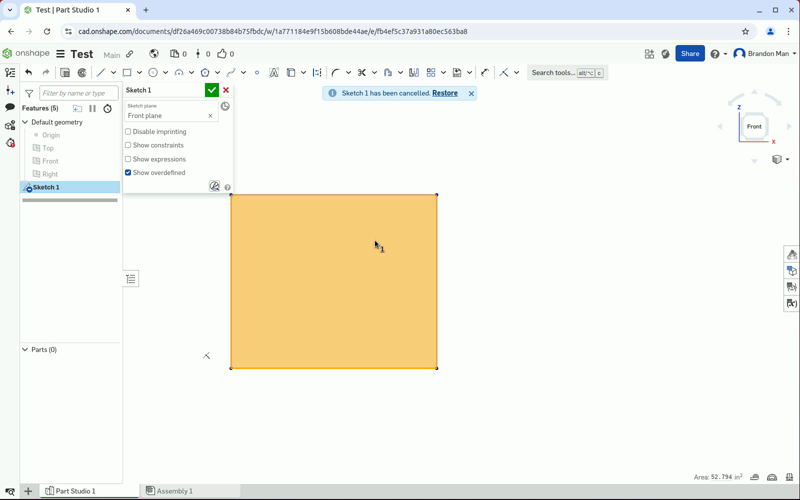
scroll(-6)
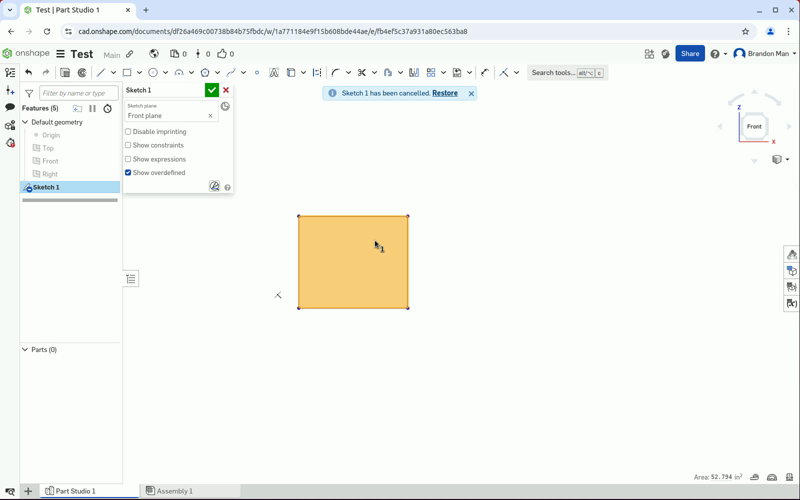
scroll(-6)
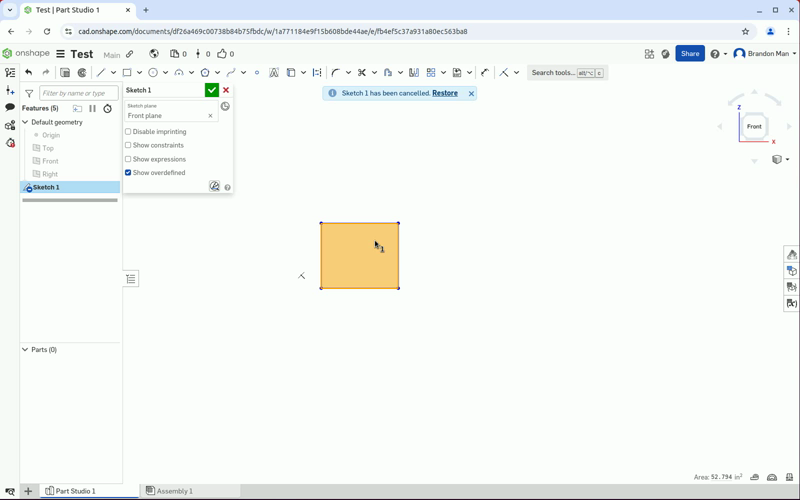
scroll(-6)
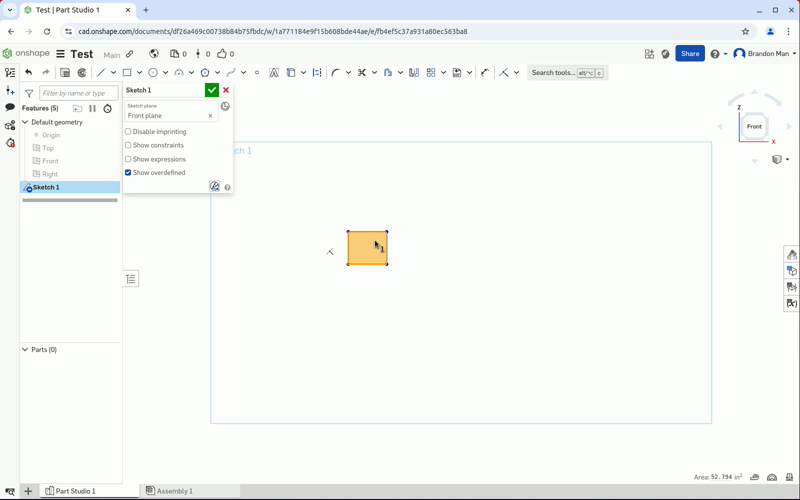
mouse_move(73, 352)
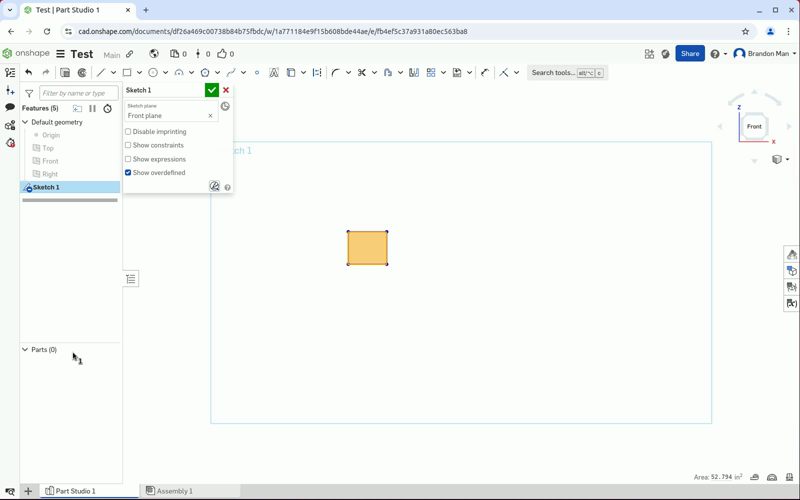
key(shift+y)
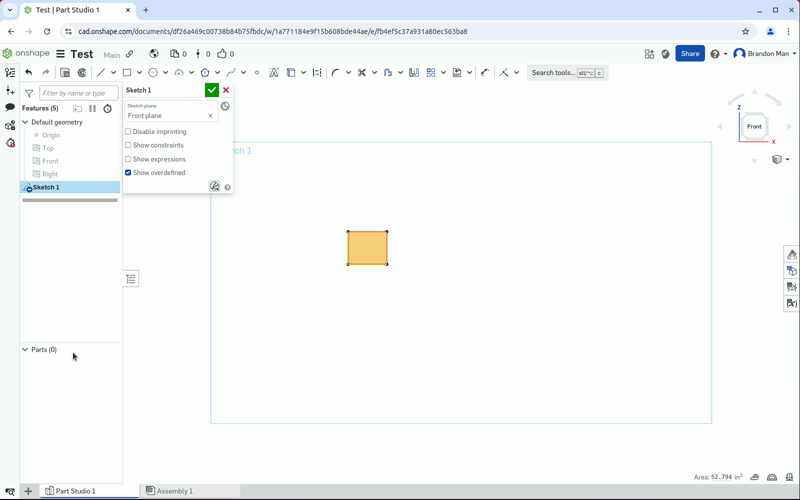
key(shift+e)
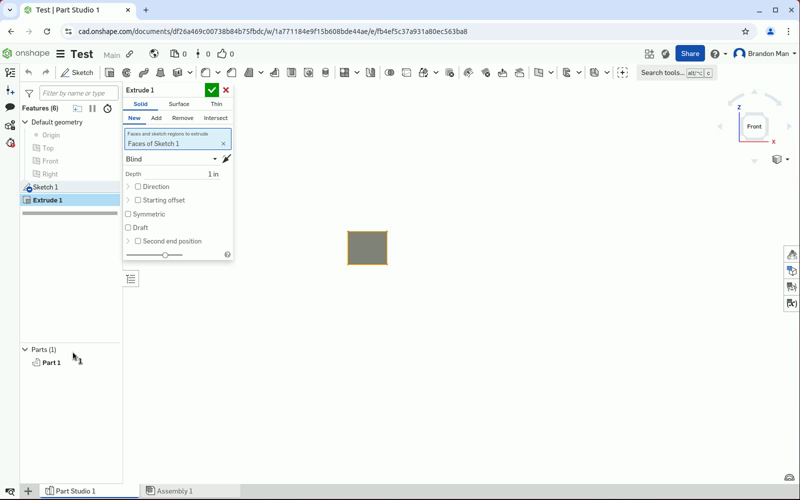
mouse_move(143, 106)
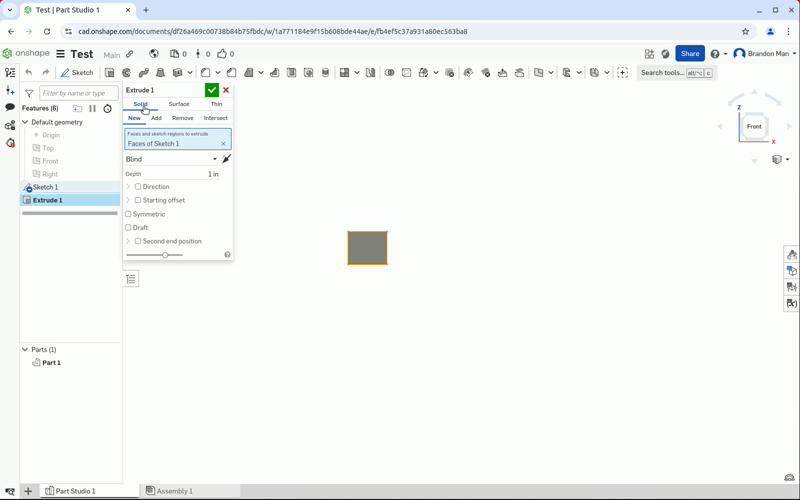
click(143, 106)
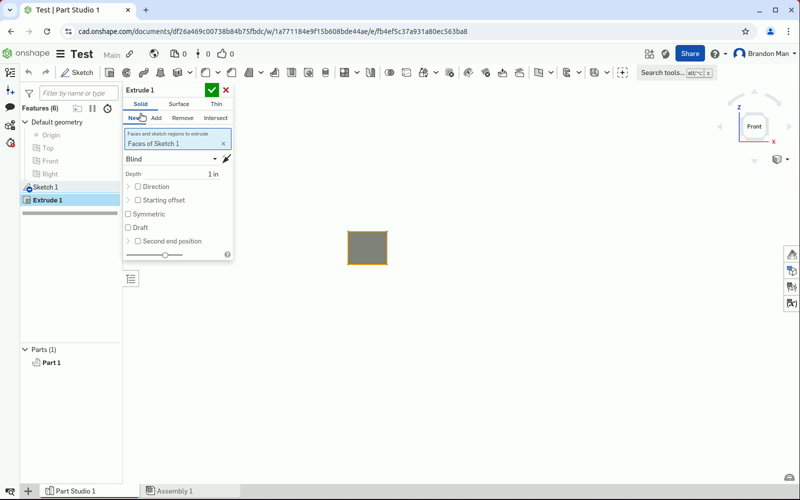
mouse_move(137, 120)
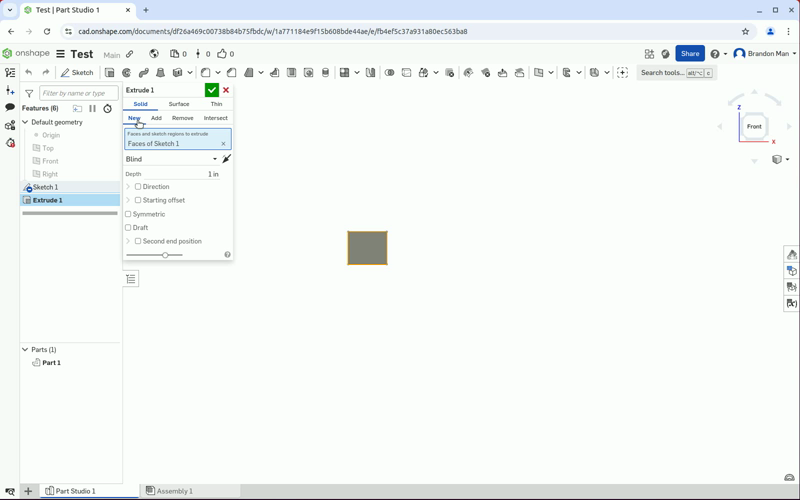
click(137, 120)
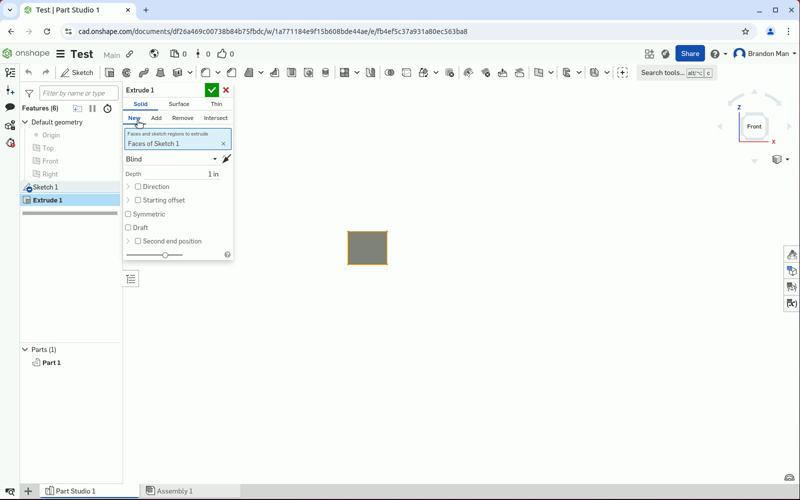
key(tab, 4)
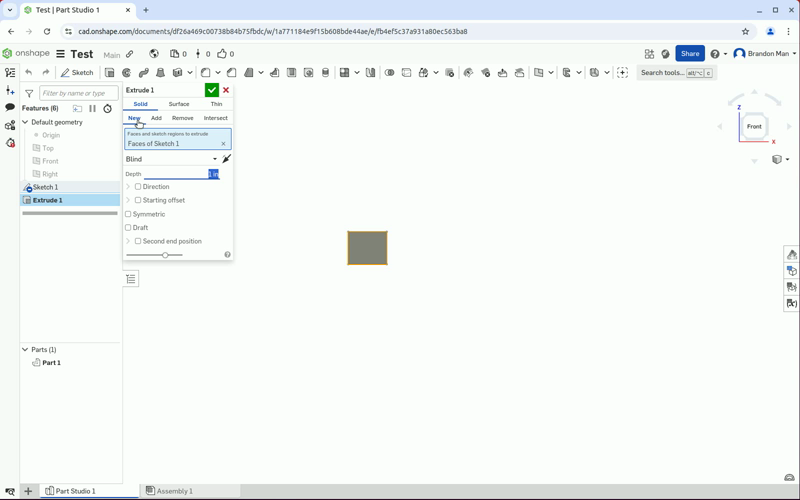
text(7.703)
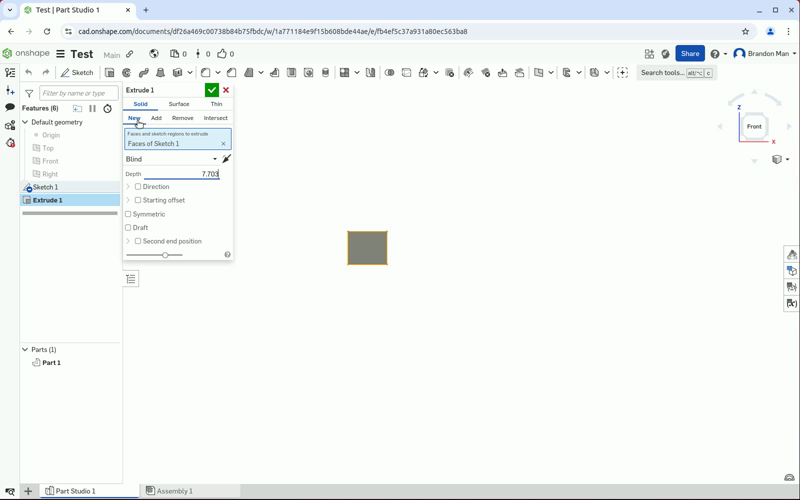
key(enter)
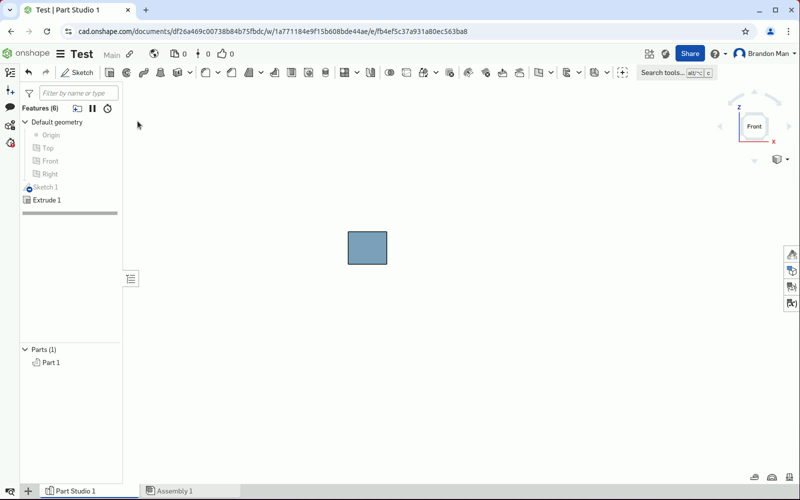
key(shift+h)
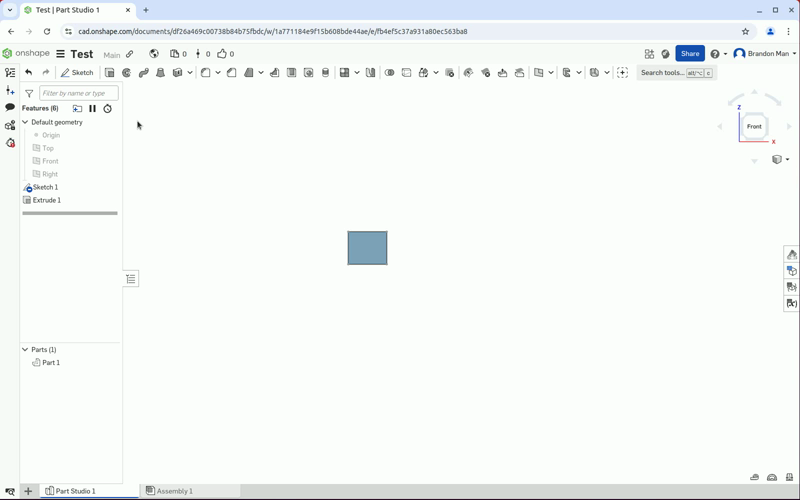
key(shift+h)
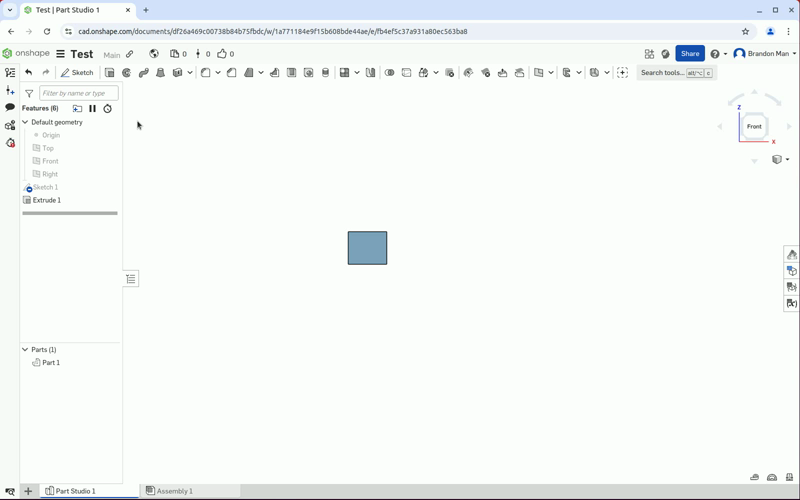
mouse_move(73, 189)
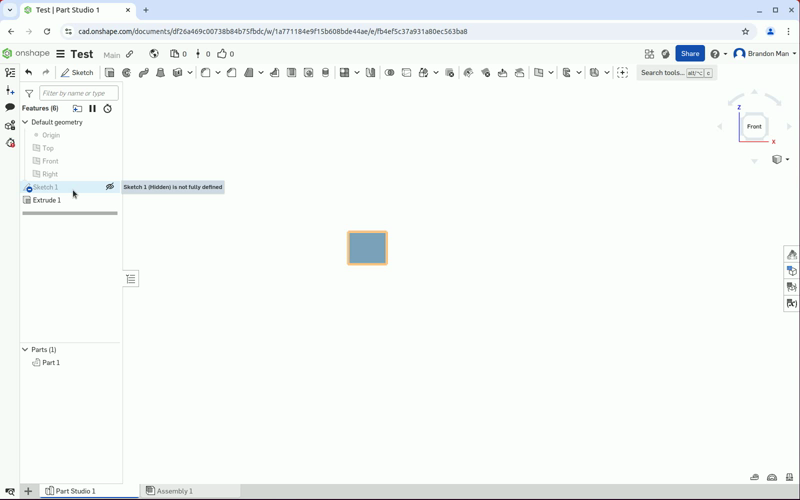
click(73, 189)
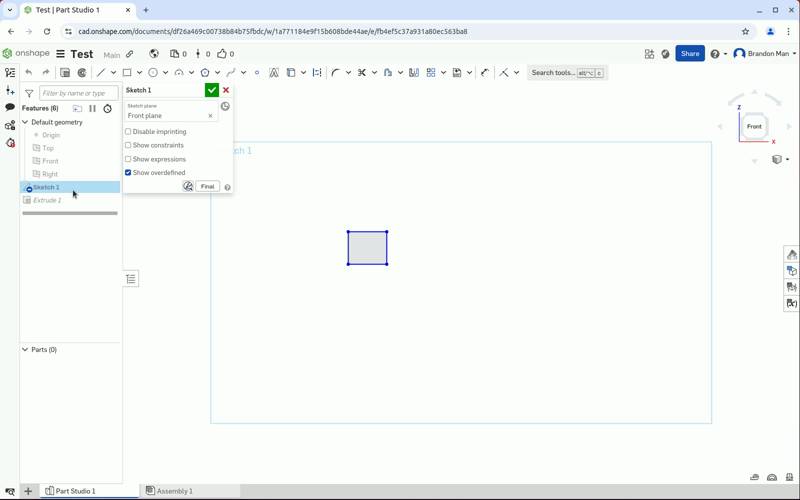
mouse_move(229, 92)
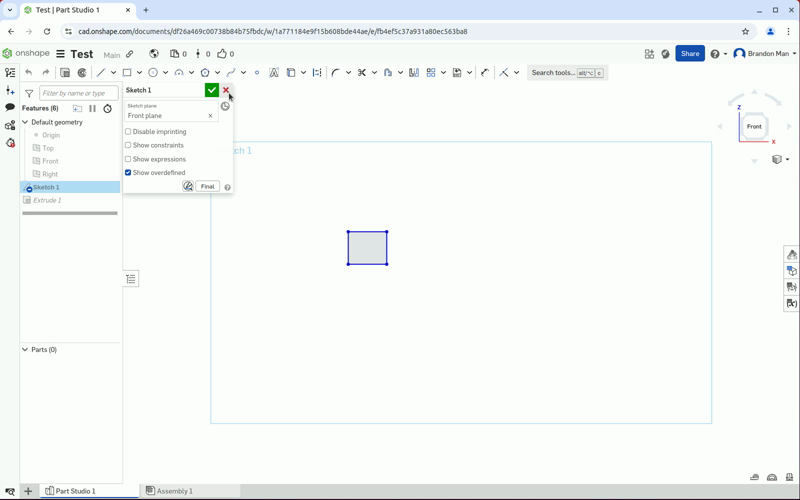
click(229, 92)
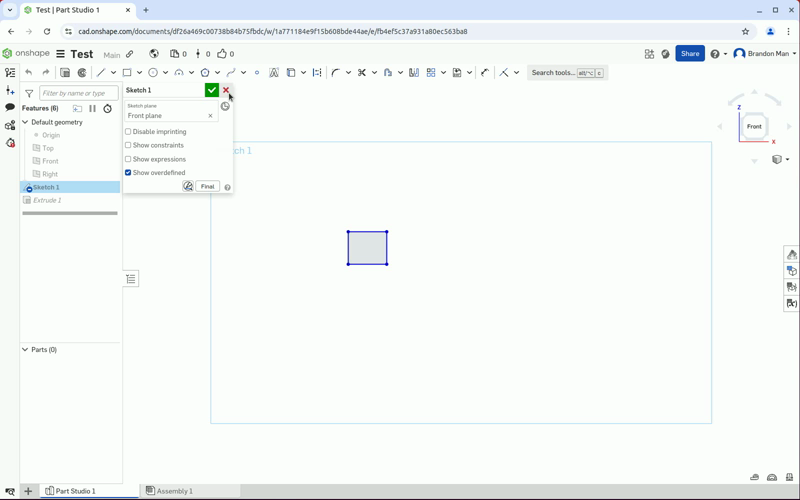
key(shift+s)
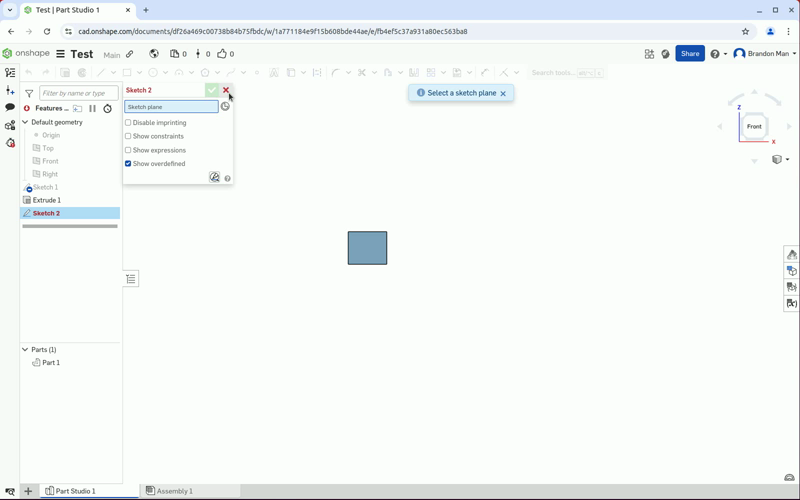
mouse_move(73, 163)
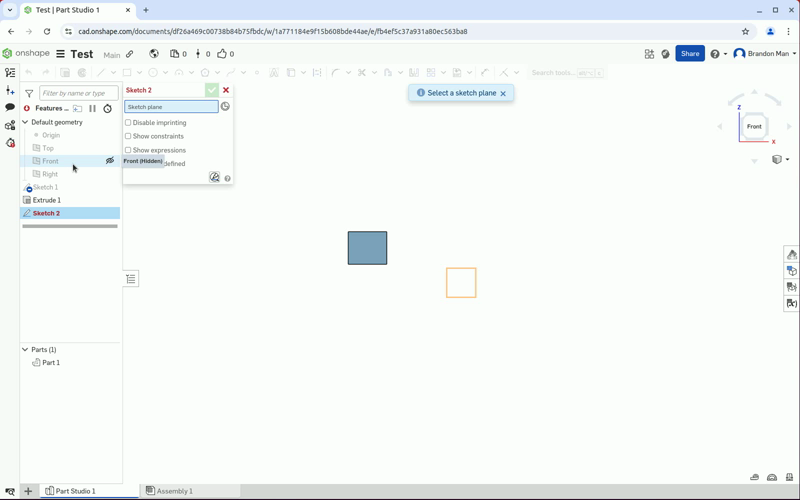
click(73, 163)
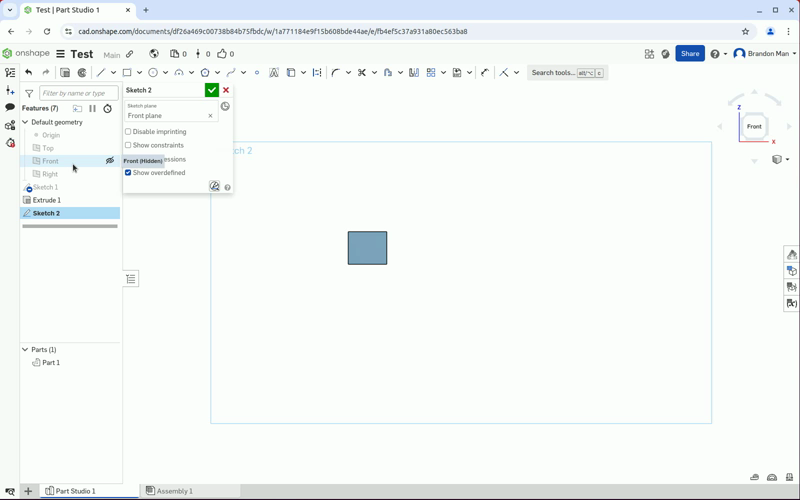
mouse_move(73, 352)
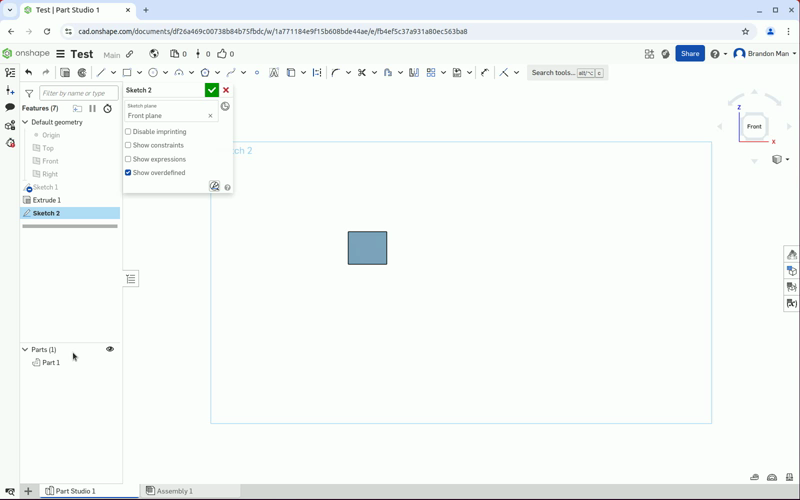
key(y)
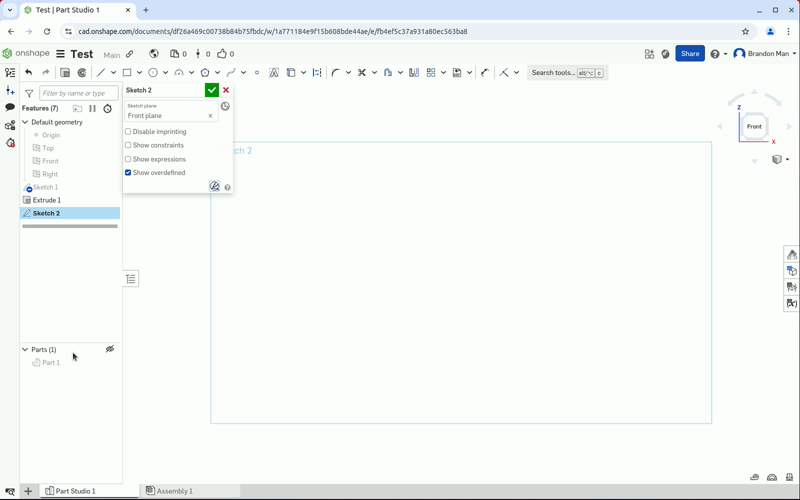
key(l)
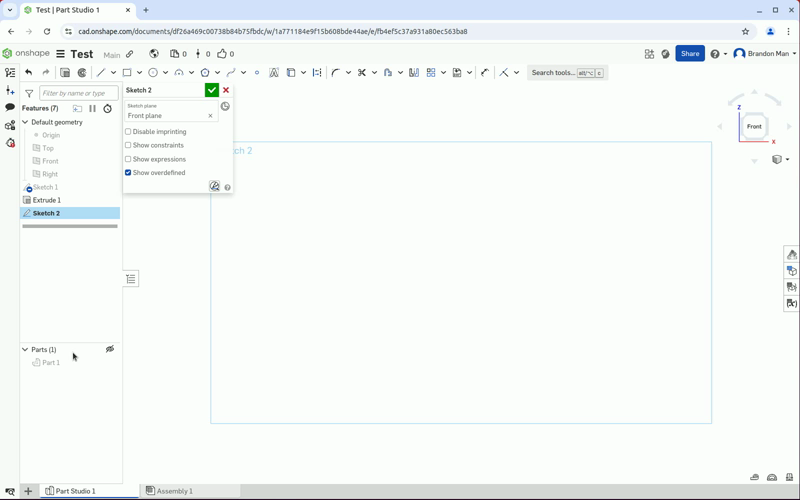
key_down(shift)
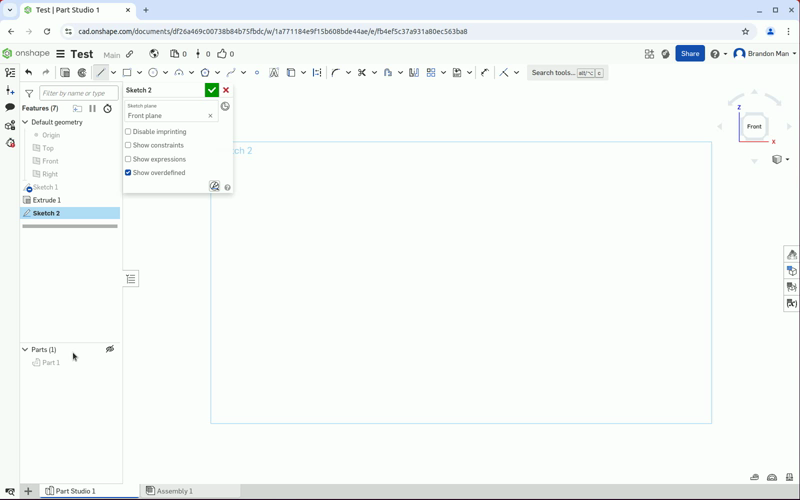
mouse_move(348, 264)
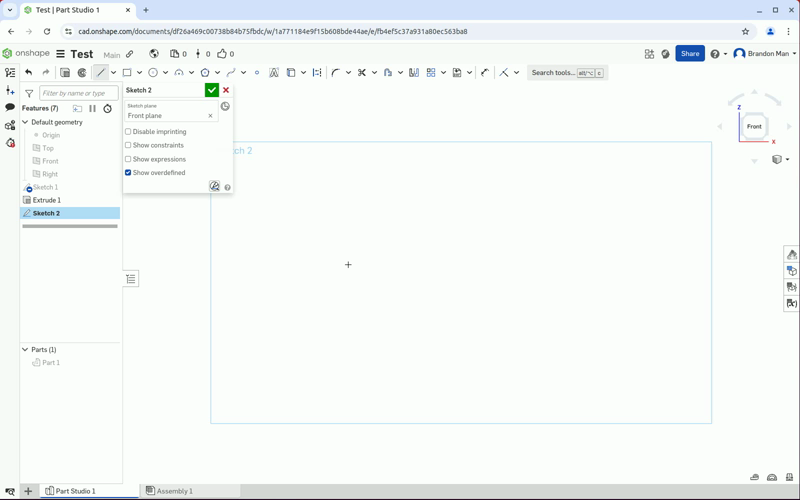
click(348, 264)
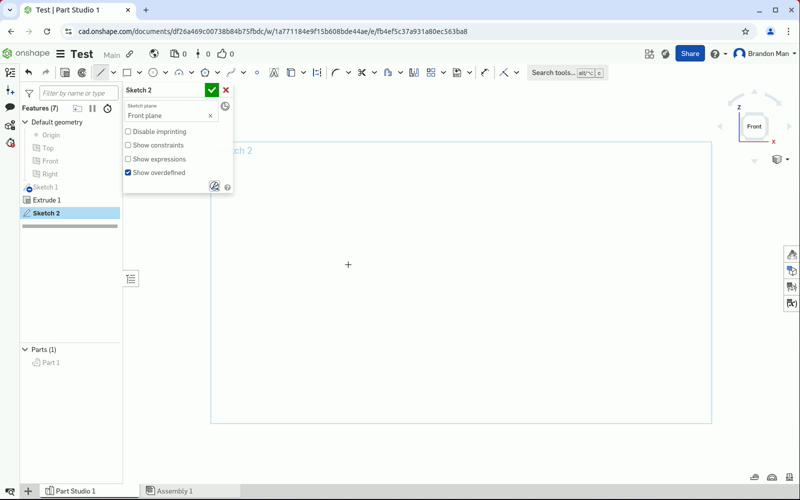
key_up(shift)
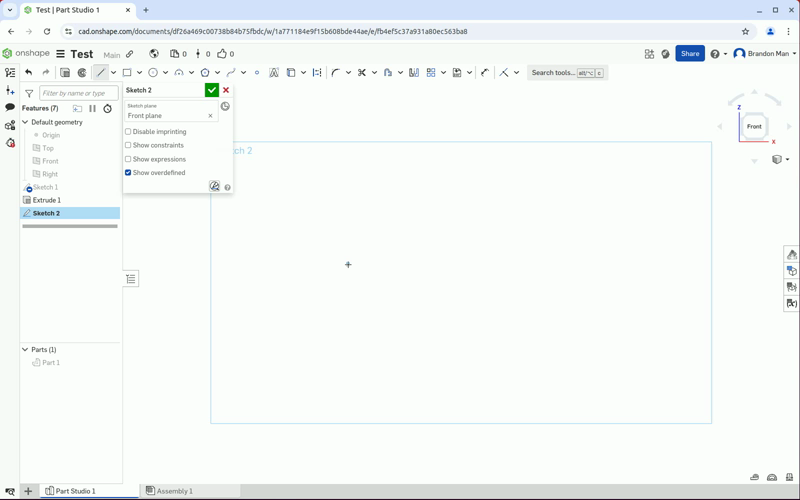
key_down(shift)
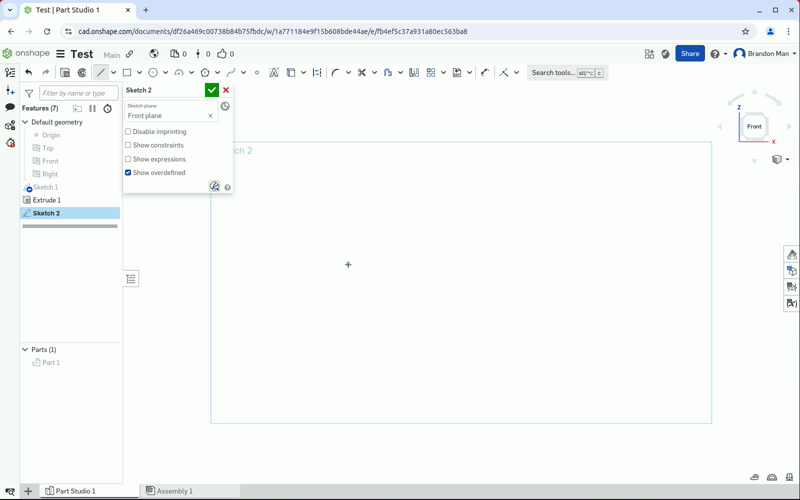
mouse_move(378, 264)
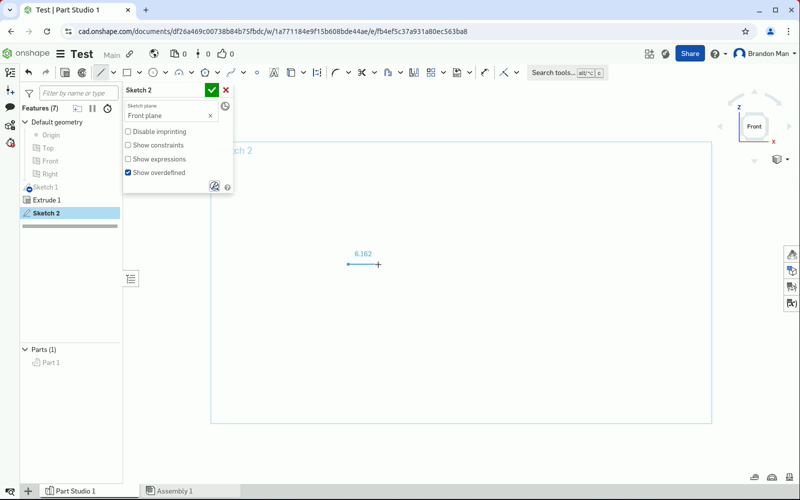
mouse_move(386, 264)
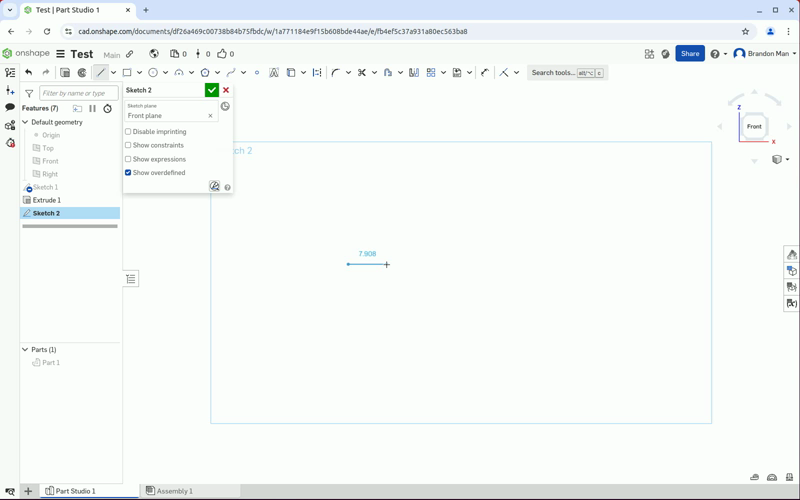
click(386, 264)
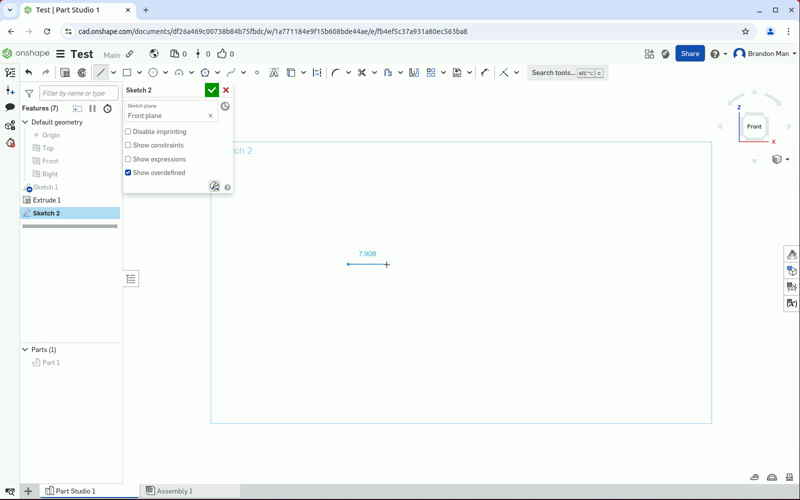
key_up(shift)
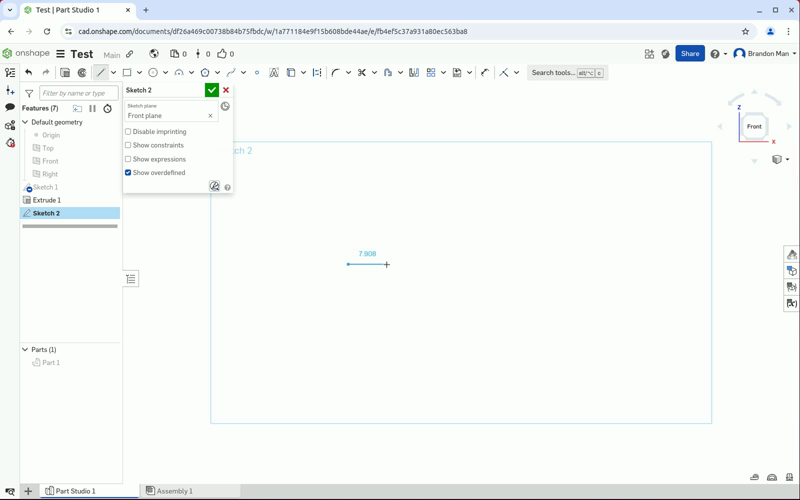
key_down(shift)
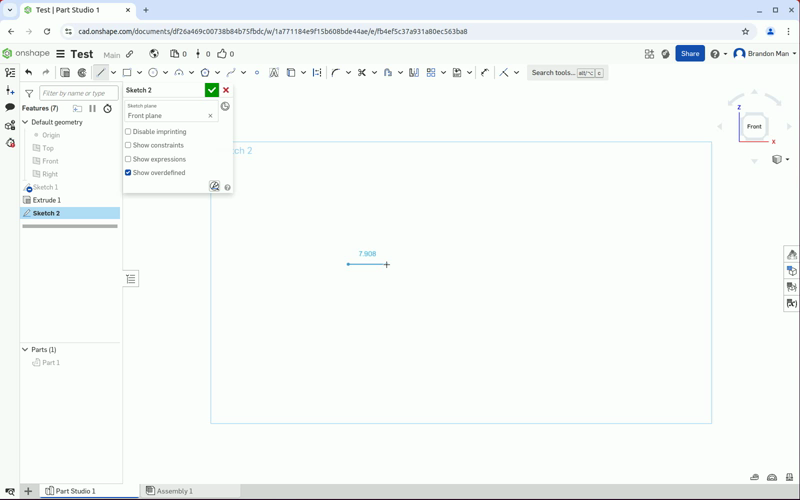
mouse_move(416, 264)
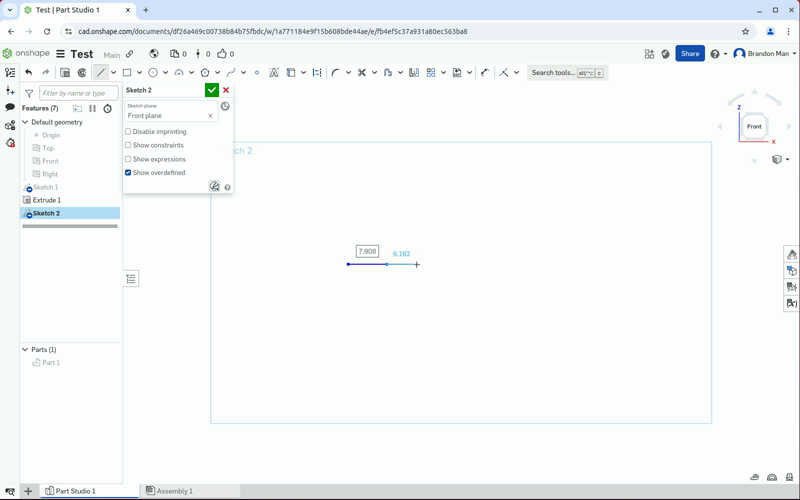
mouse_move(386, 231)
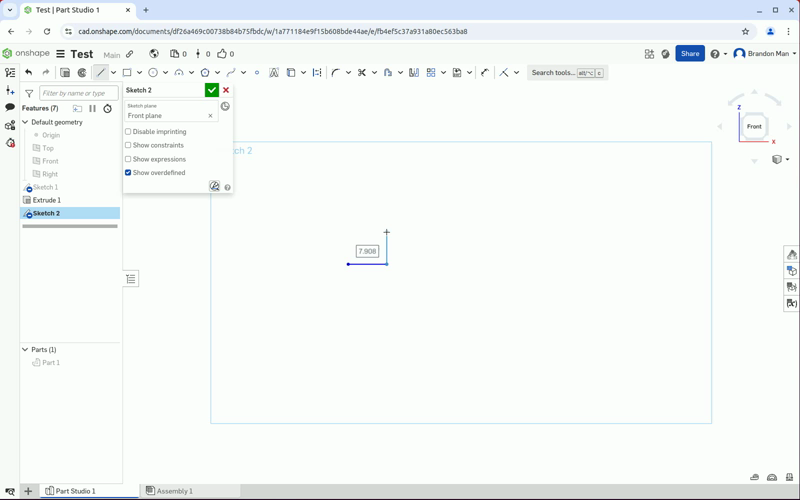
click(386, 231)
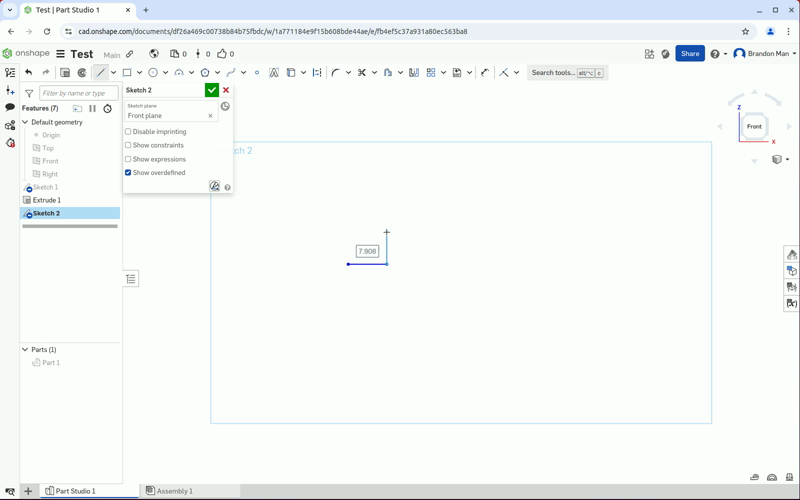
key_up(shift)
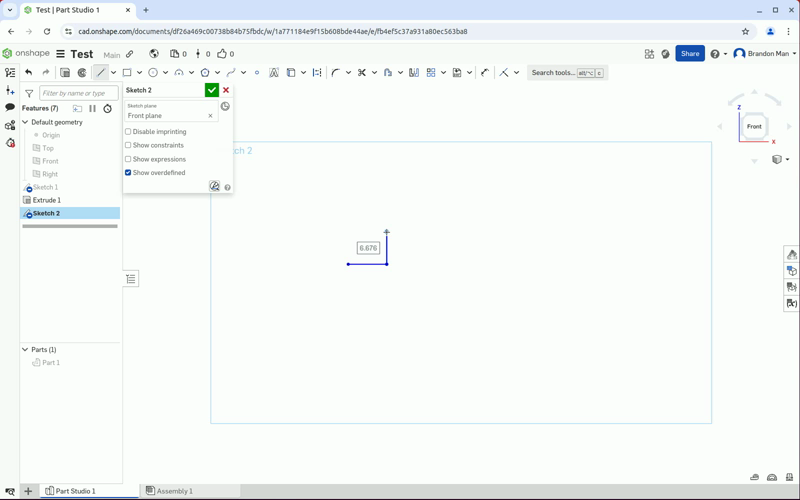
key_down(shift)
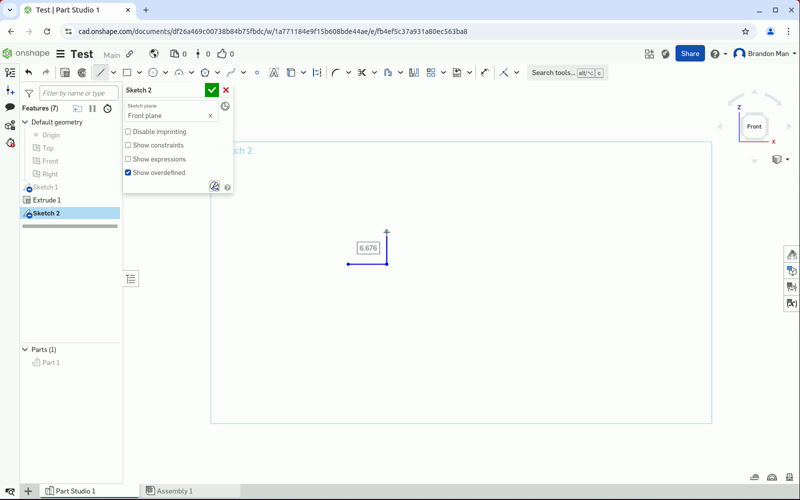
mouse_move(416, 231)
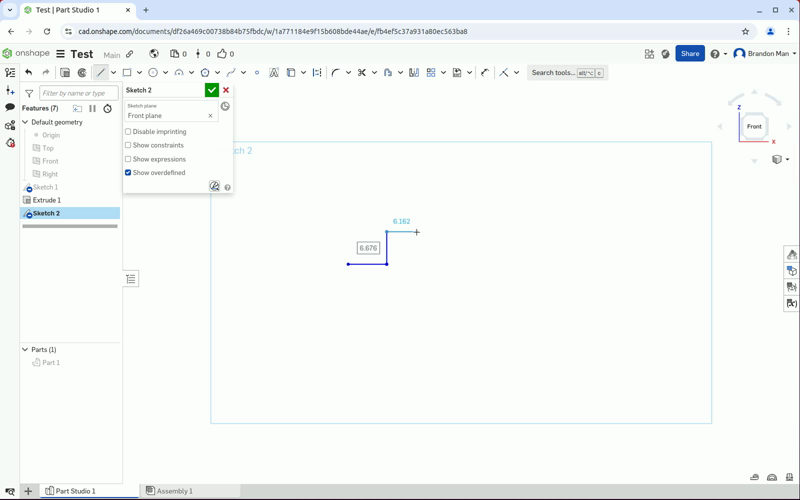
mouse_move(348, 231)
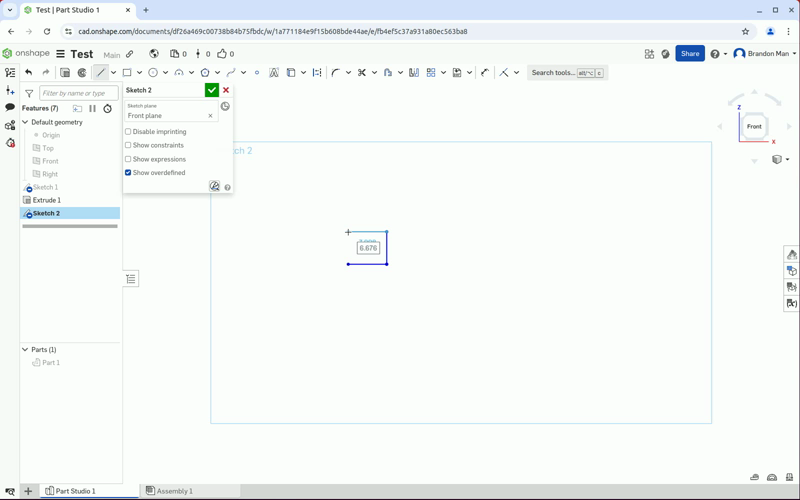
click(348, 231)
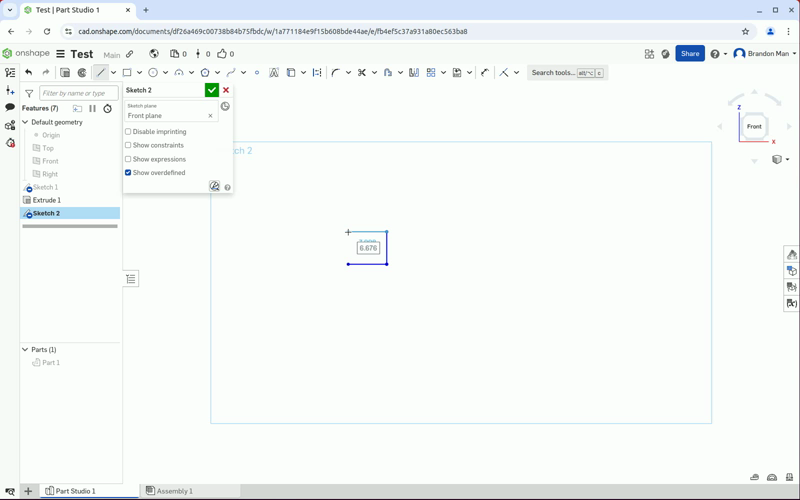
key_up(shift)
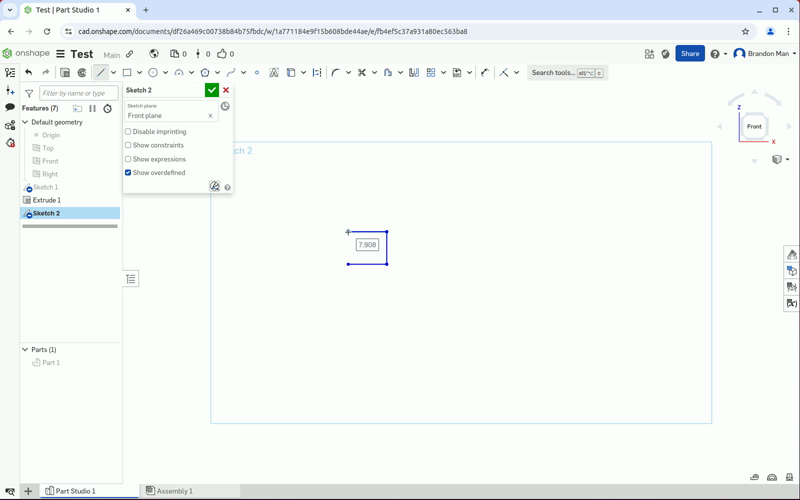
mouse_move(378, 231)
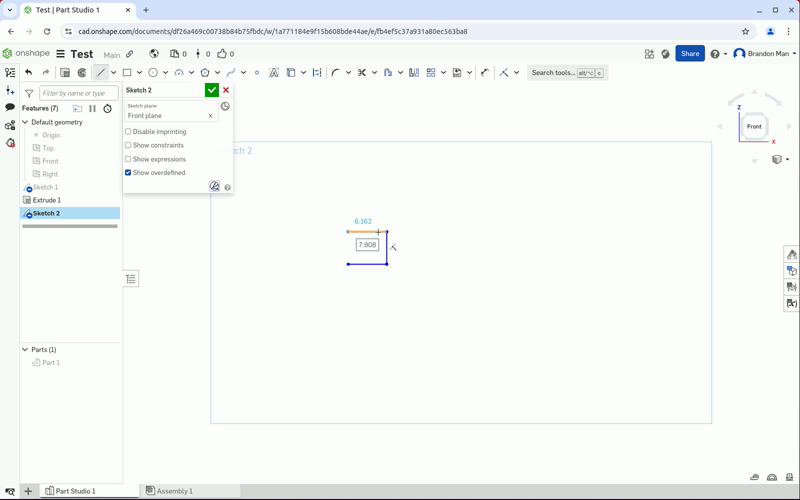
key_down(shift)
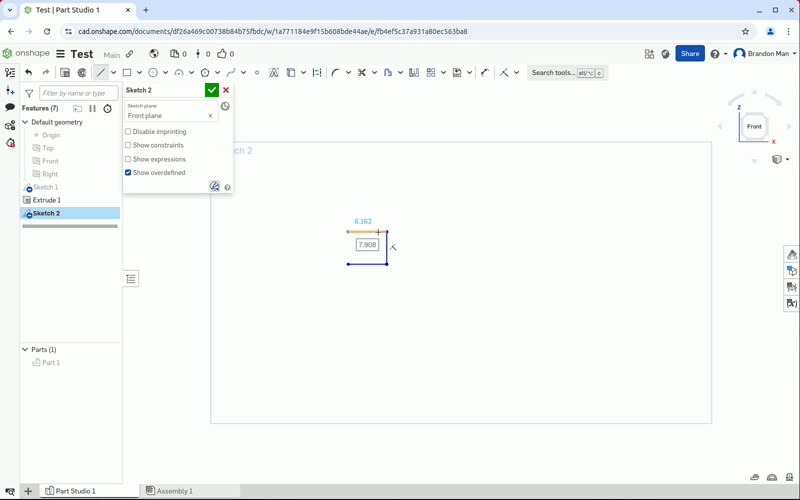
mouse_move(348, 264)
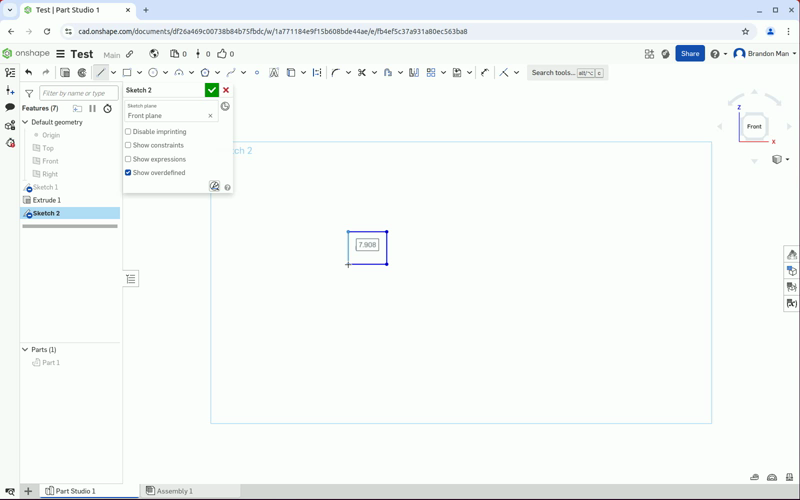
key_up(shift)
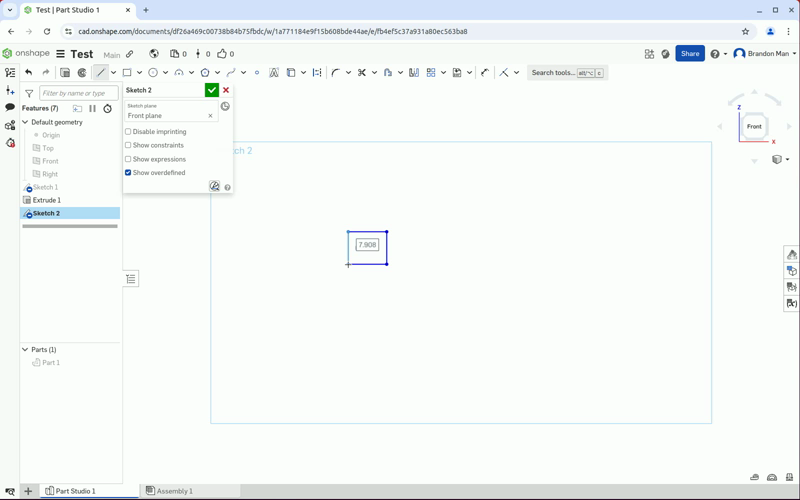
click(348, 264)
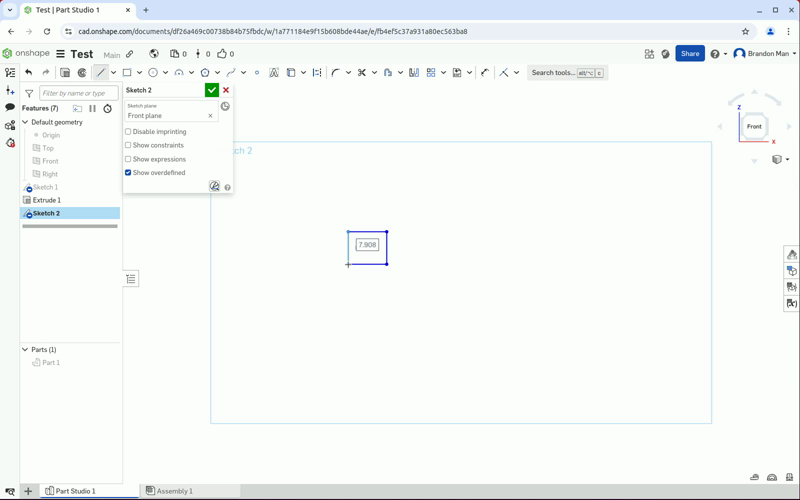
key(esc)
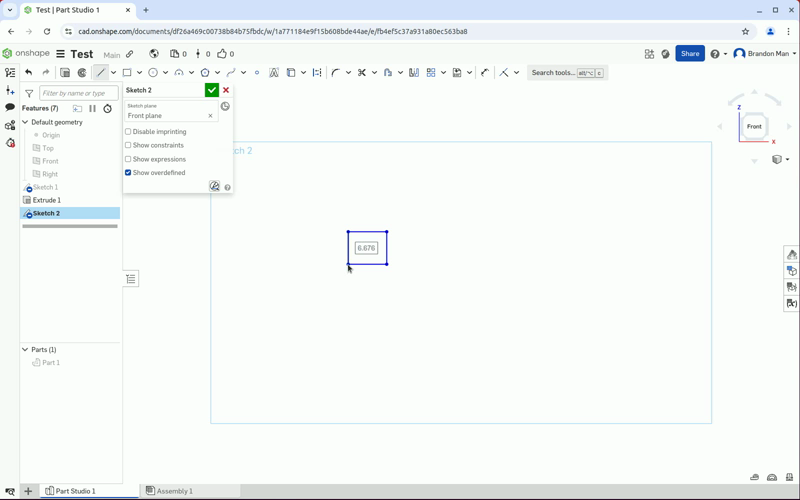
mouse_move(350, 232)
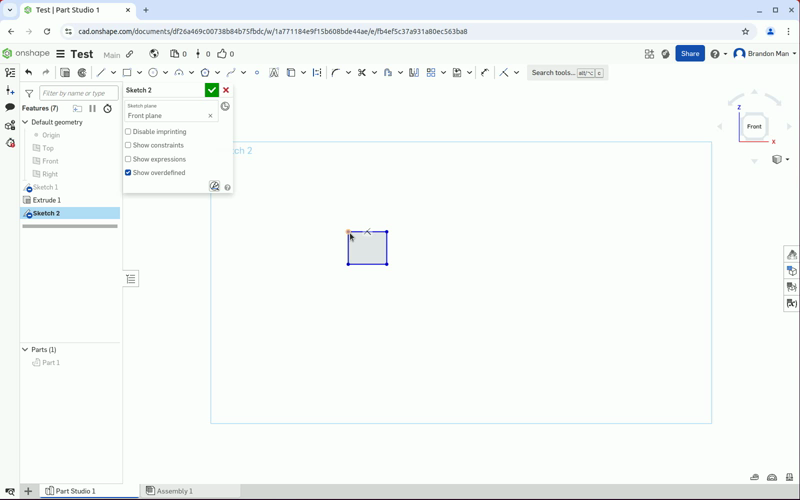
scroll(6)
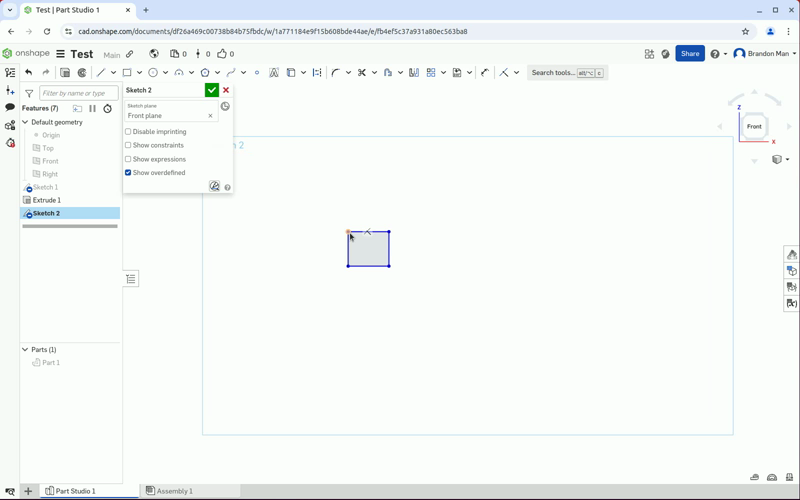
scroll(6)
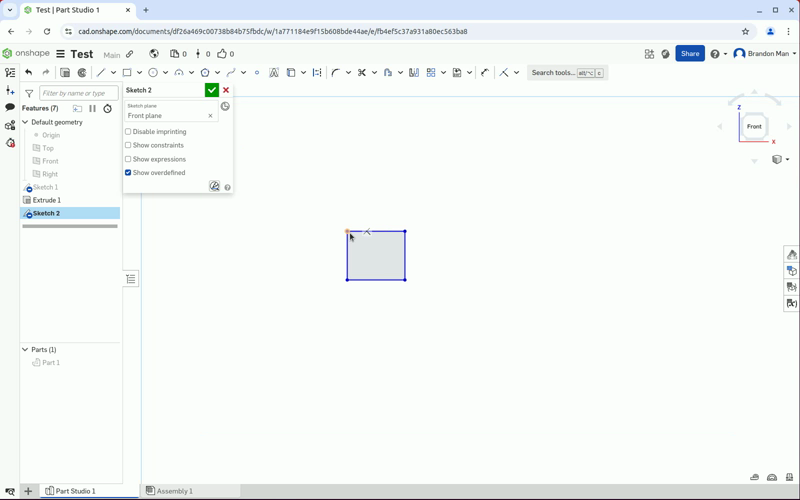
scroll(6)
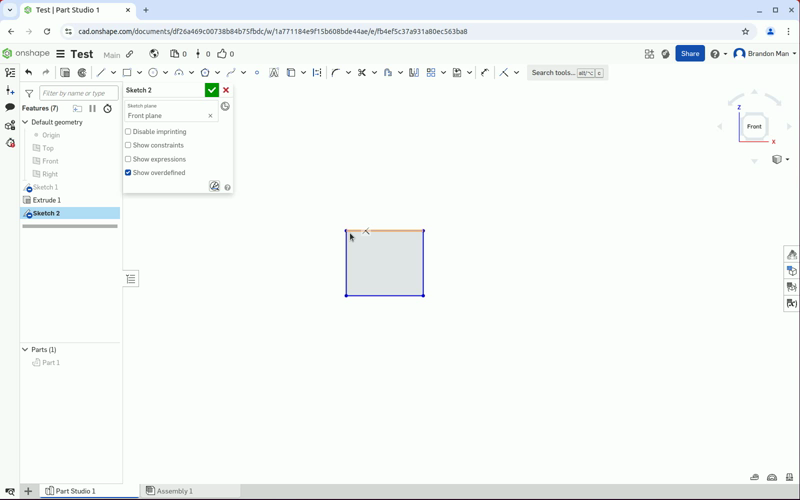
scroll(6)
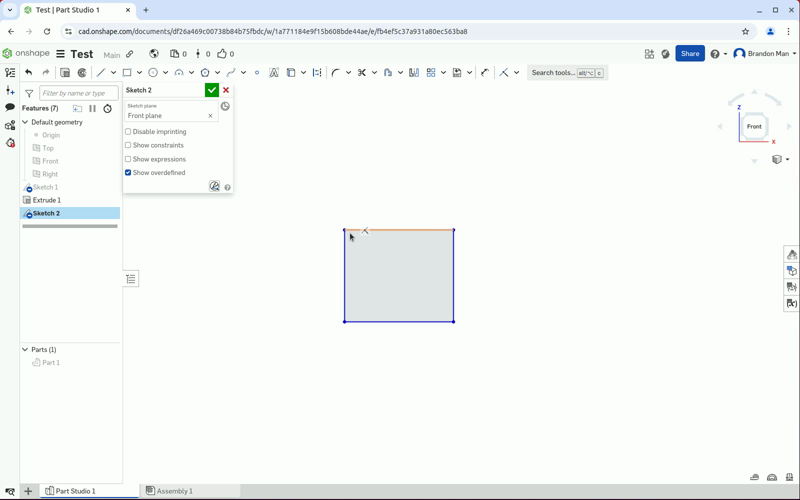
scroll(6)
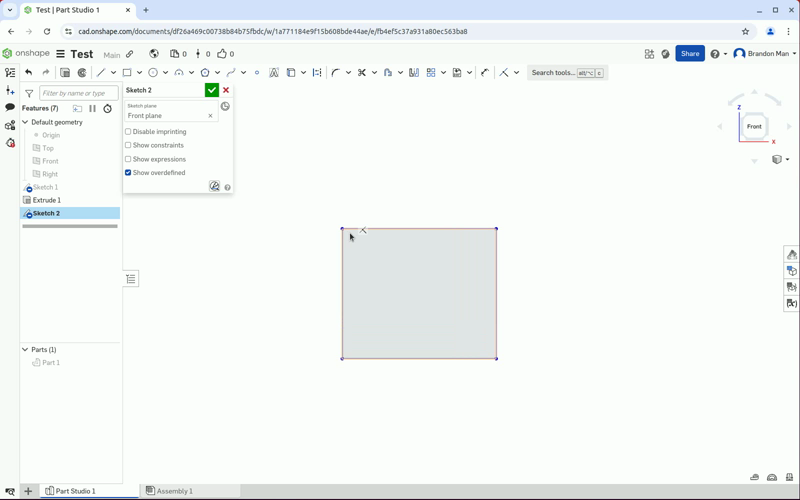
scroll(6)
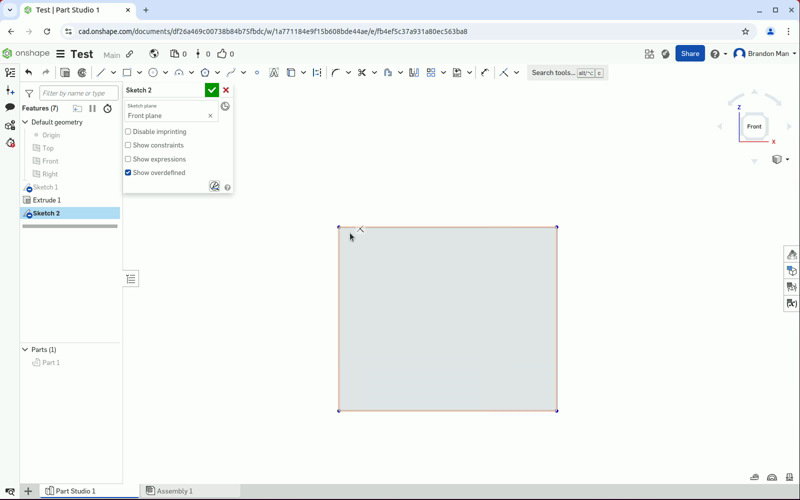
scroll(6)
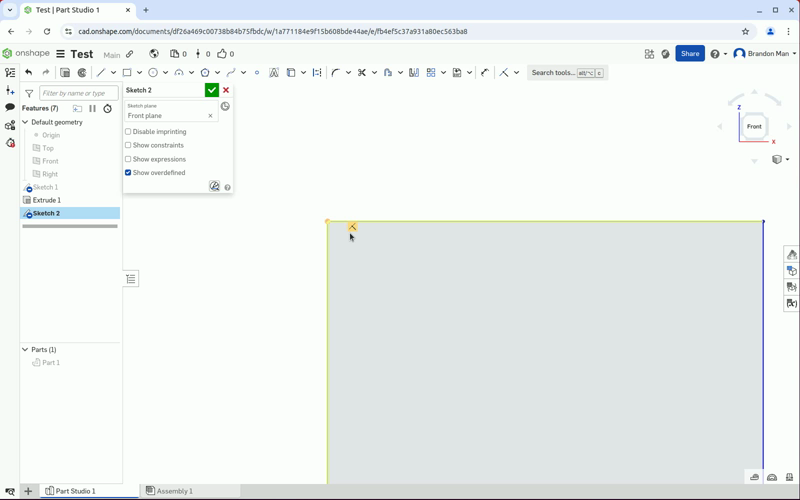
click(350, 232)
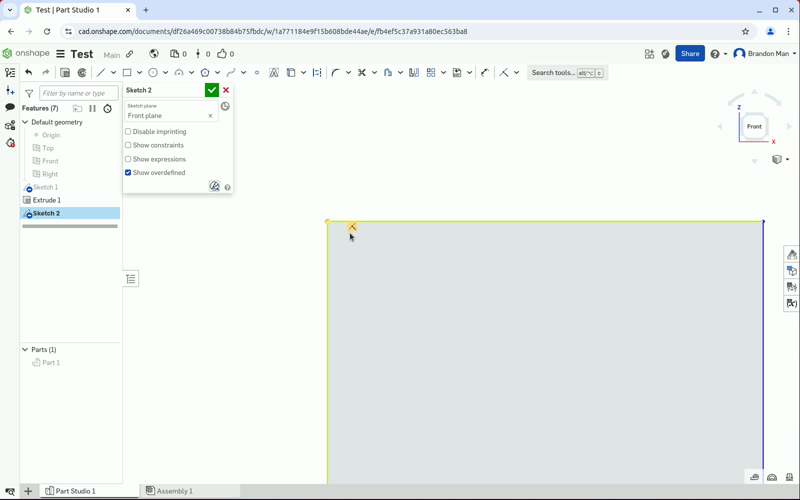
scroll(-6)
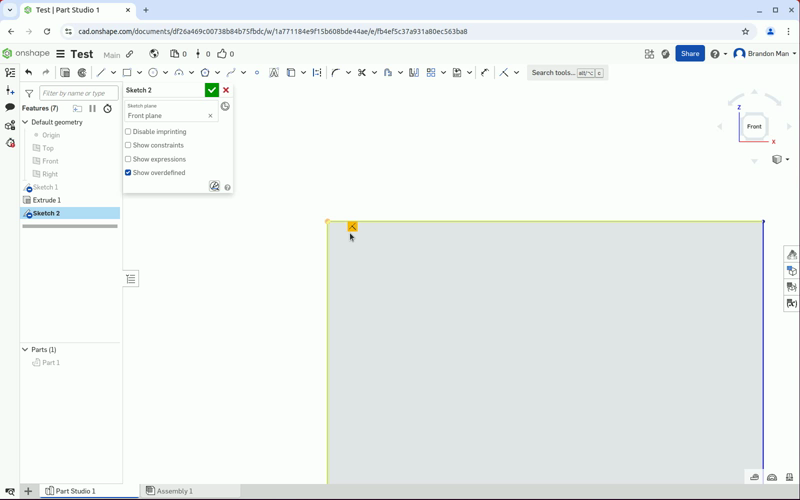
scroll(-6)
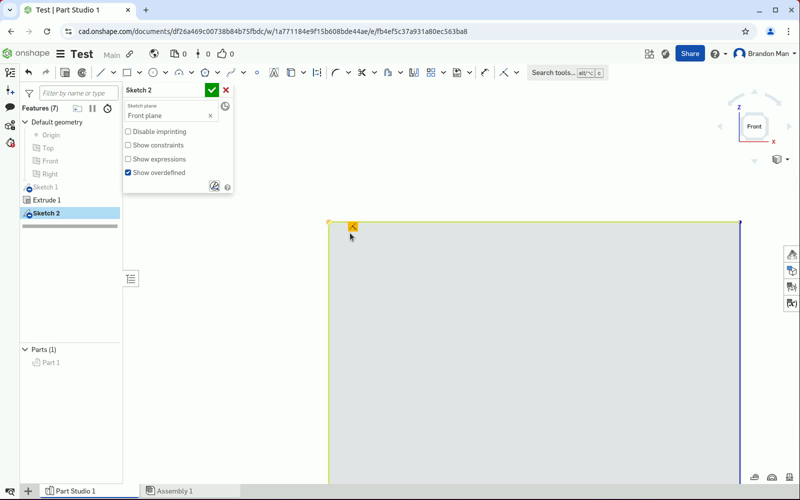
scroll(-6)
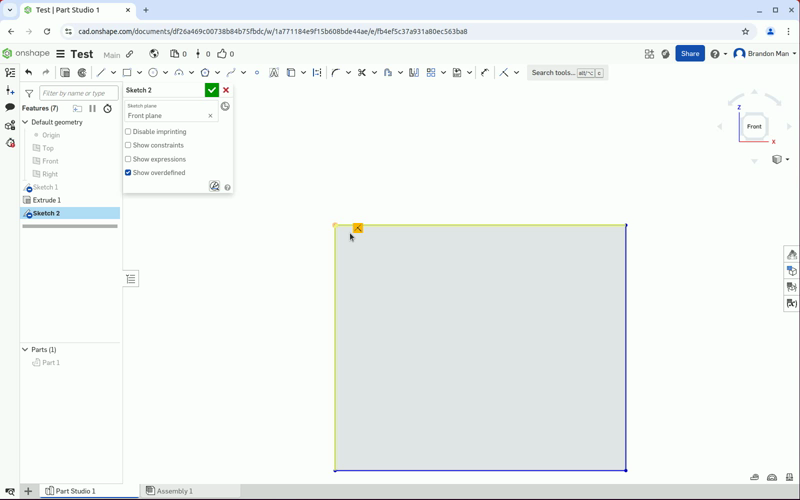
scroll(-6)
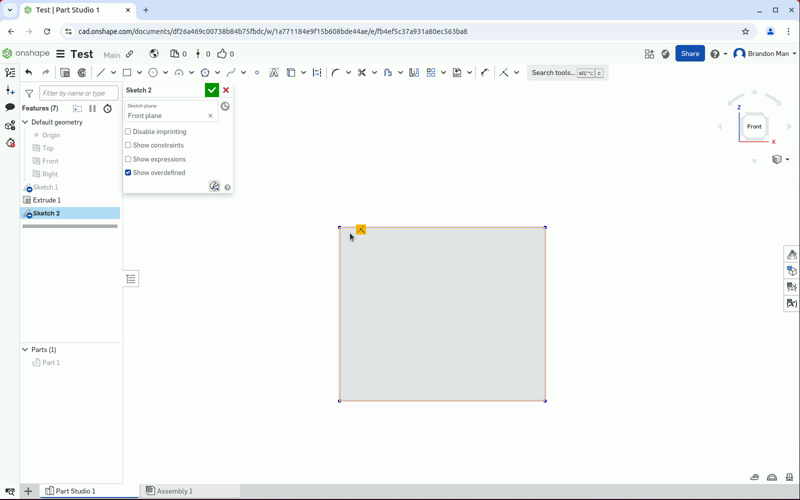
scroll(-6)
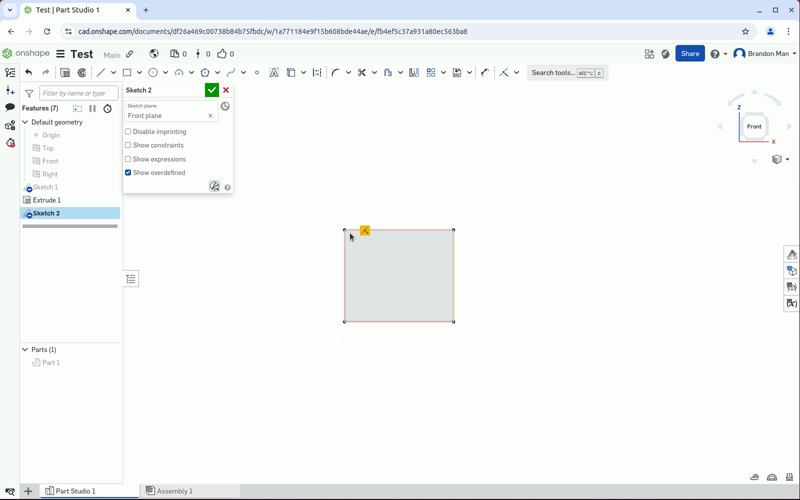
scroll(-6)
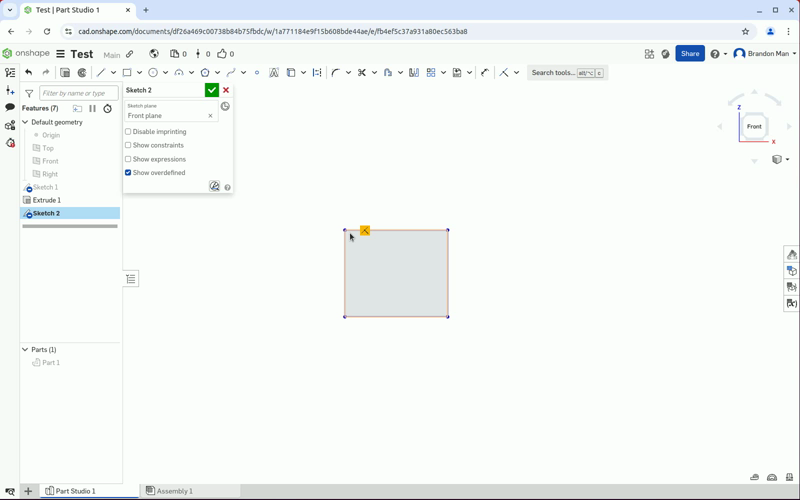
scroll(-6)
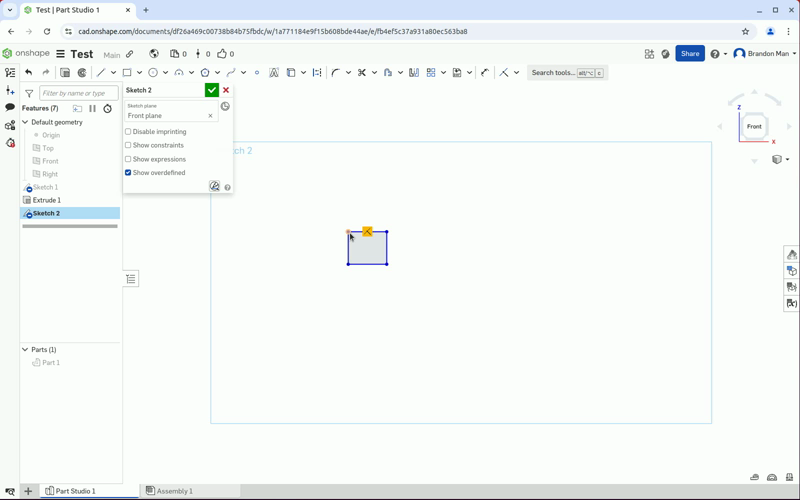
mouse_move(73, 352)
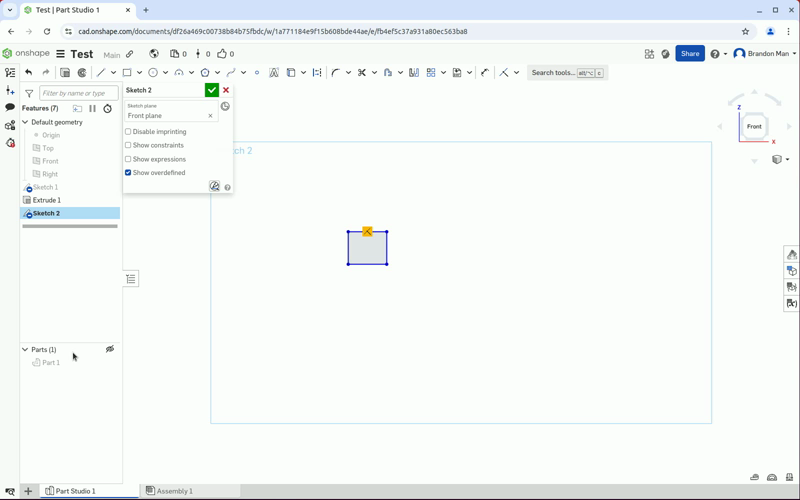
key(shift+y)
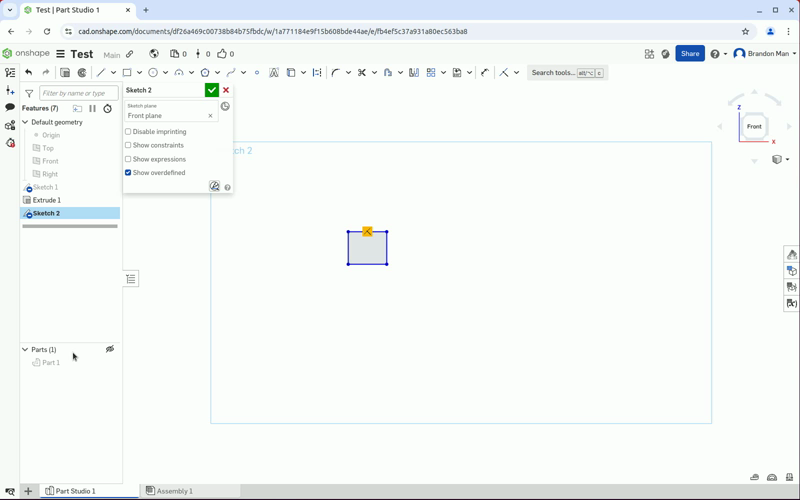
key(shift+e)
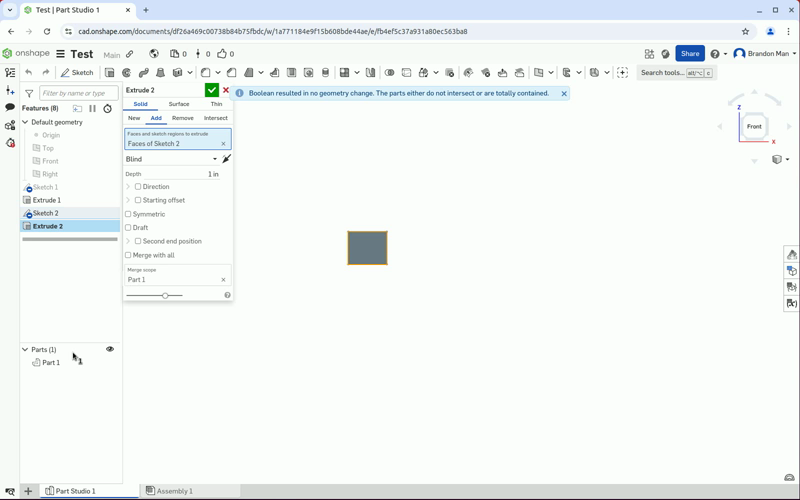
mouse_move(143, 106)
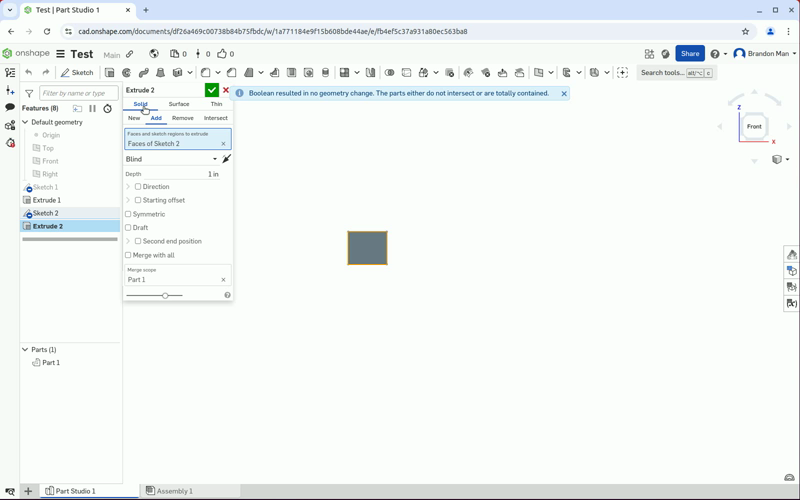
click(143, 106)
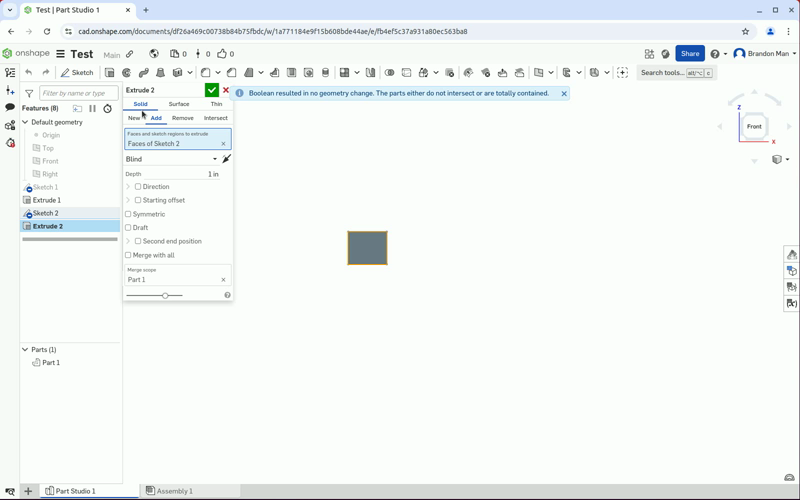
mouse_move(137, 120)
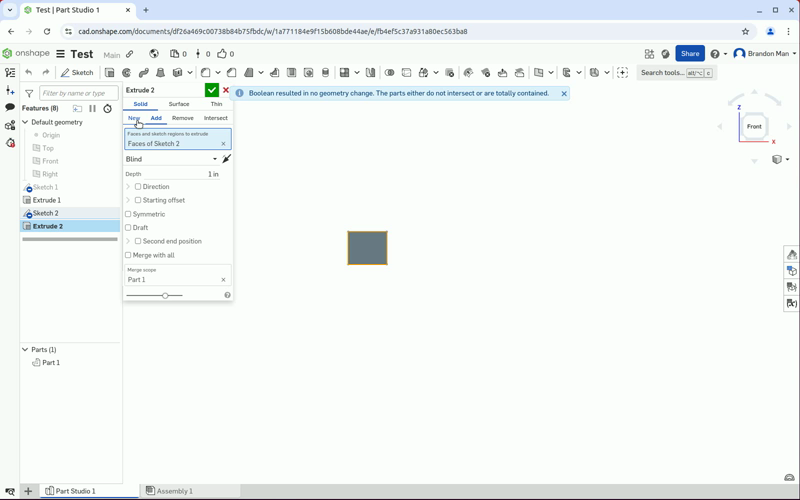
click(137, 120)
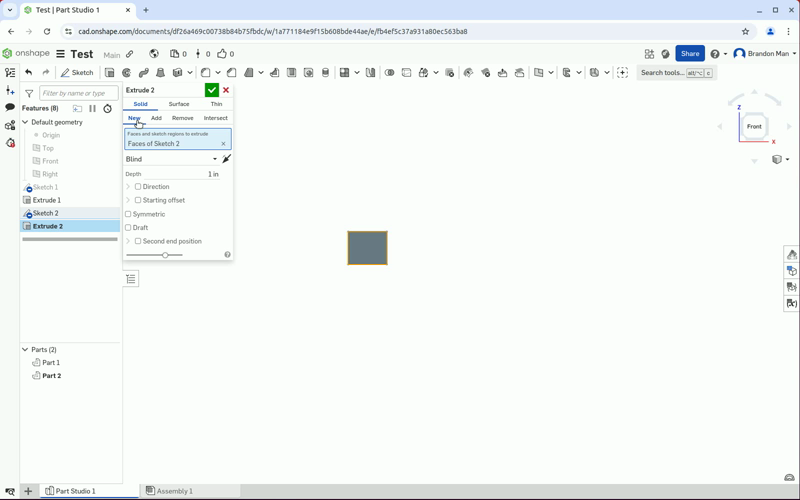
key(tab, 4)
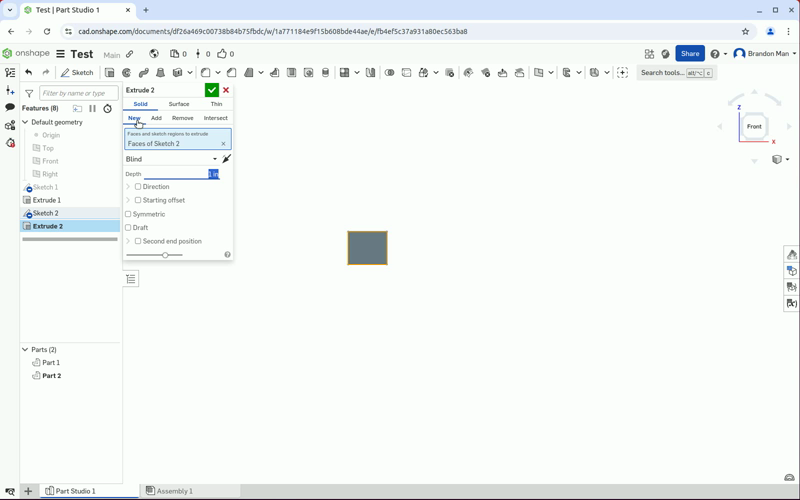
text(-23.108)
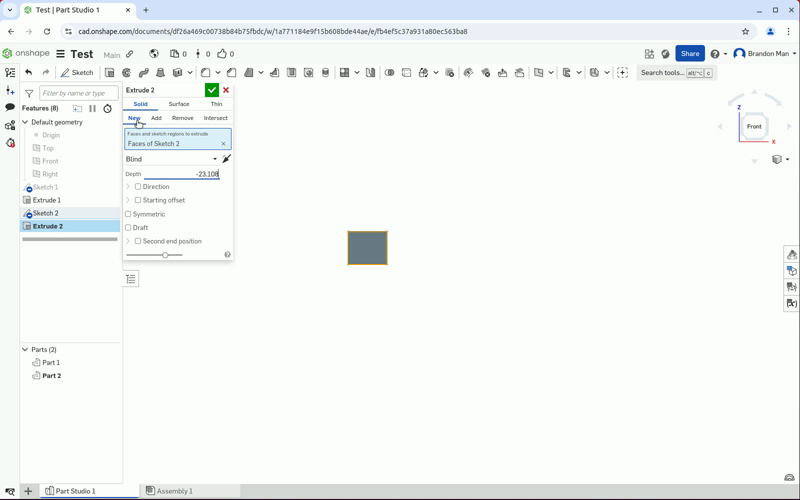
key(enter)
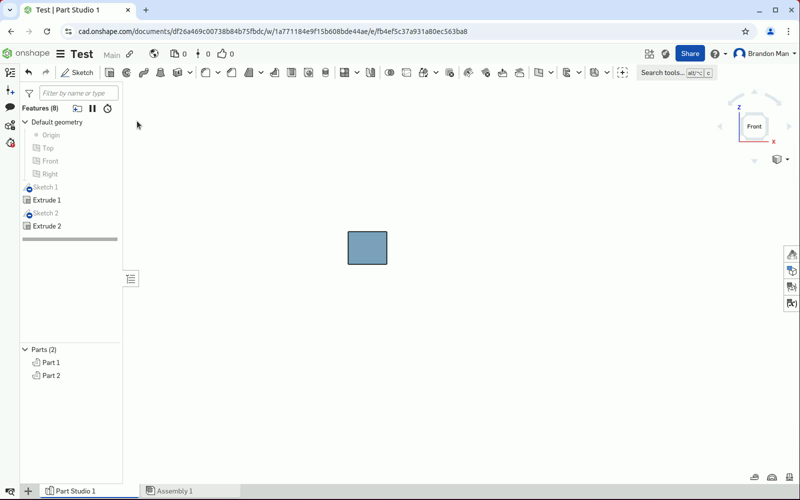
key(shift+h)
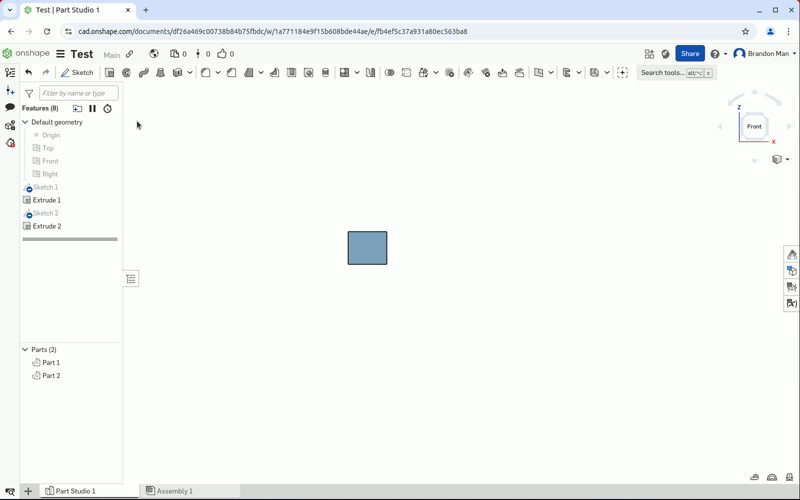
key(shift+h)
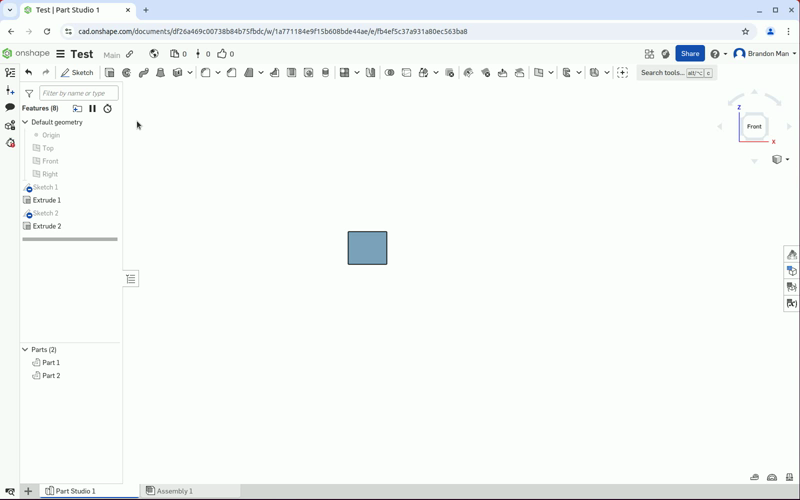
mouse_move(73, 189)
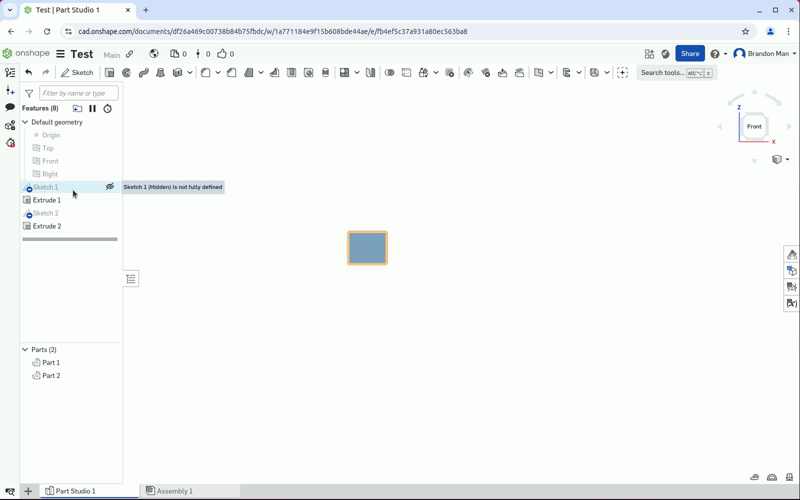
click(73, 189)
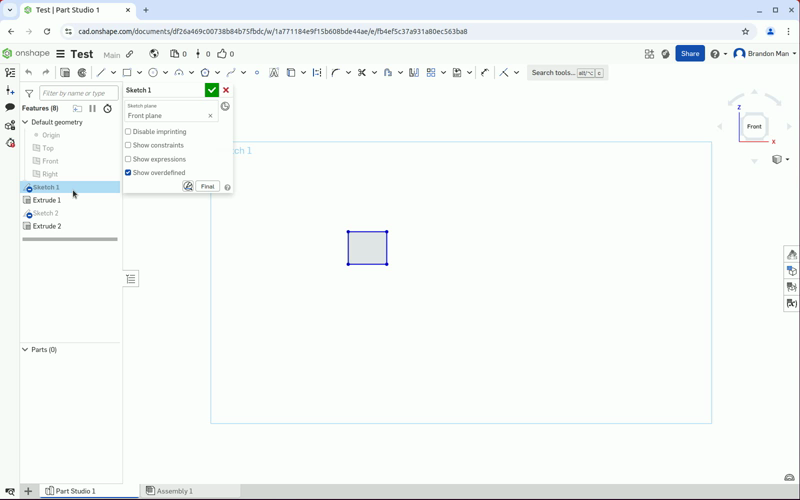
mouse_move(229, 92)
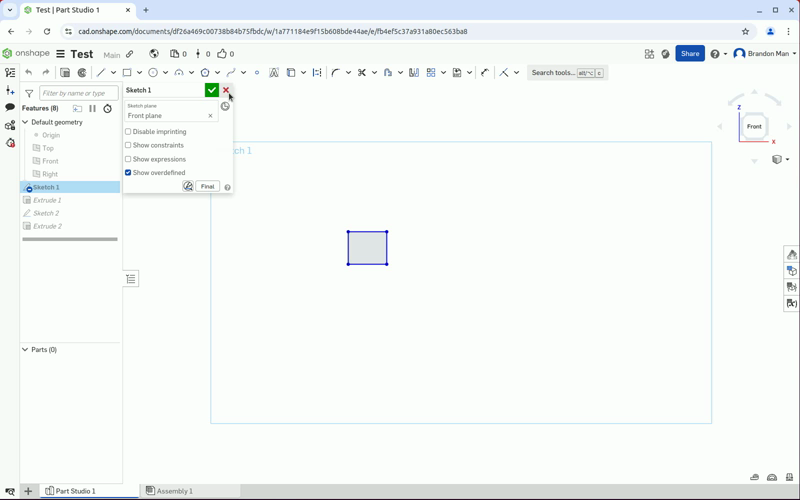
click(229, 92)
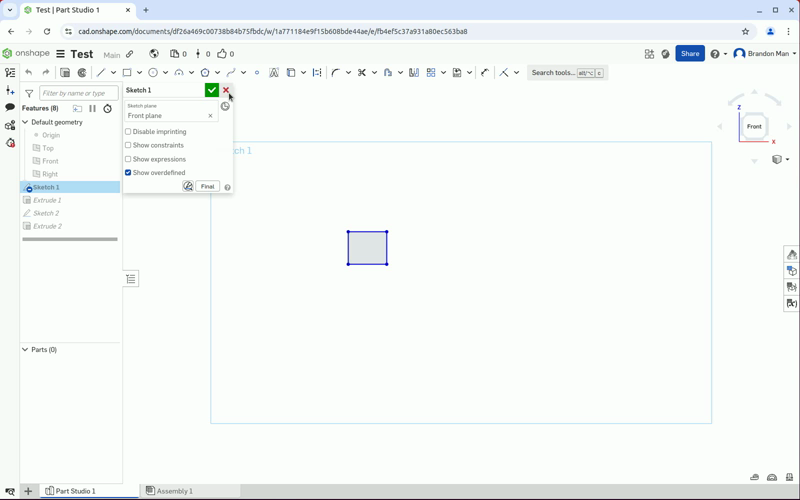
key(shift+s)
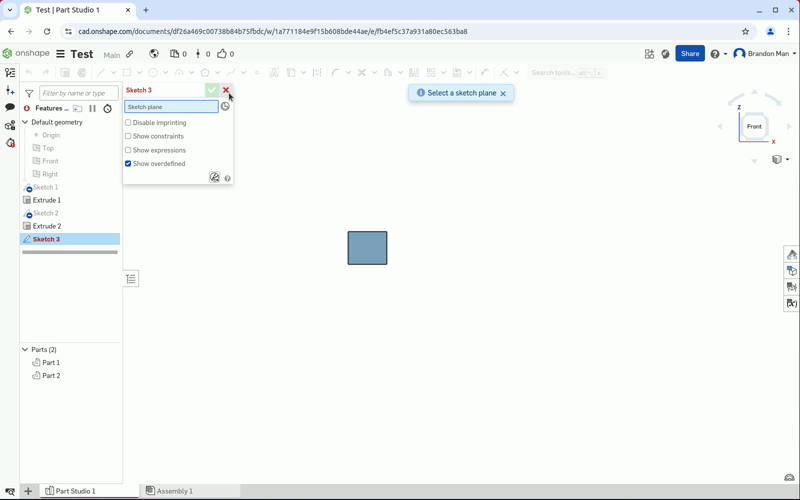
mouse_move(73, 163)
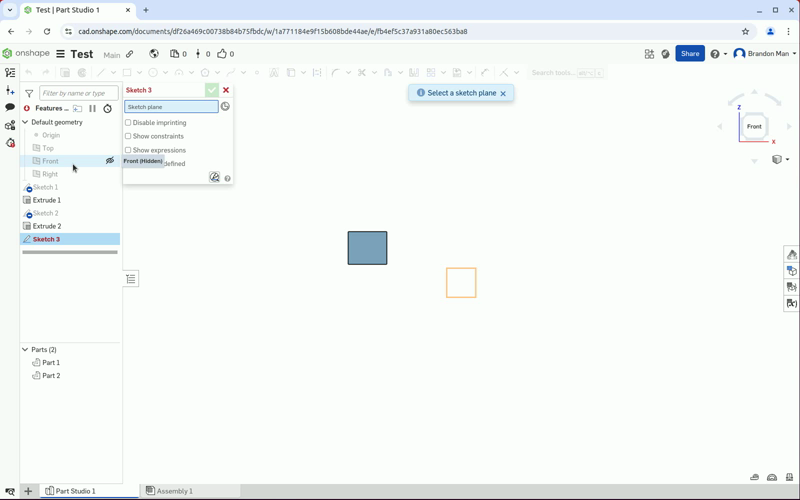
click(73, 163)
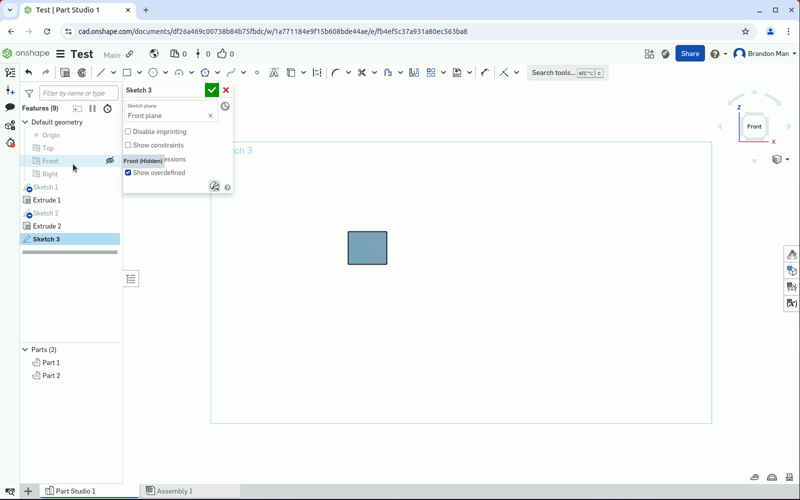
mouse_move(73, 352)
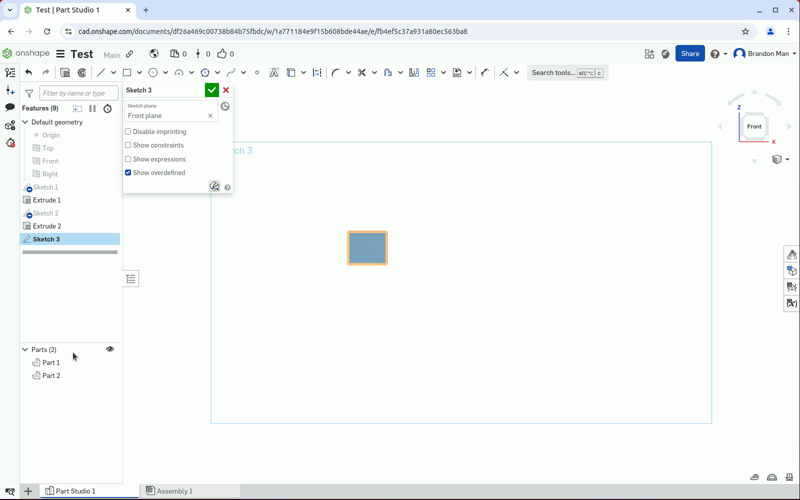
key(y)
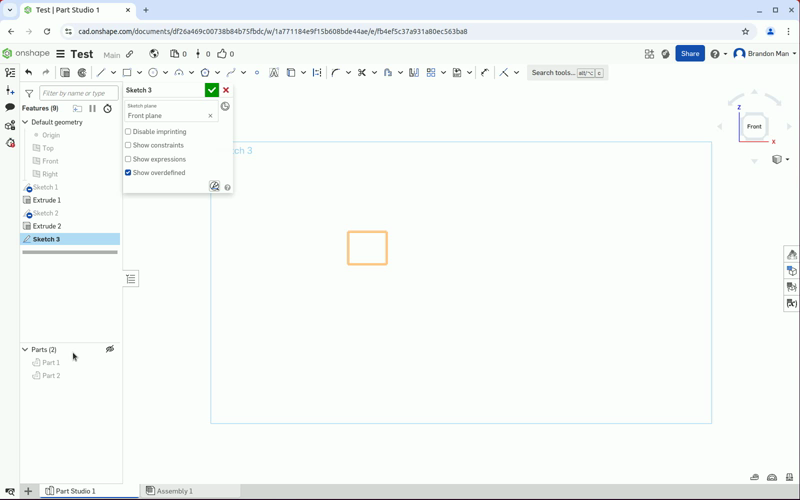
key(l)
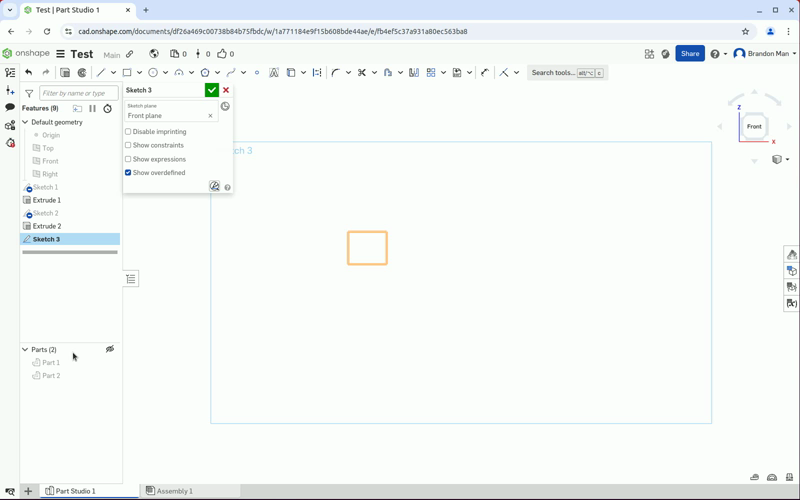
key_down(shift)
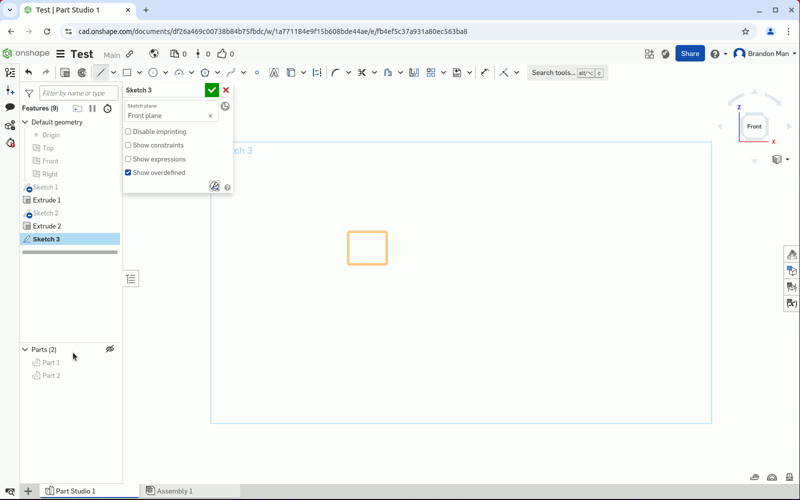
mouse_move(348, 300)
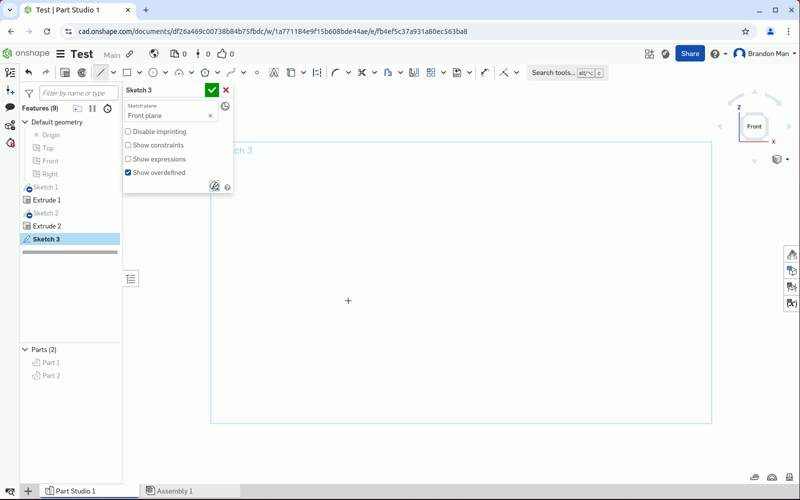
click(348, 300)
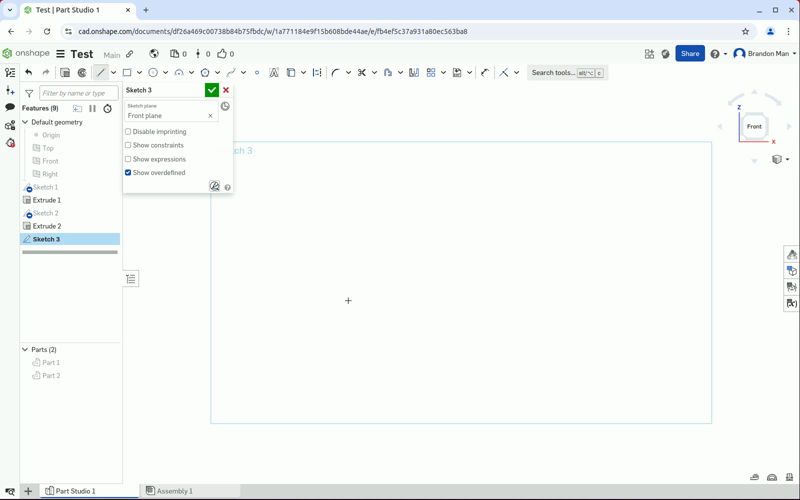
key_up(shift)
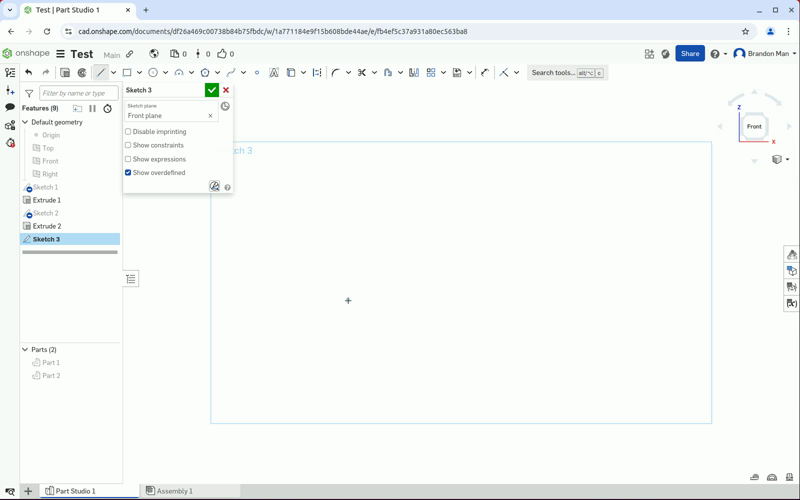
key_down(shift)
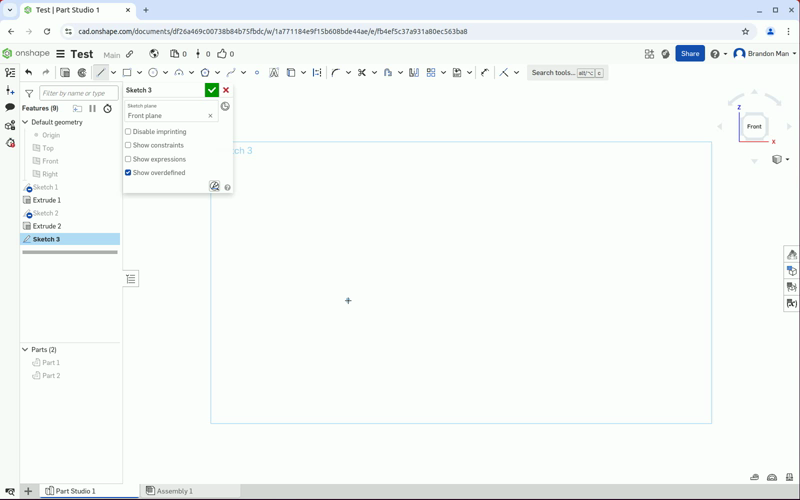
mouse_move(460, 300)
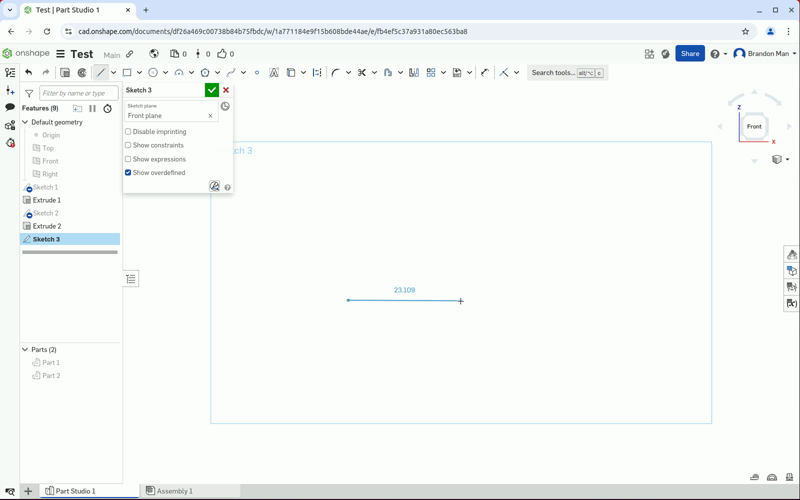
click(460, 300)
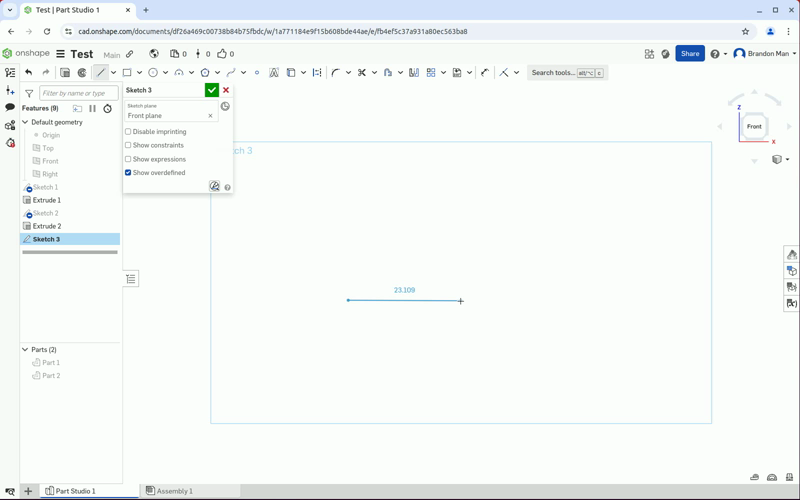
key_up(shift)
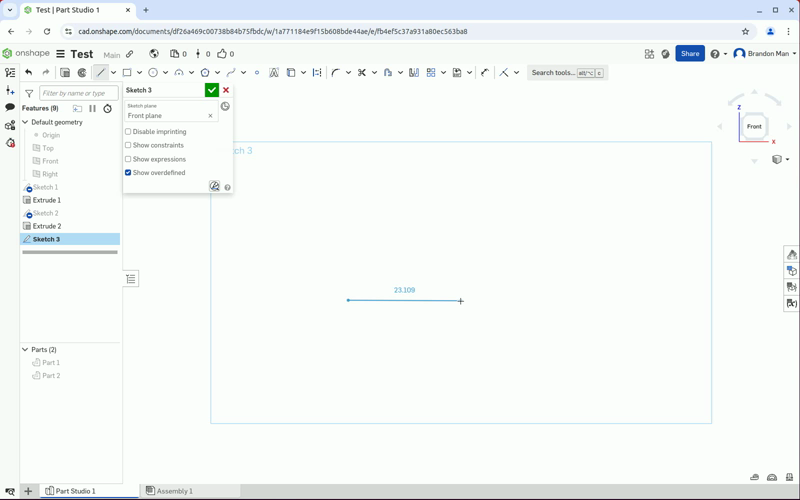
key_down(shift)
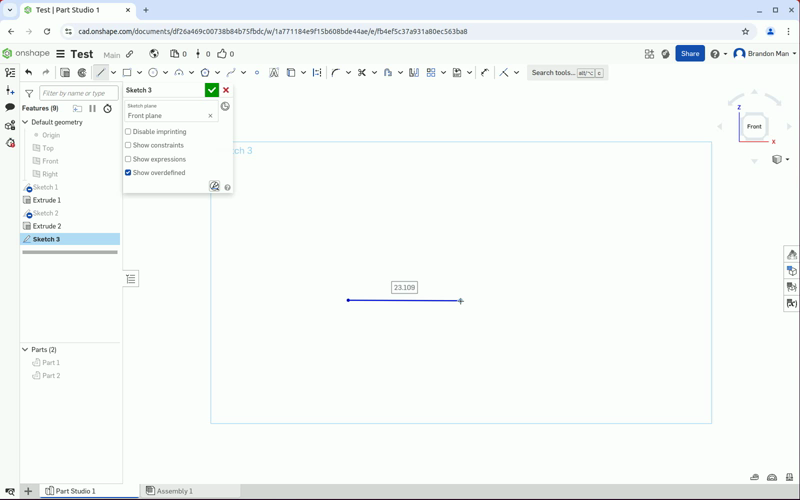
mouse_move(490, 300)
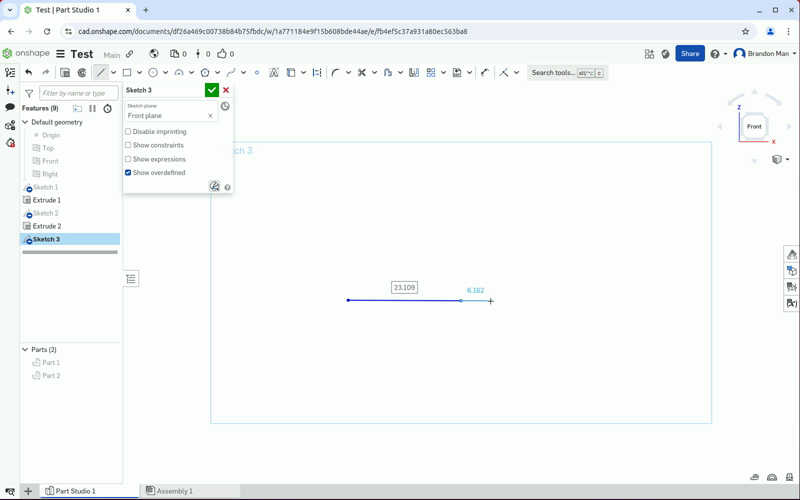
mouse_move(460, 263)
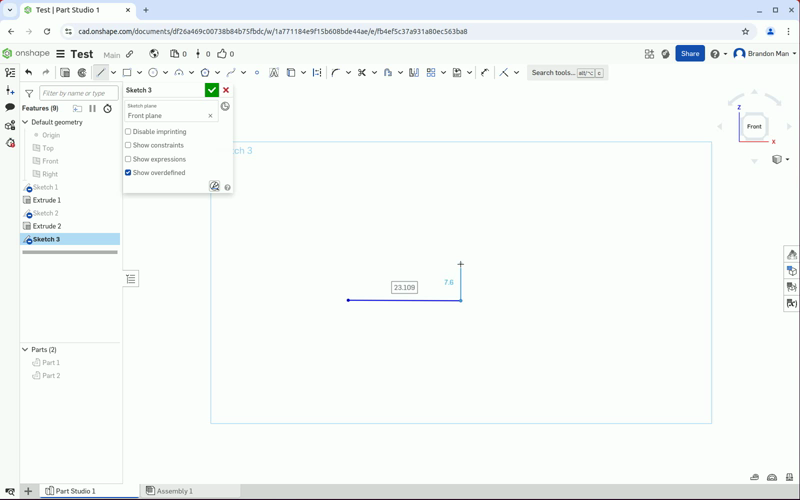
click(460, 263)
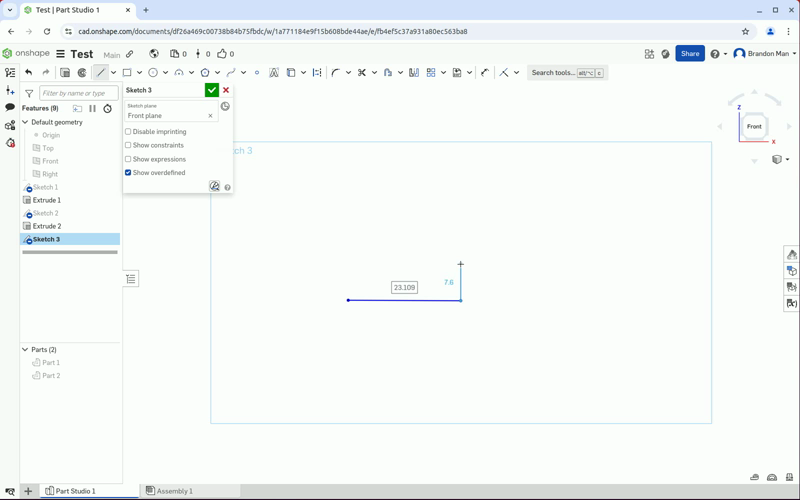
key_up(shift)
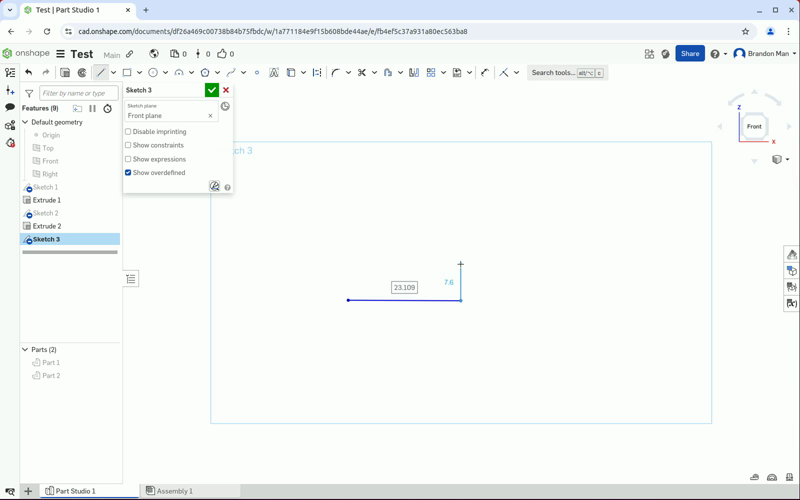
key_down(shift)
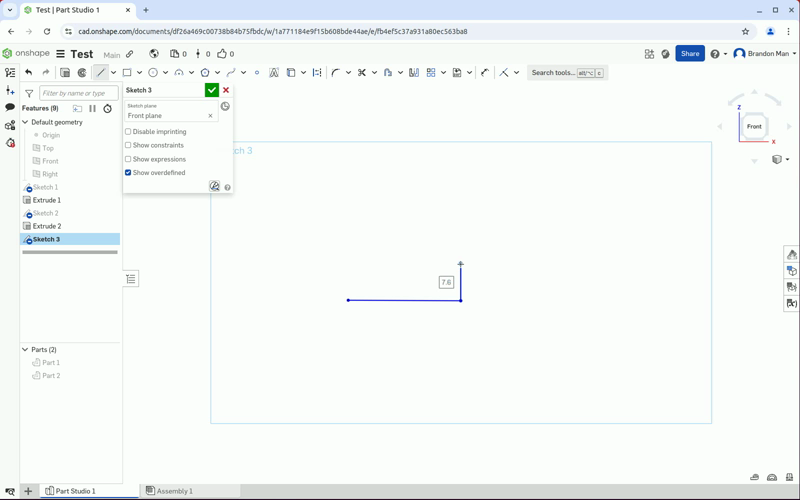
mouse_move(386, 263)
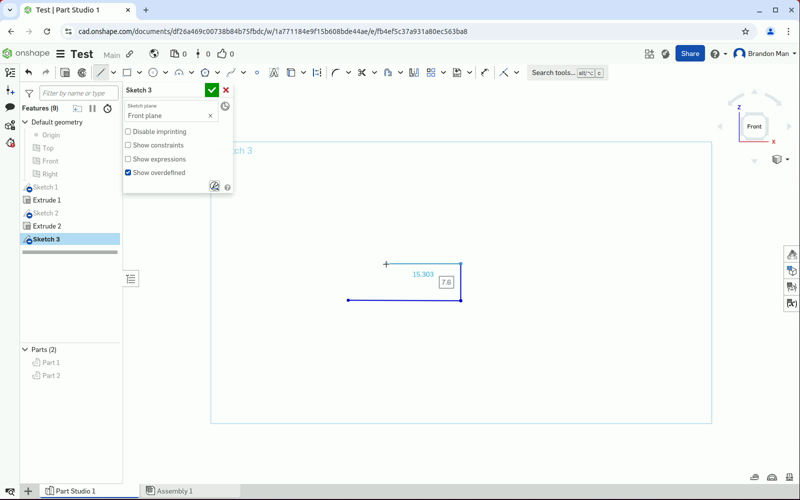
click(386, 263)
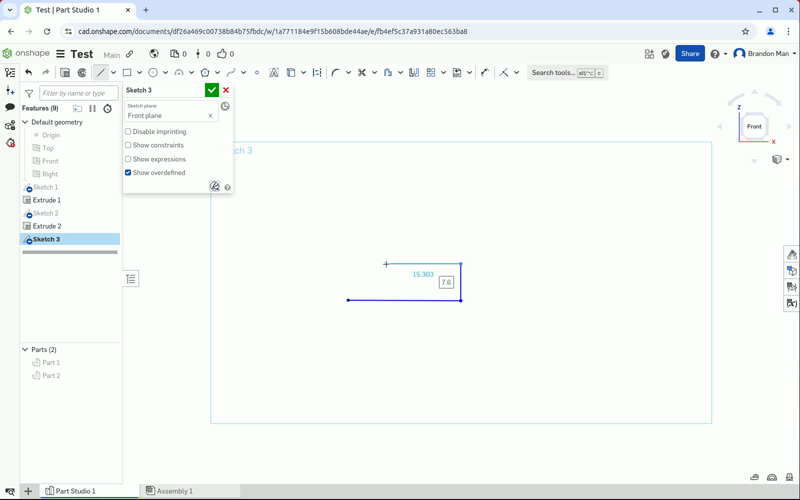
key_up(shift)
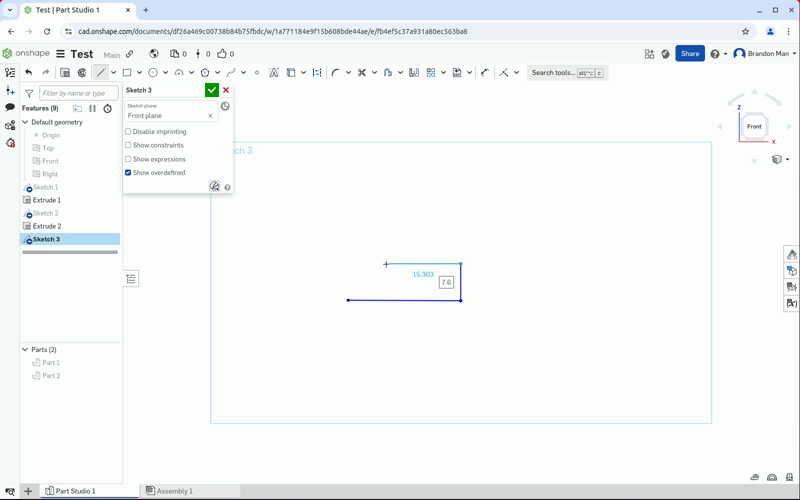
key_down(shift)
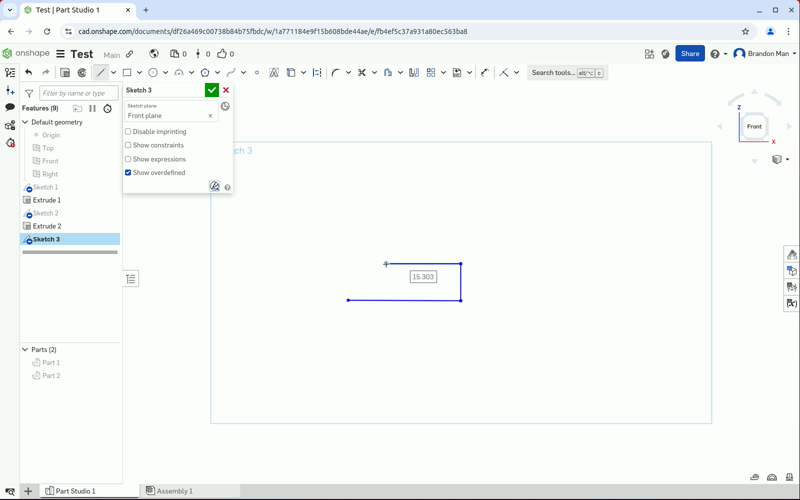
mouse_move(416, 263)
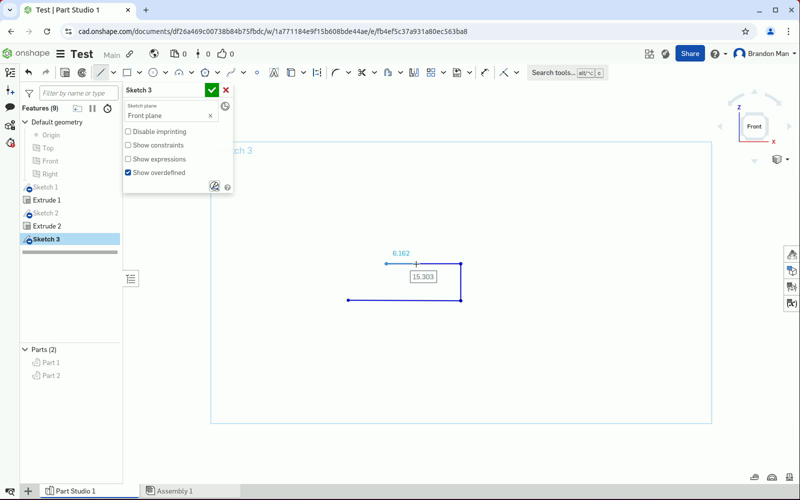
mouse_move(348, 263)
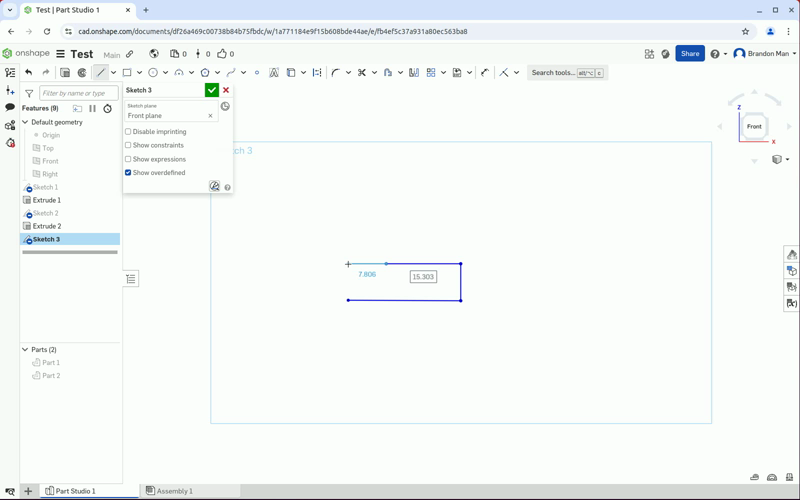
click(348, 263)
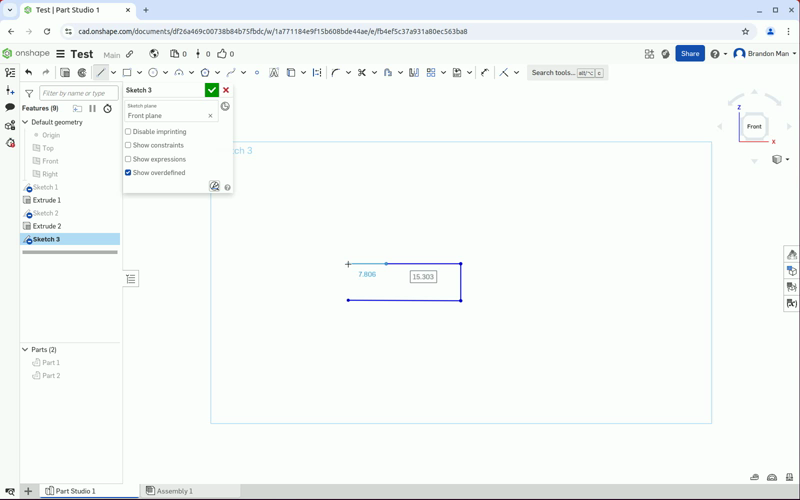
key_up(shift)
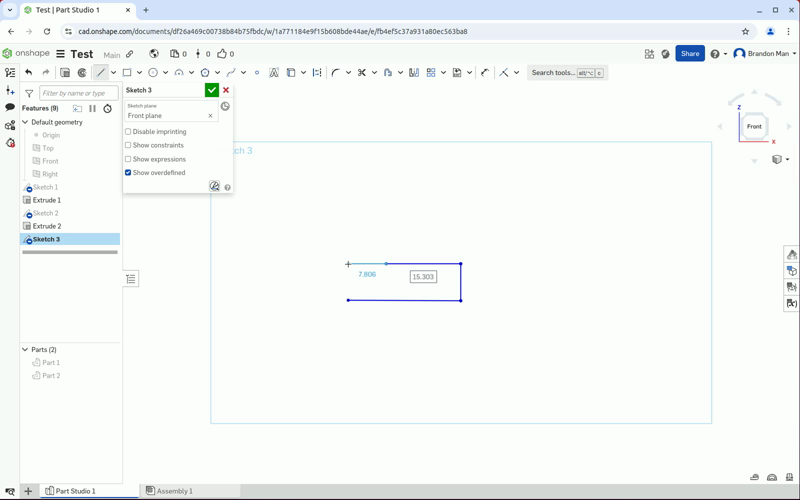
mouse_move(378, 263)
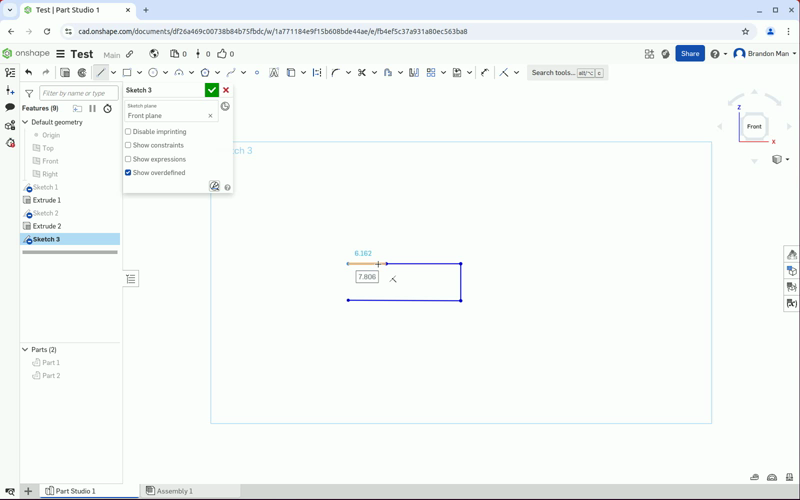
key_down(shift)
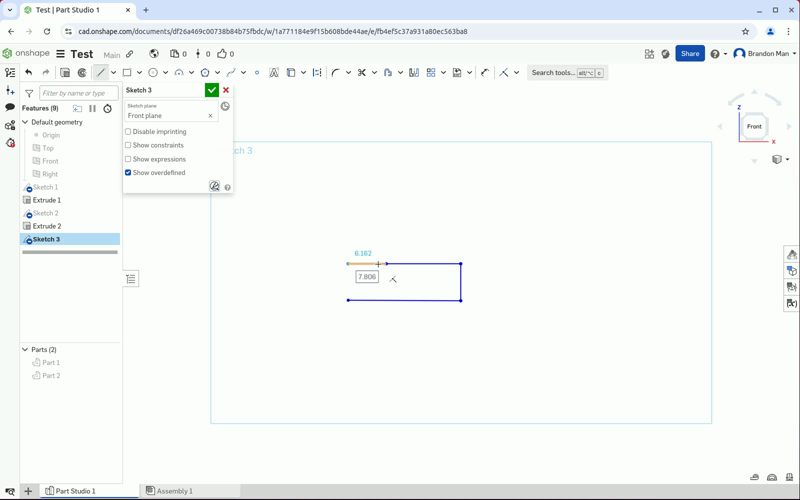
mouse_move(348, 300)
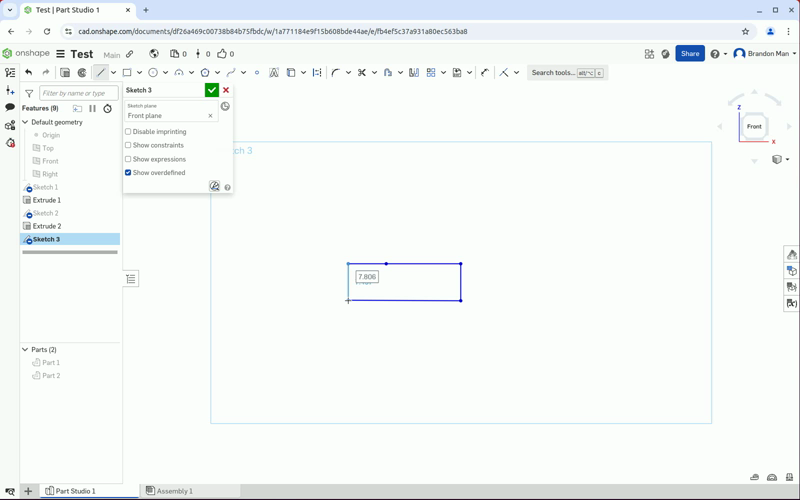
key_up(shift)
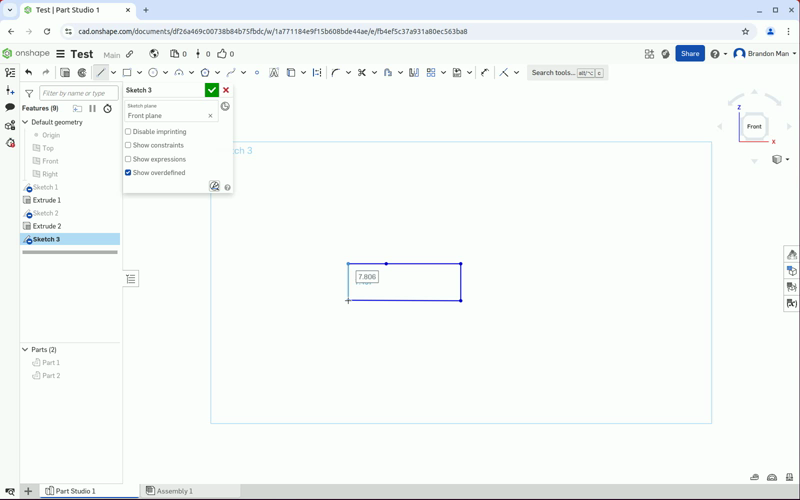
click(348, 300)
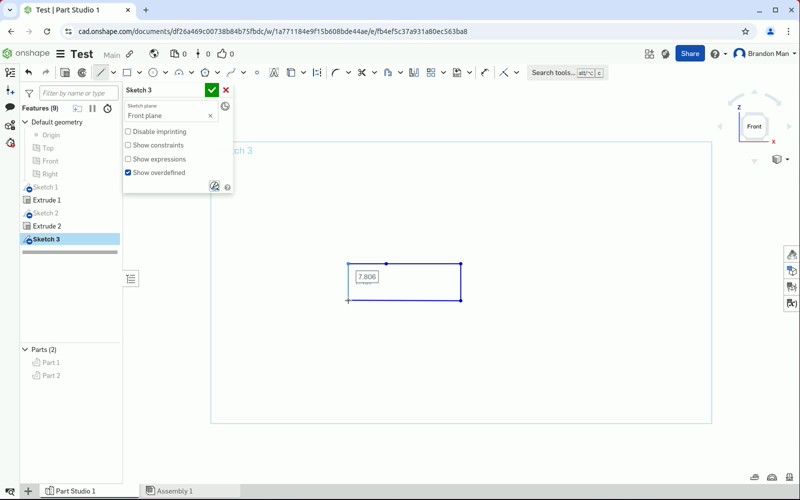
key(esc)
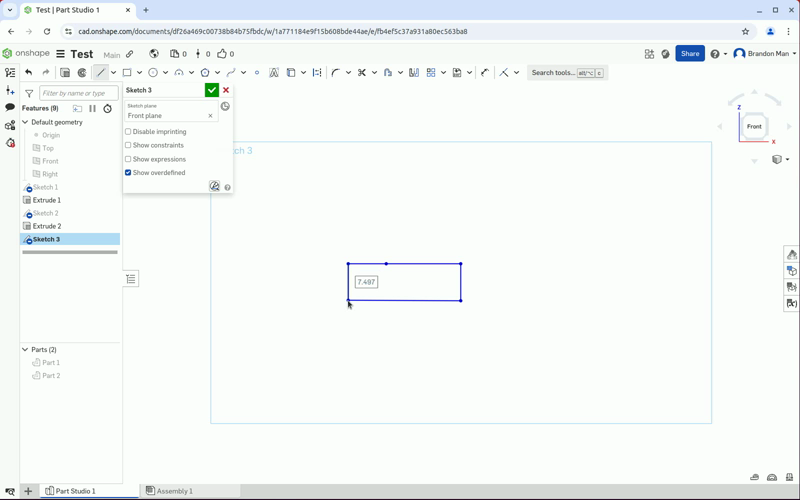
mouse_move(355, 269)
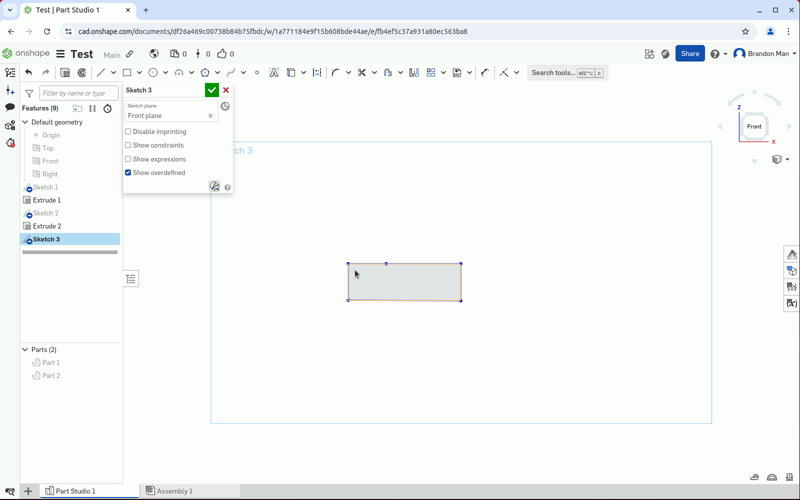
click(355, 269)
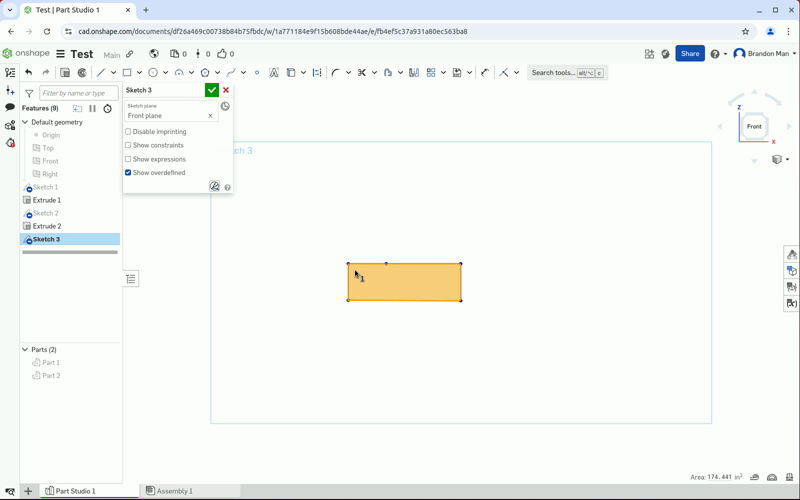
mouse_move(73, 352)
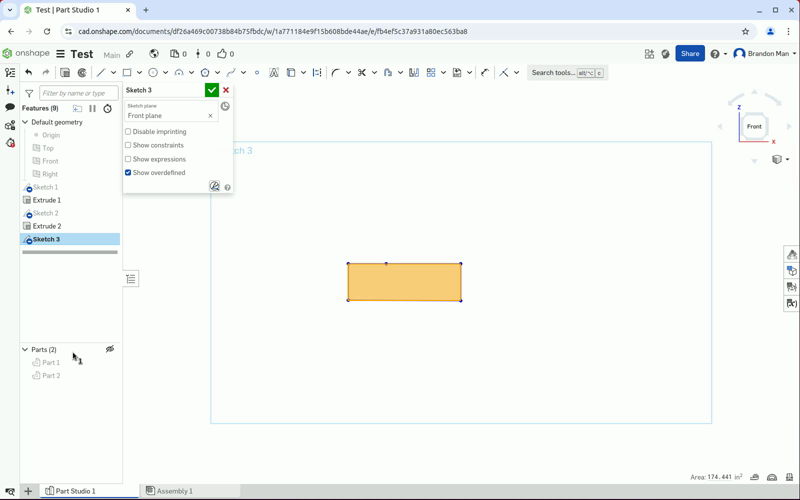
key(shift+y)
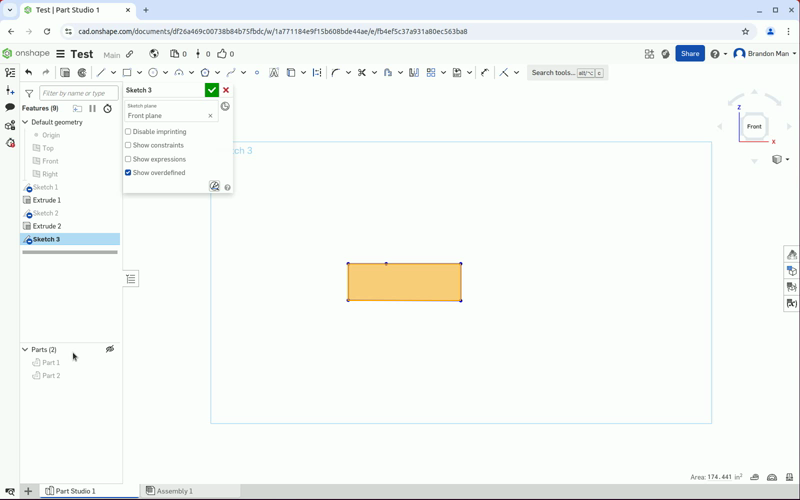
key(shift+e)
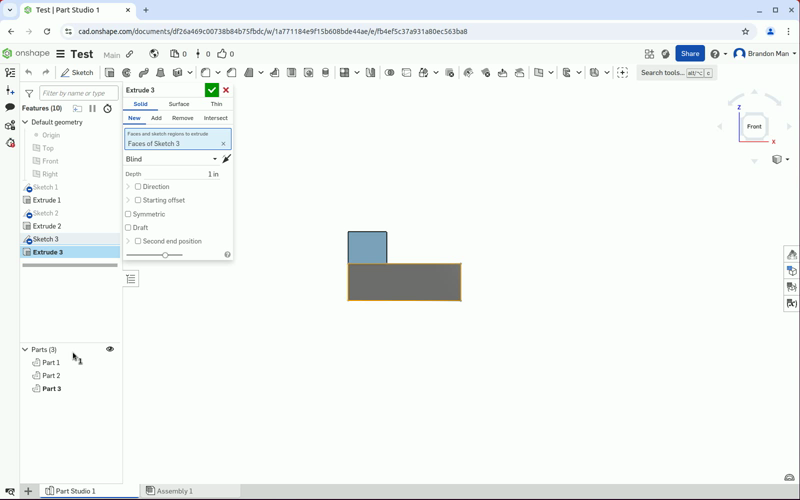
mouse_move(143, 106)
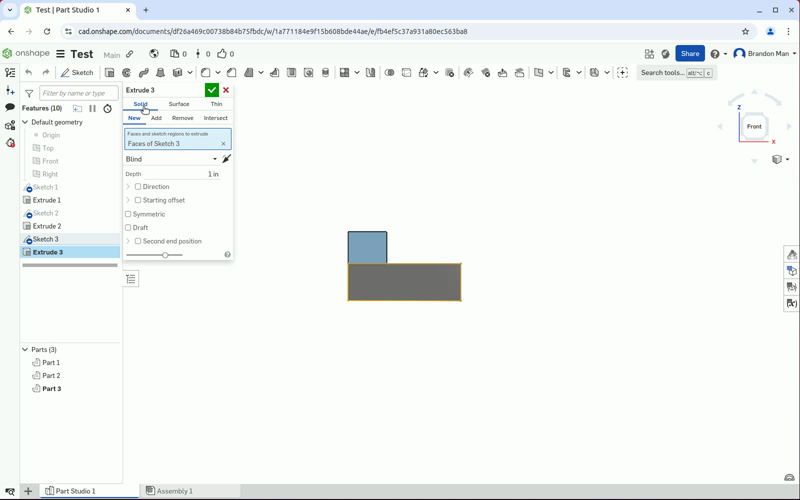
click(143, 106)
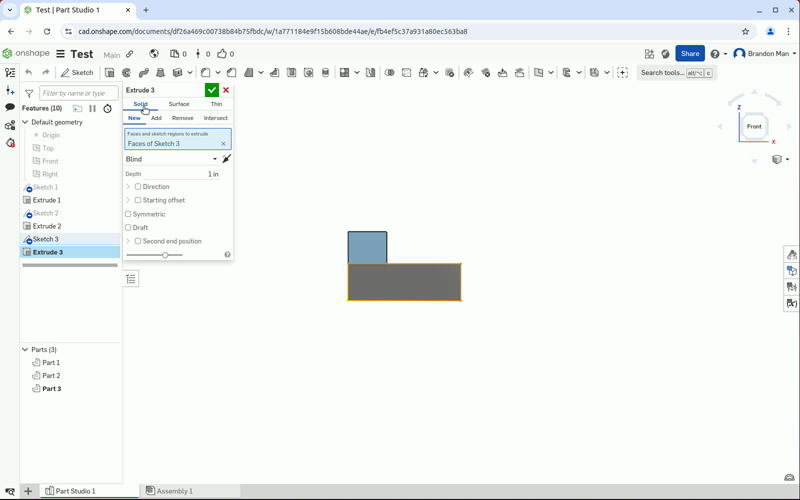
mouse_move(137, 120)
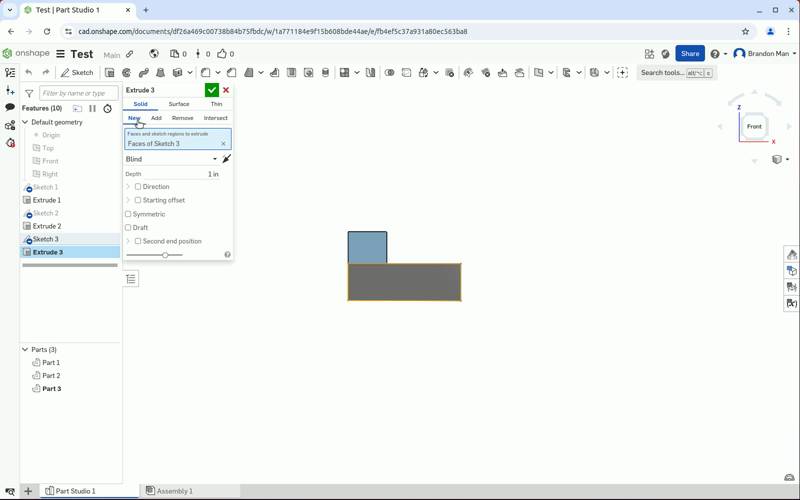
click(137, 120)
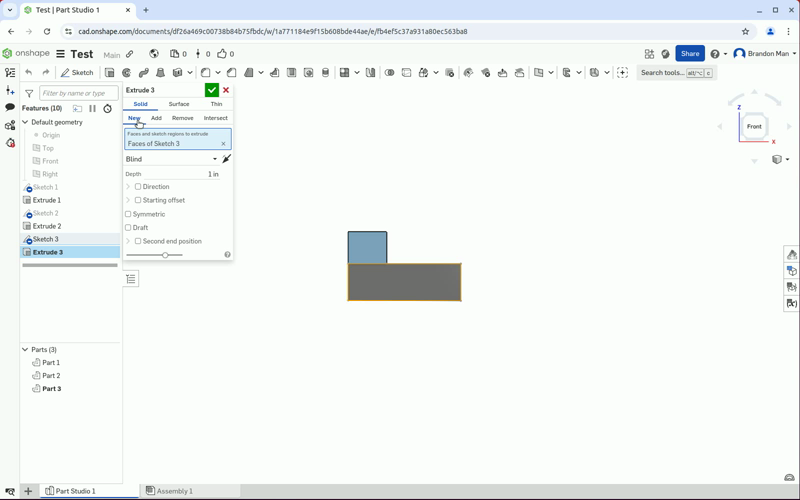
key(tab, 4)
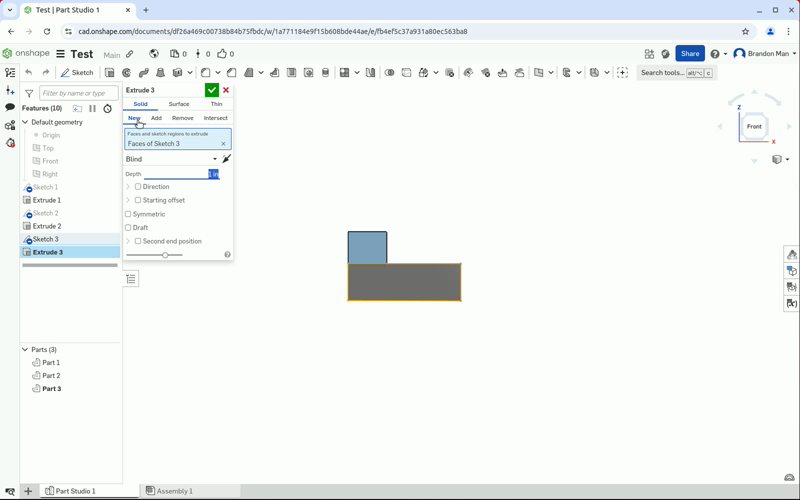
text(-23.108)
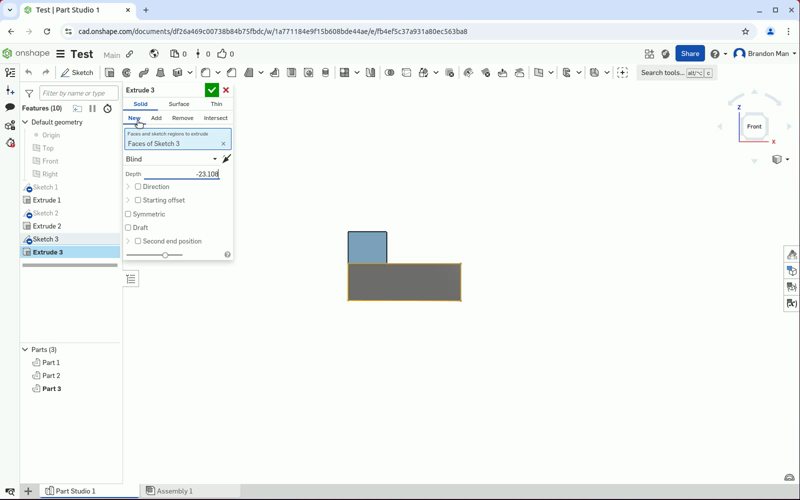
key(enter)
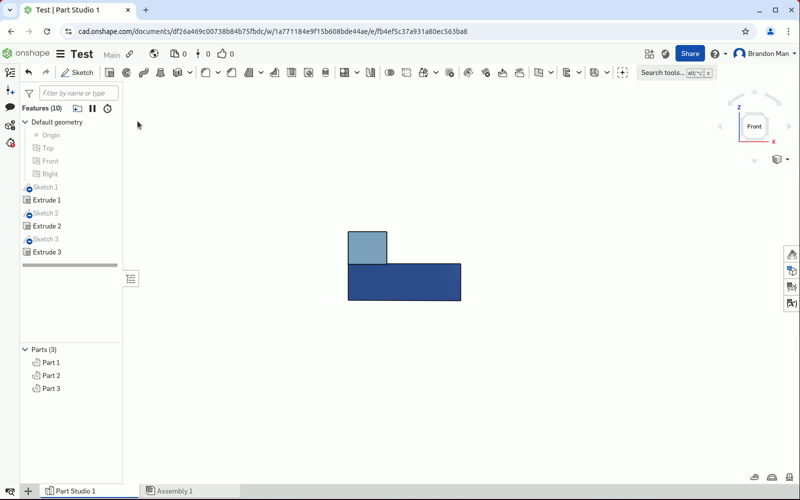
key(shift+h)
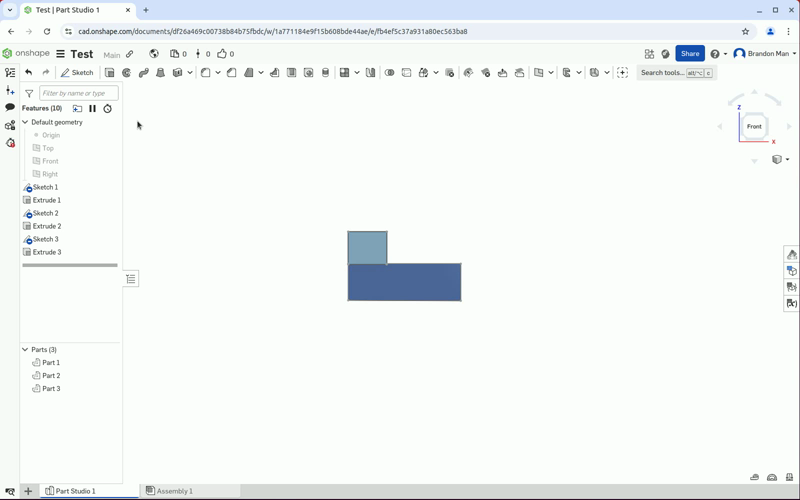
key(shift+h)
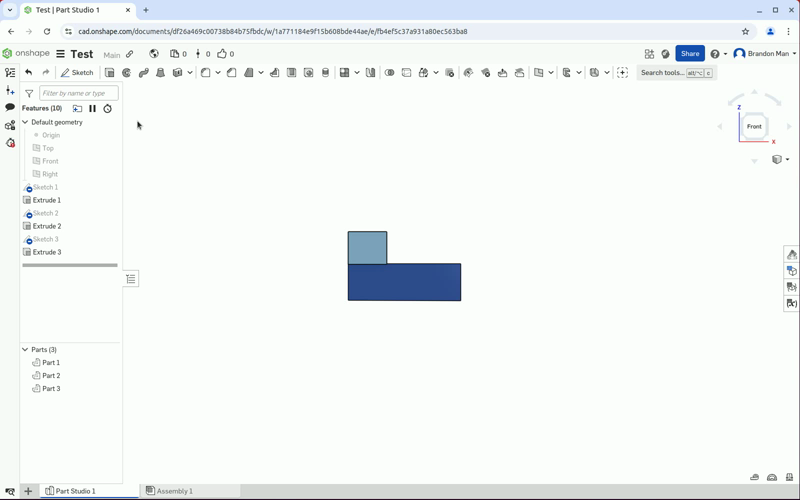
mouse_move(73, 189)
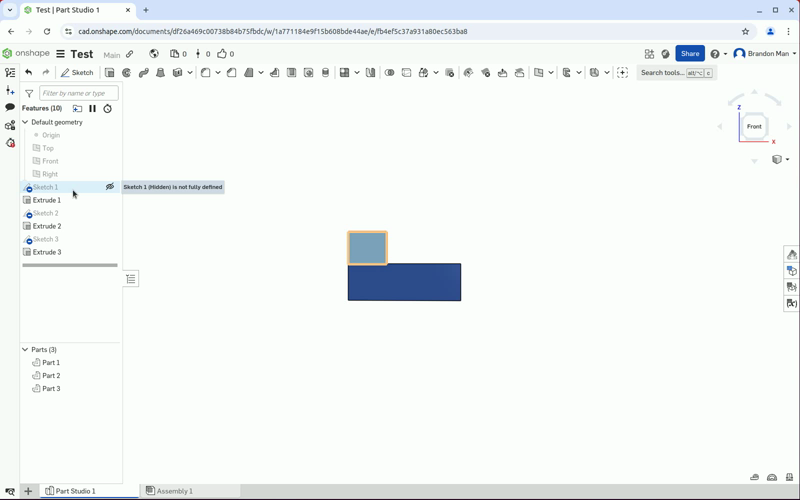
click(73, 189)
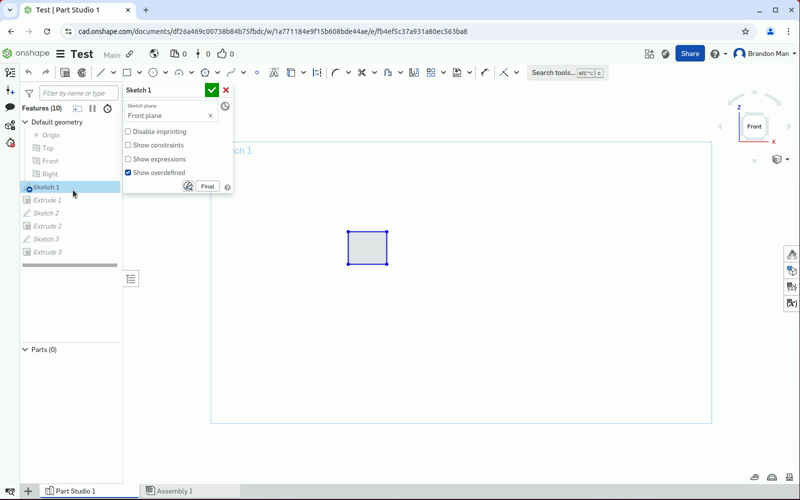
mouse_move(229, 92)
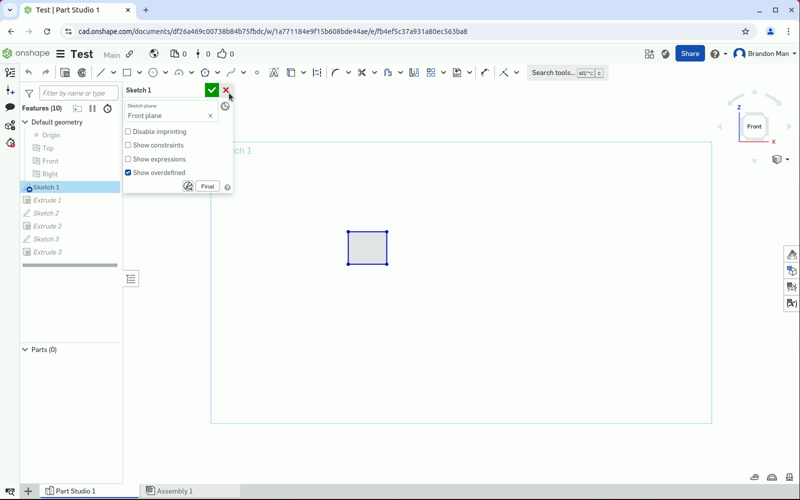
click(229, 92)
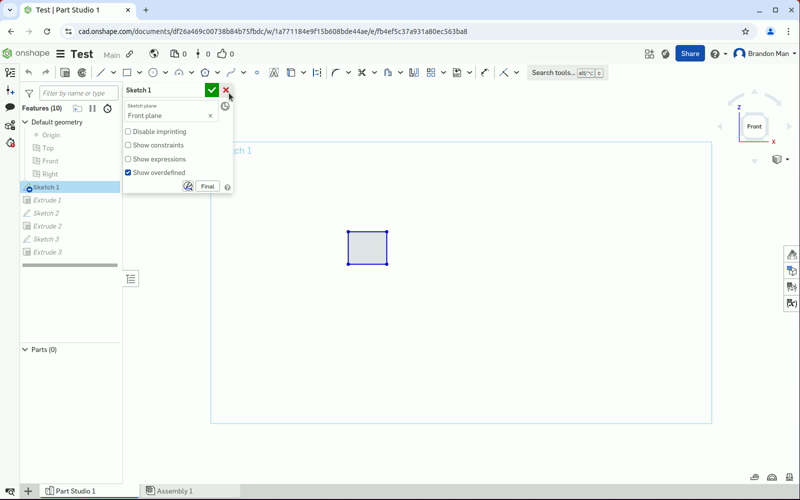
key(shift+s)
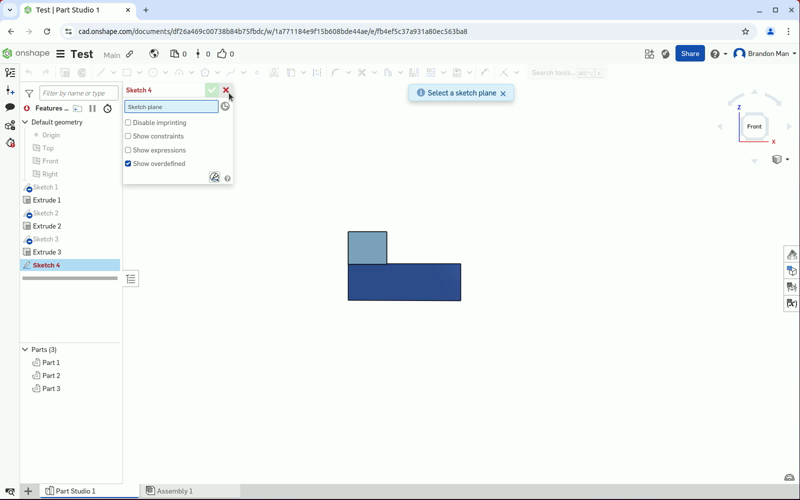
mouse_move(73, 163)
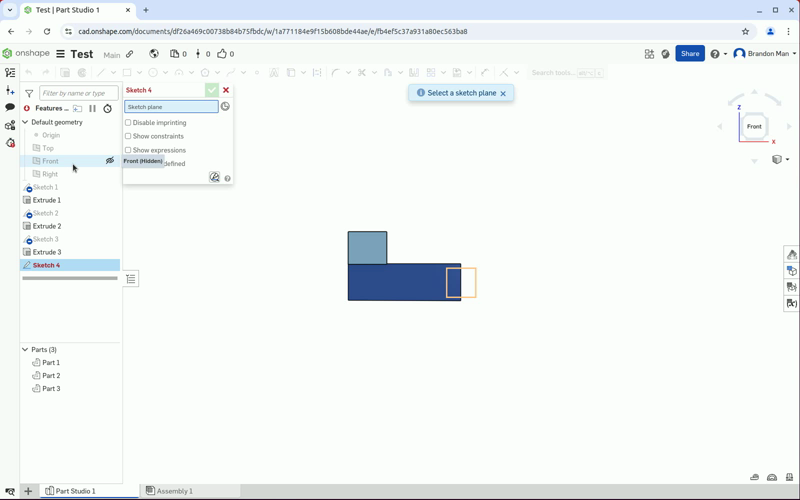
click(73, 163)
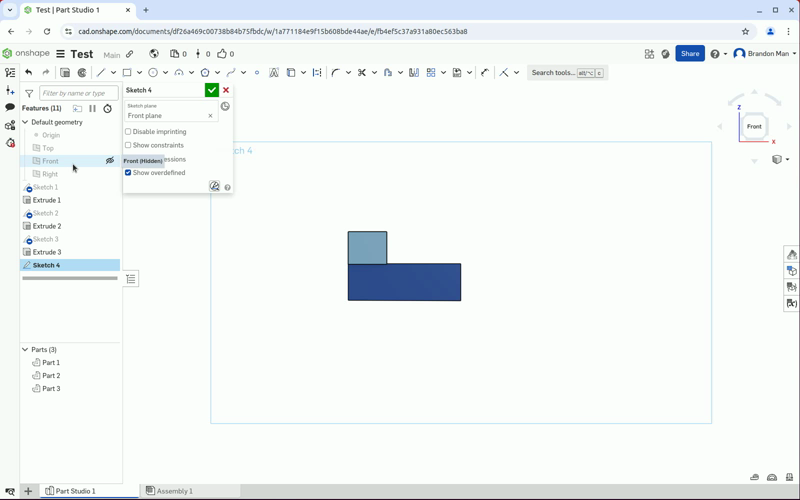
mouse_move(73, 352)
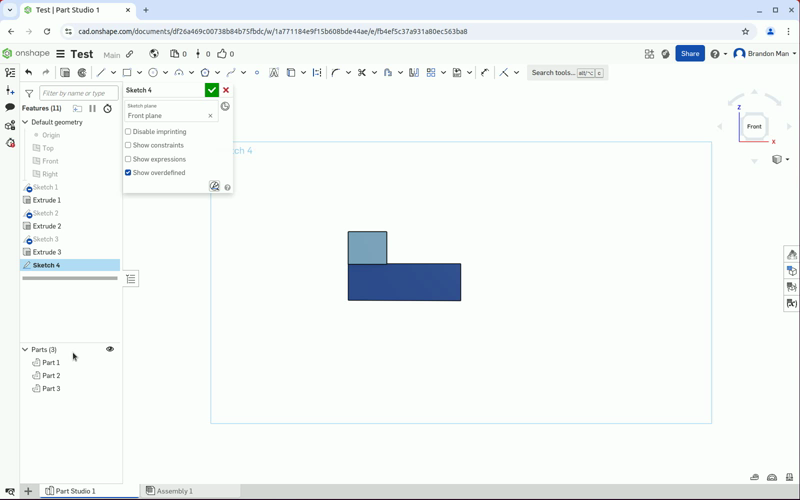
key(y)
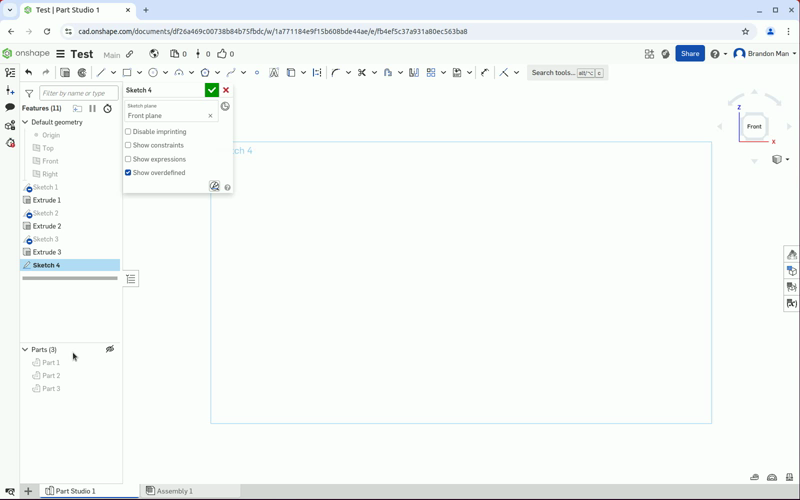
key(l)
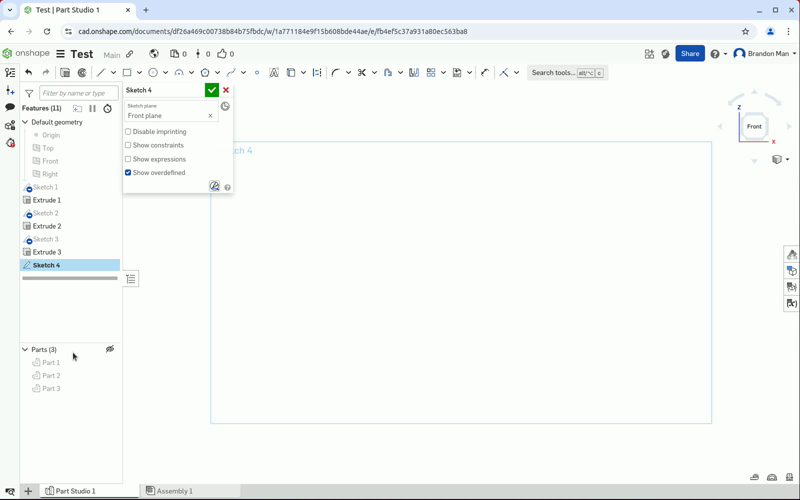
key_down(shift)
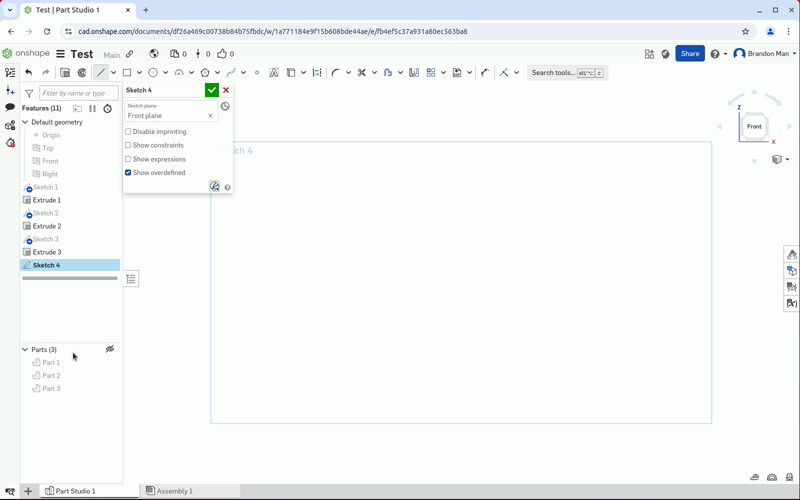
mouse_move(348, 300)
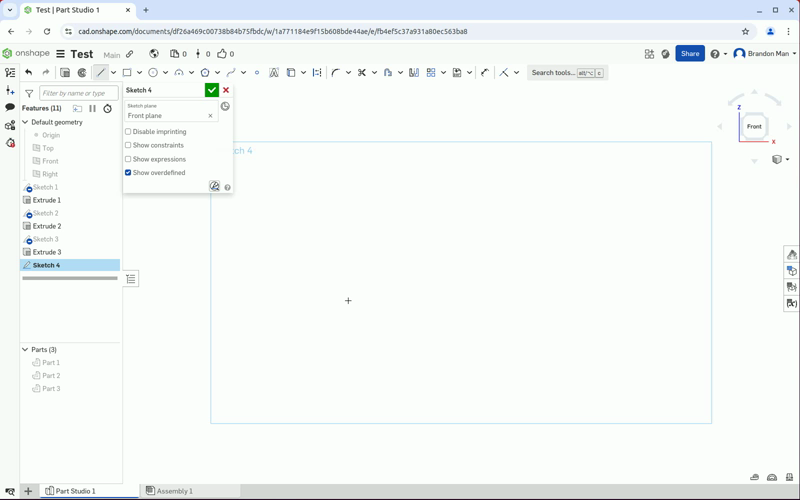
click(348, 300)
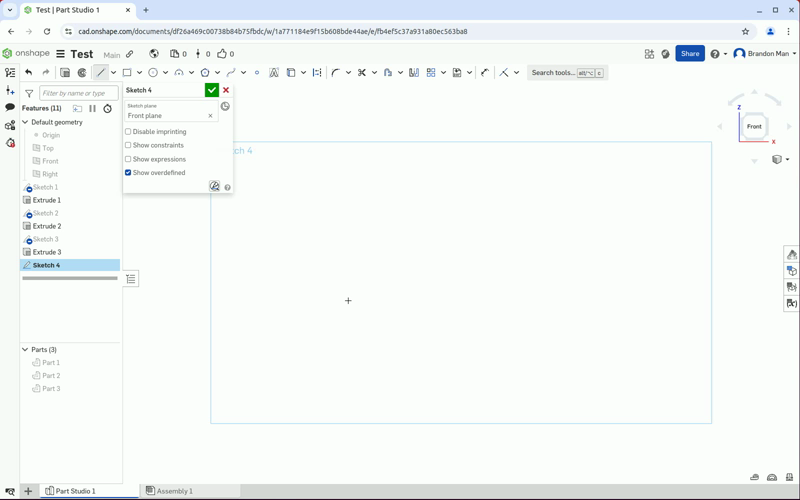
key_up(shift)
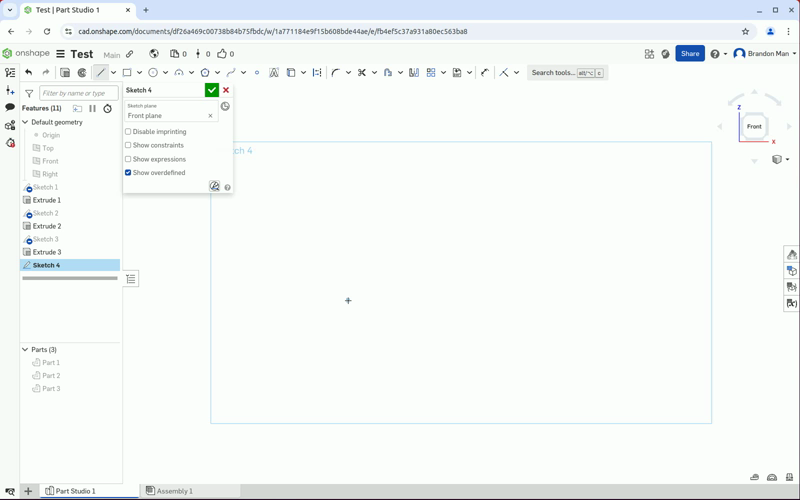
key_down(shift)
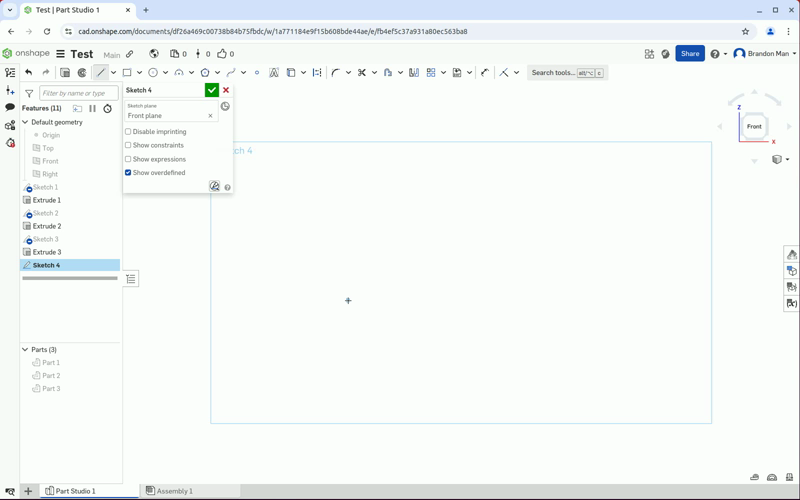
mouse_move(460, 300)
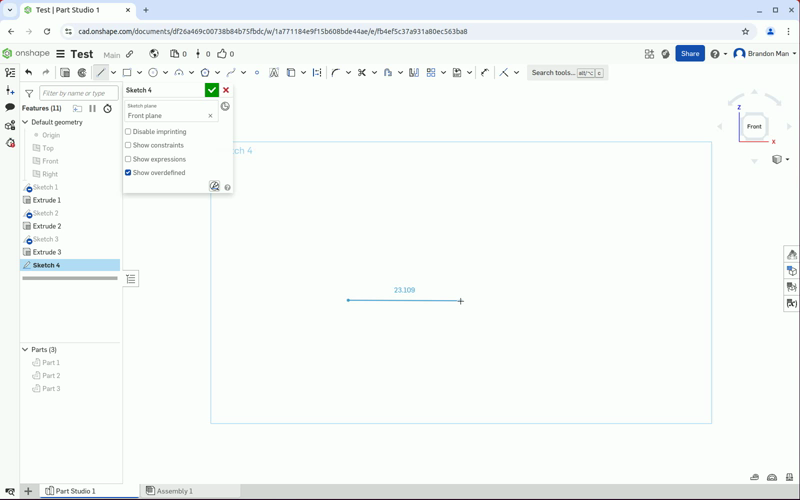
click(460, 300)
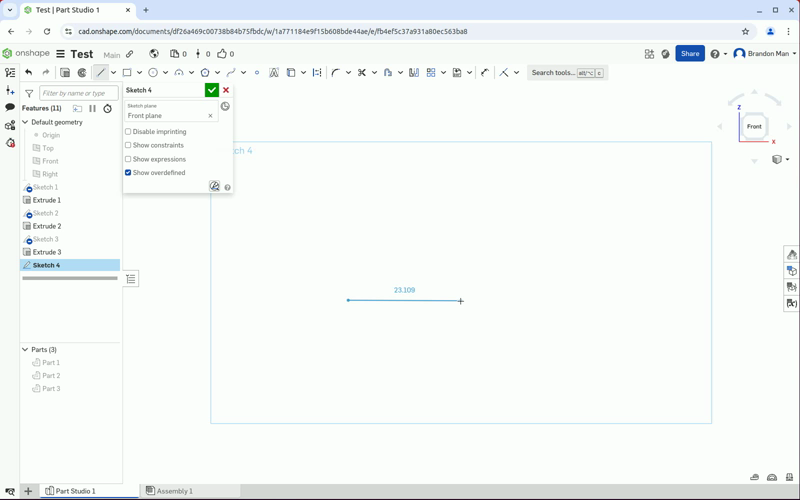
key_up(shift)
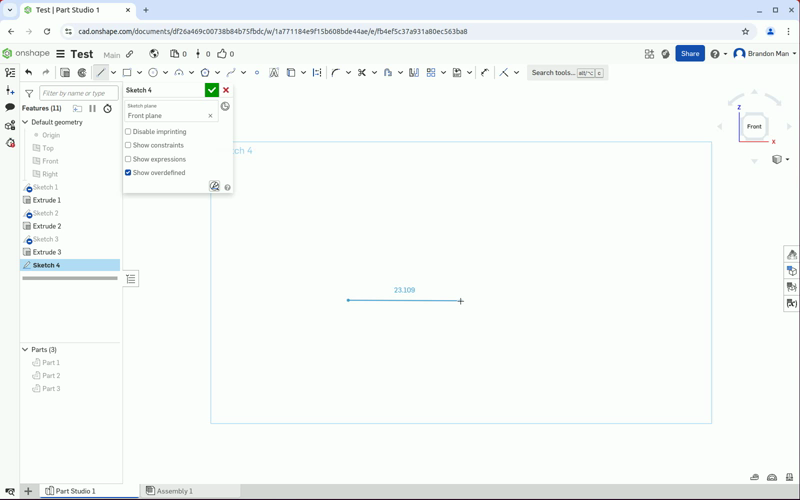
key_down(shift)
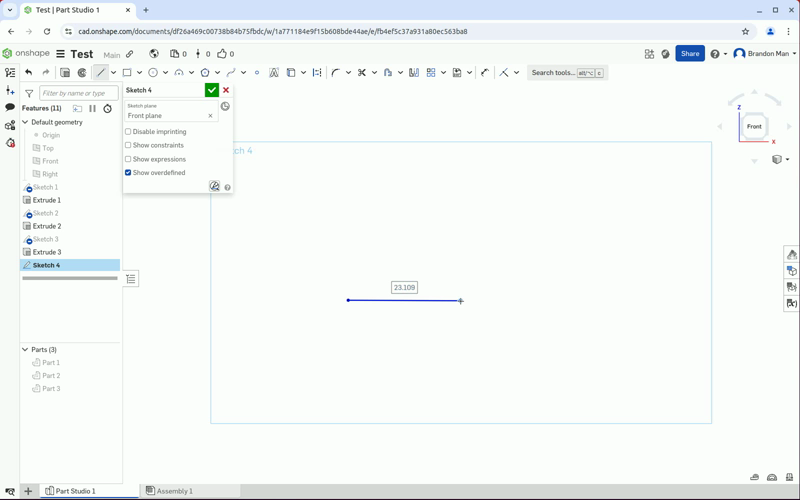
mouse_move(490, 300)
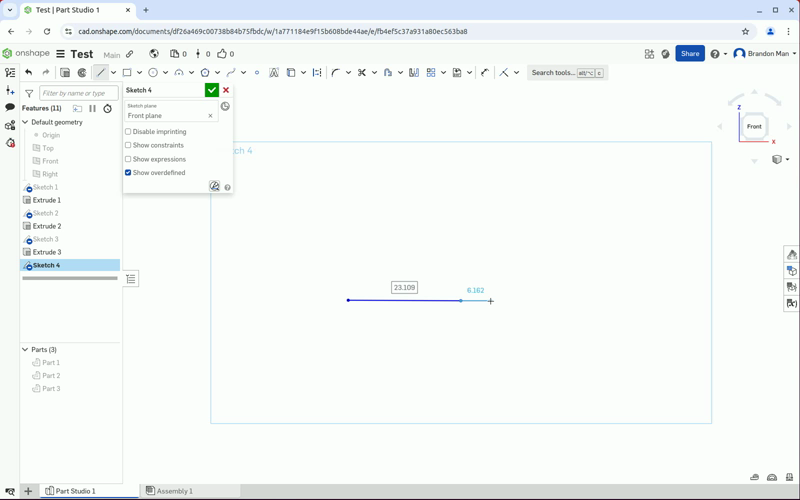
mouse_move(460, 263)
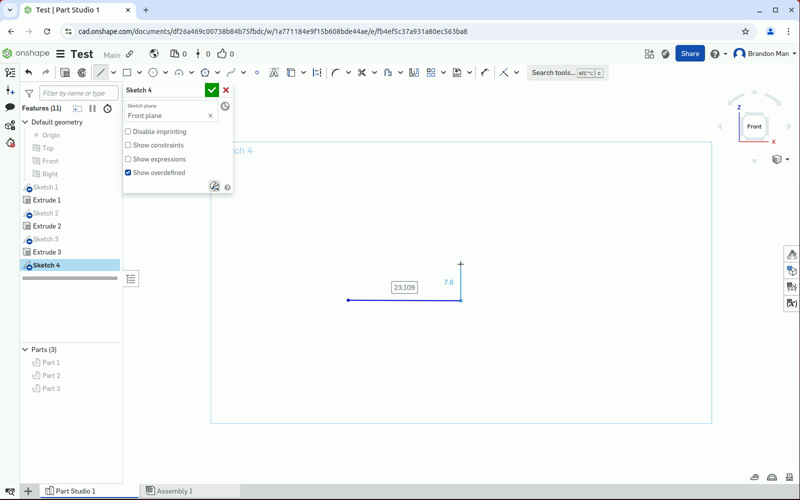
click(460, 263)
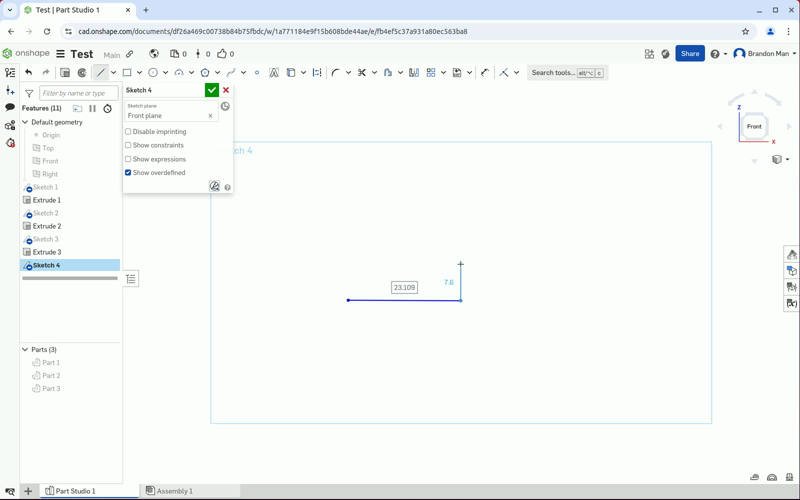
key_up(shift)
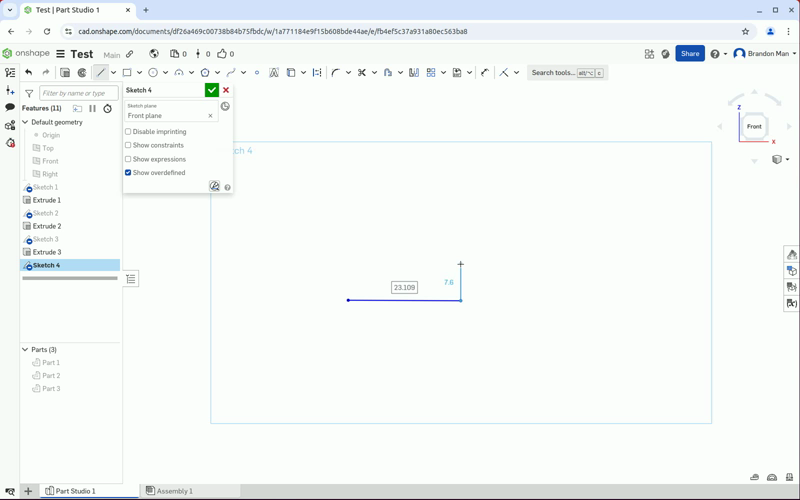
key_down(shift)
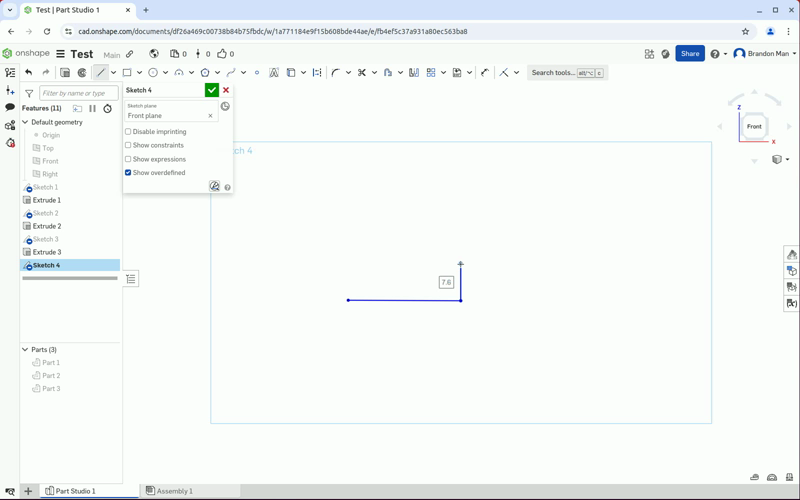
mouse_move(386, 263)
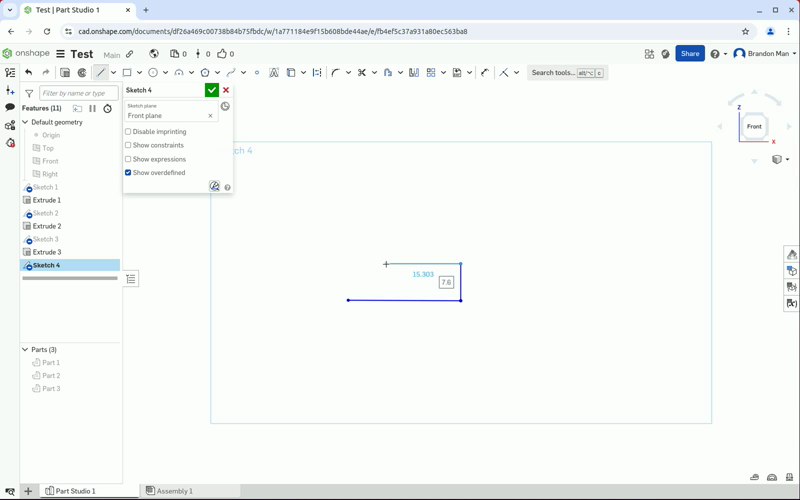
click(386, 263)
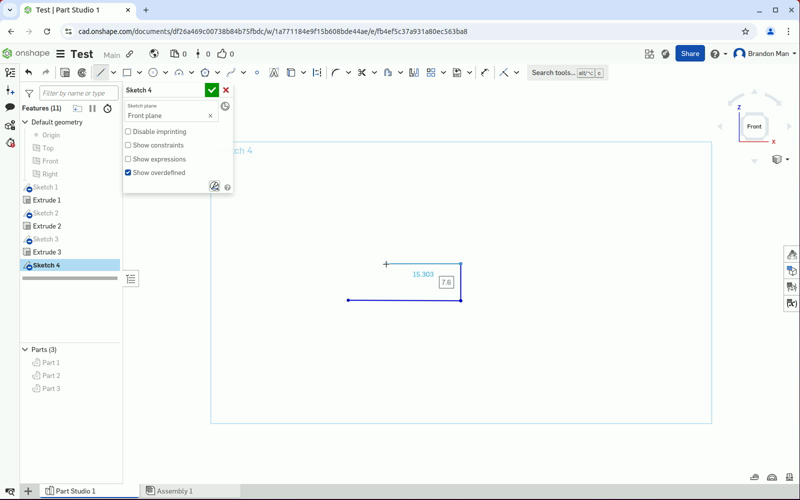
key_up(shift)
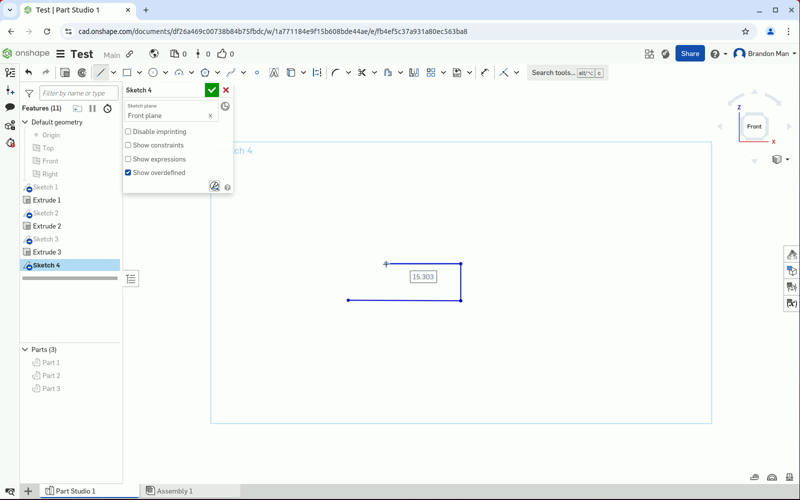
key_down(shift)
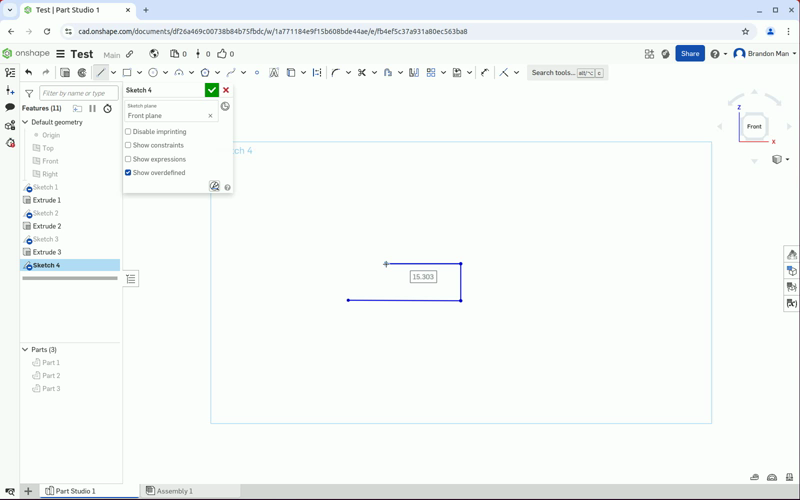
mouse_move(416, 263)
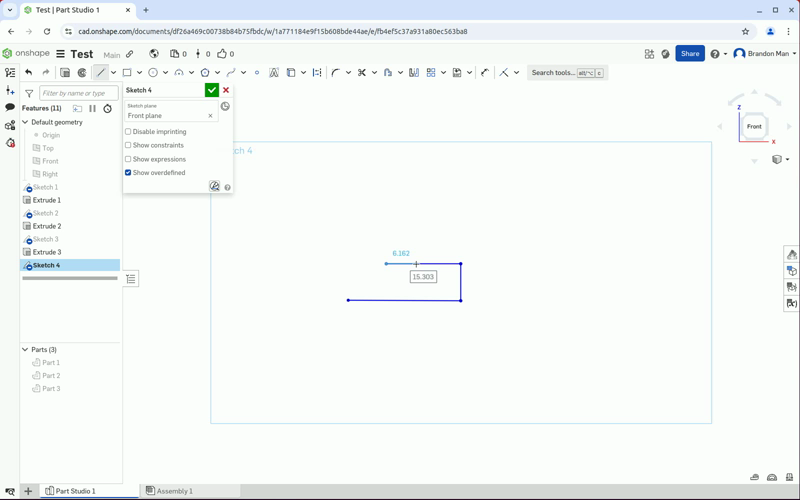
mouse_move(348, 263)
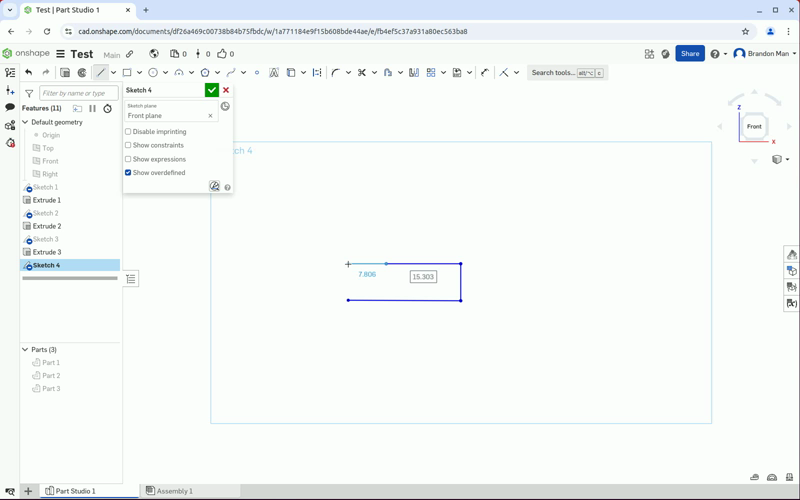
click(348, 263)
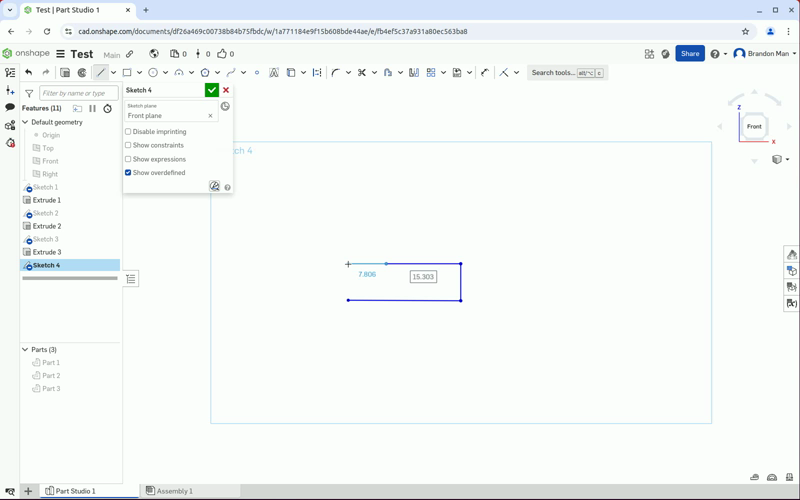
key_up(shift)
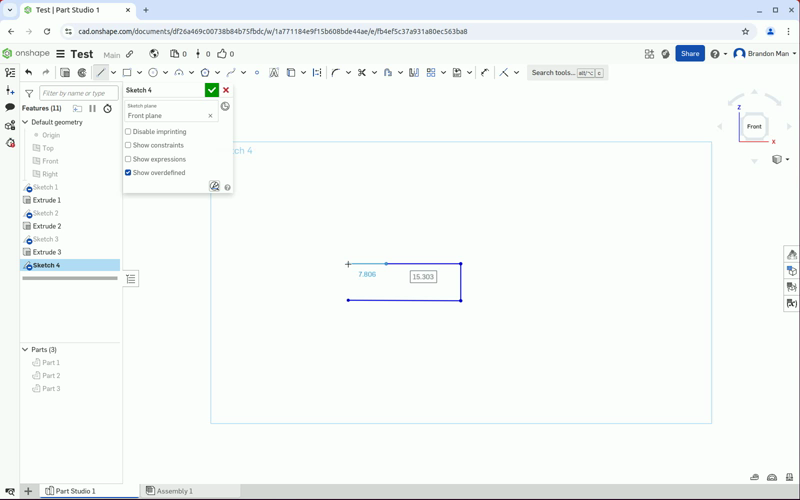
mouse_move(378, 263)
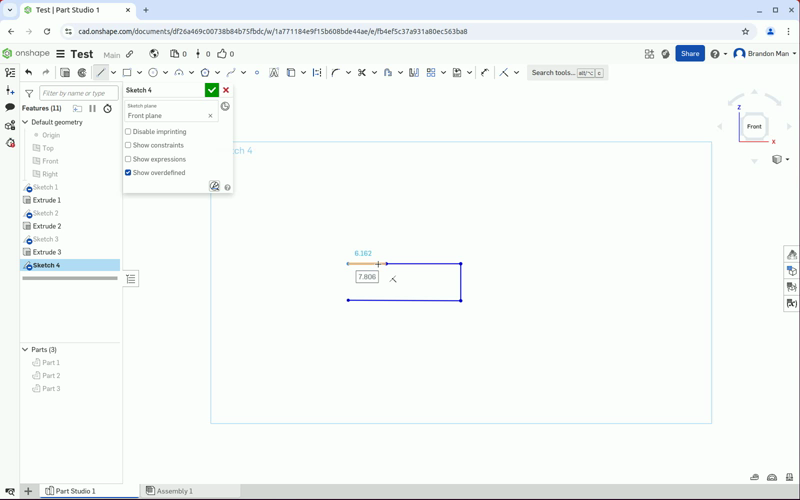
key_down(shift)
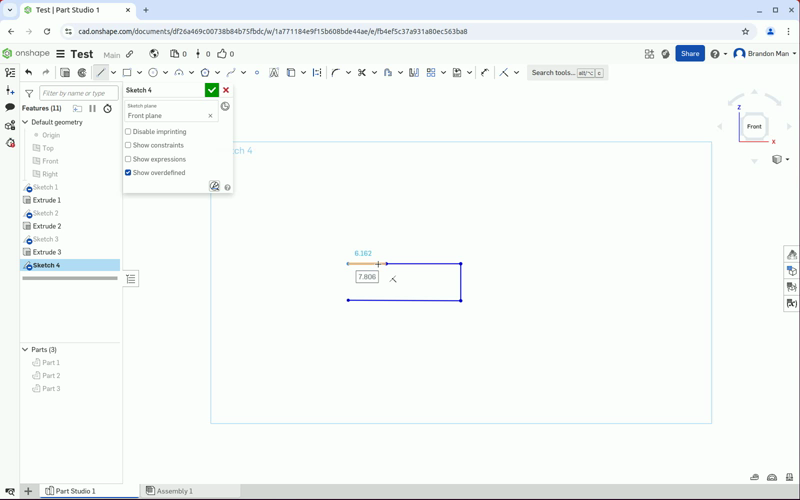
mouse_move(348, 300)
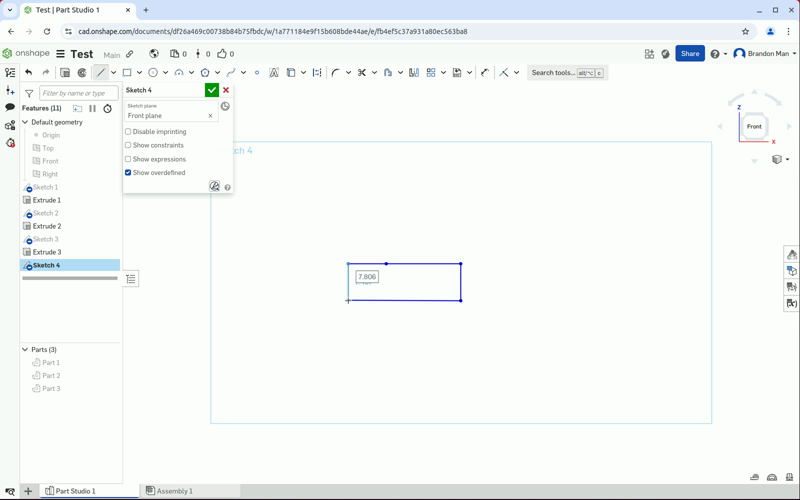
key_up(shift)
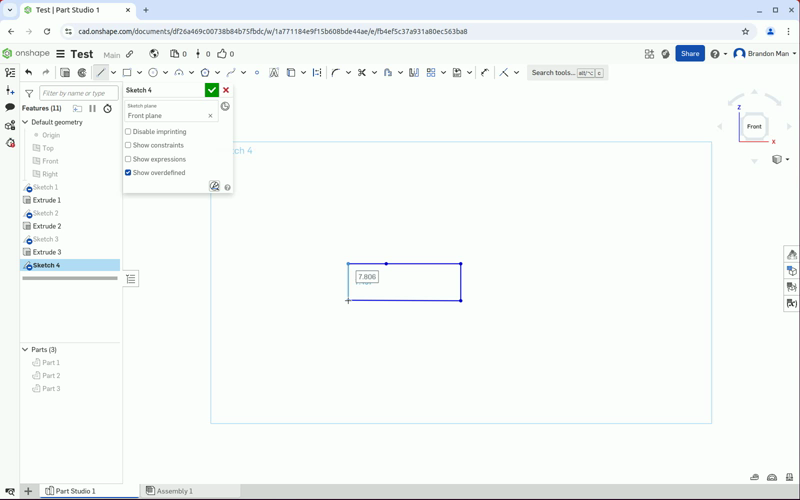
click(348, 300)
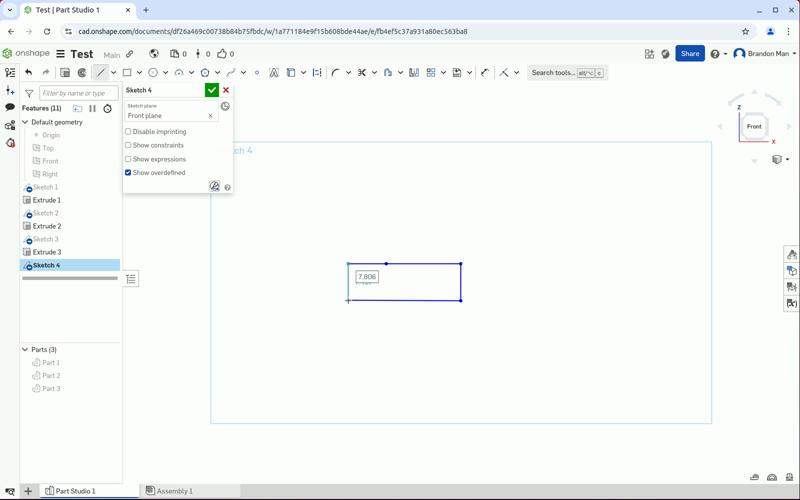
key(esc)
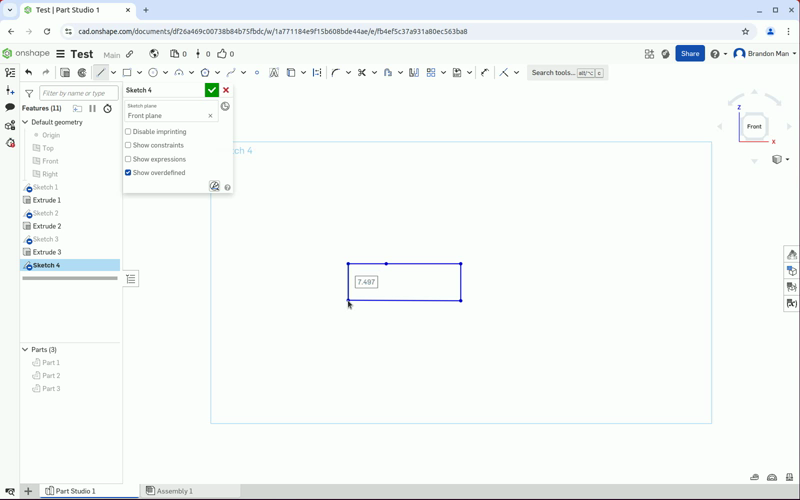
mouse_move(433, 295)
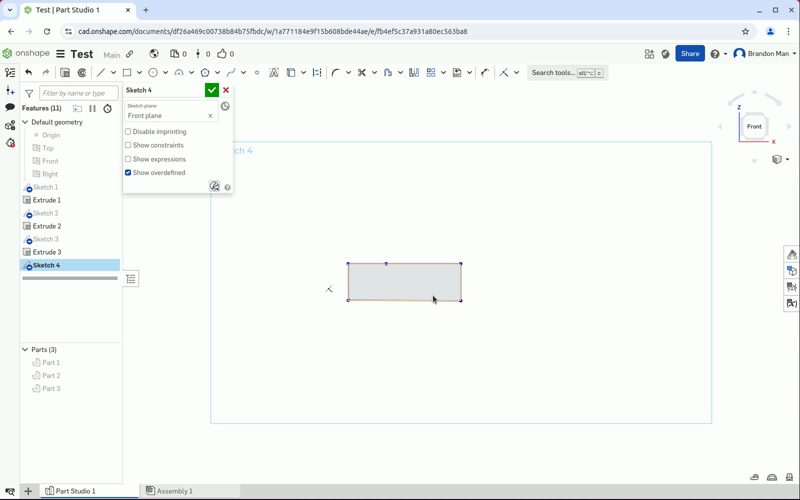
click(433, 295)
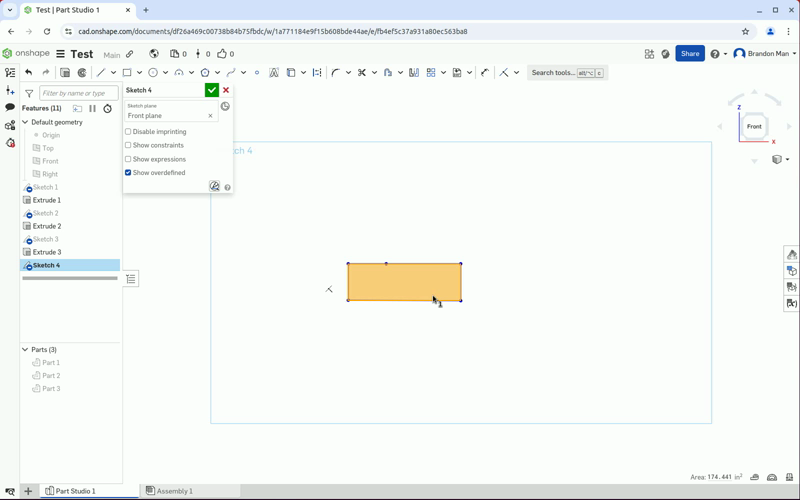
mouse_move(73, 352)
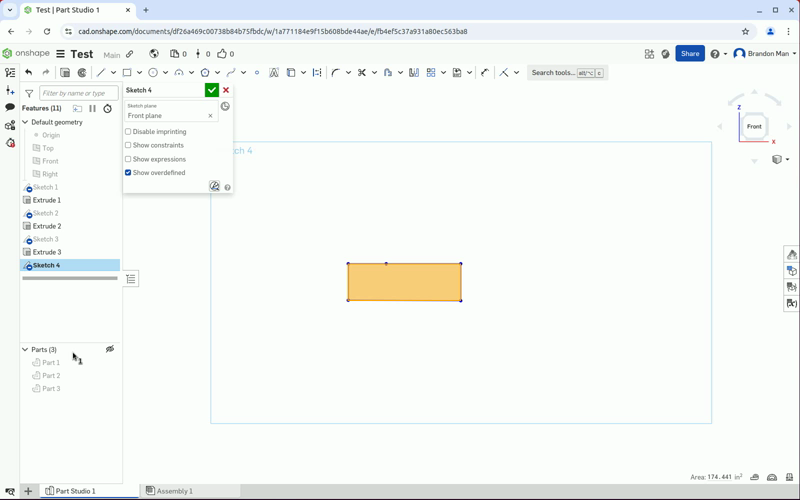
key(shift+y)
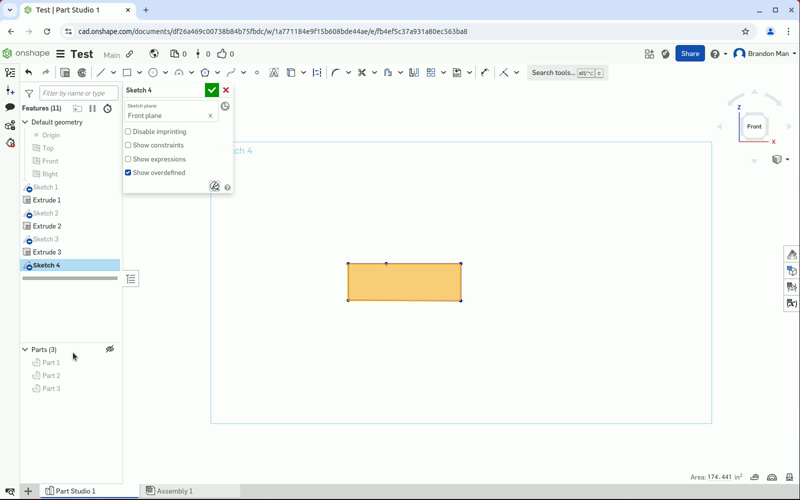
key(shift+e)
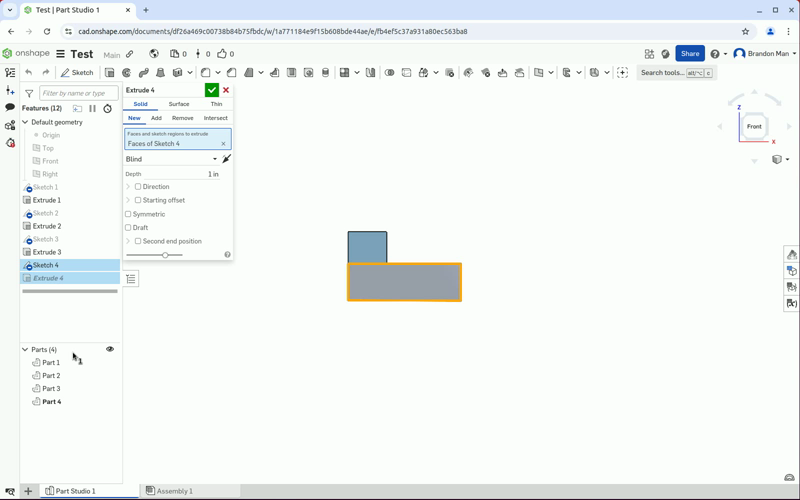
mouse_move(143, 106)
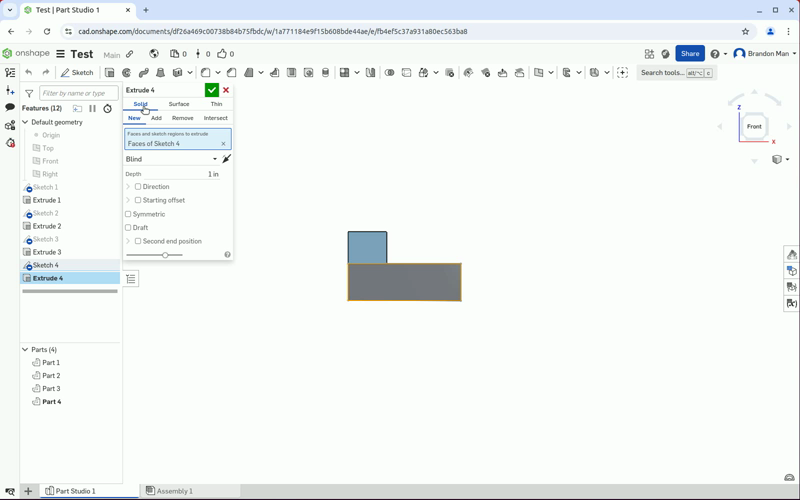
click(143, 106)
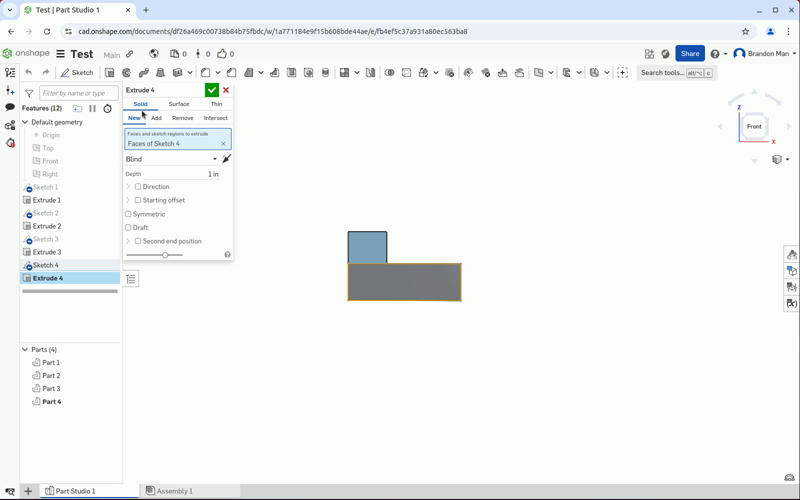
mouse_move(137, 120)
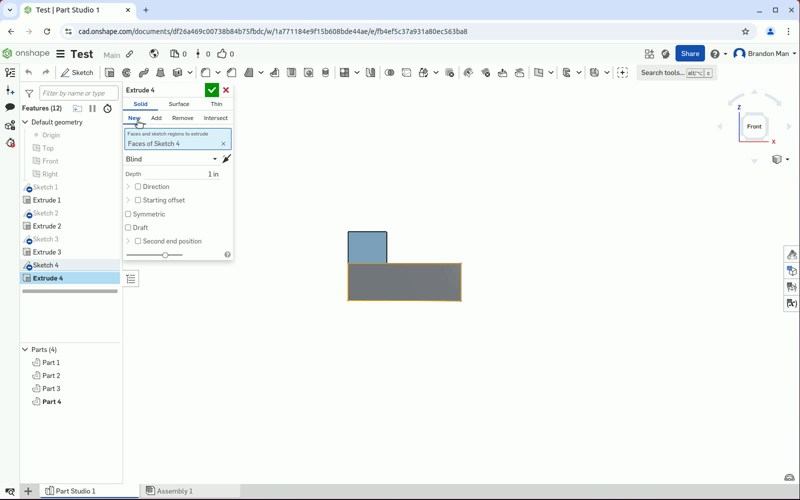
click(137, 120)
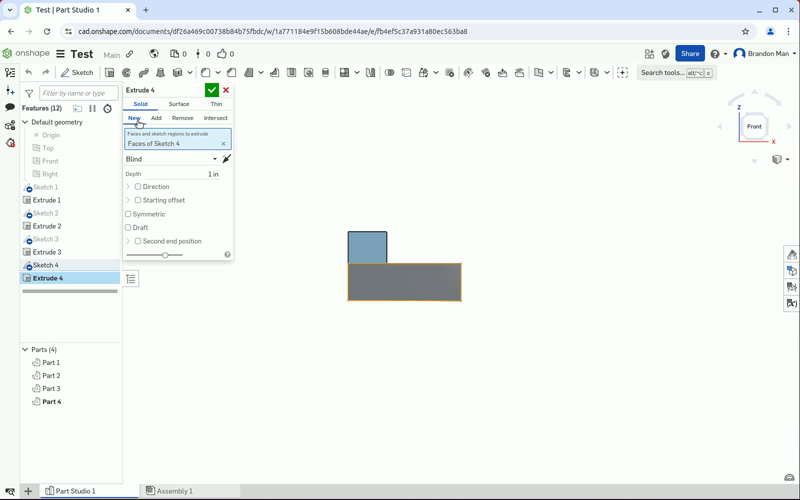
key(tab, 4)
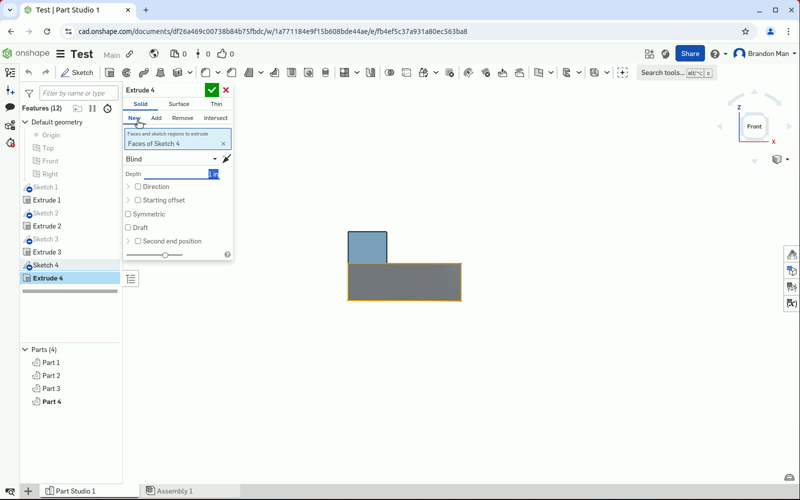
text(7.703)
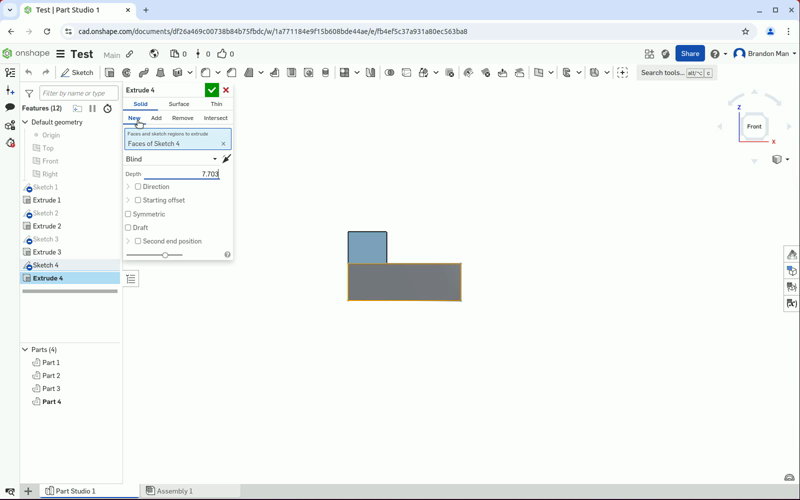
key(enter)
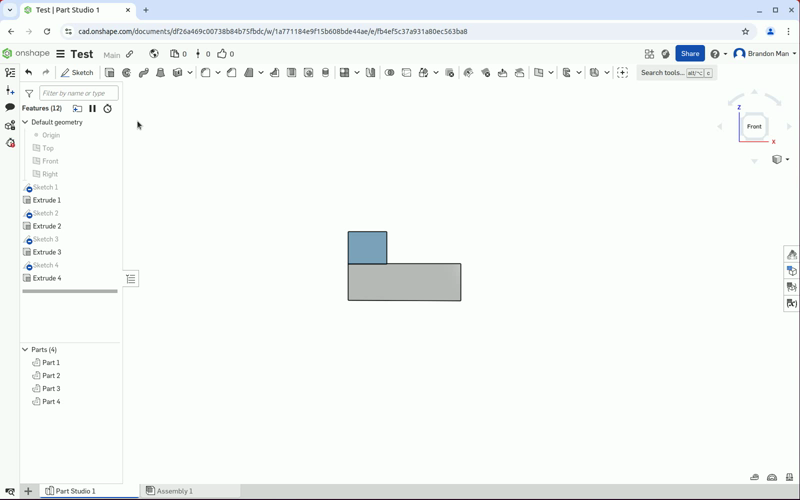
key(shift+h)
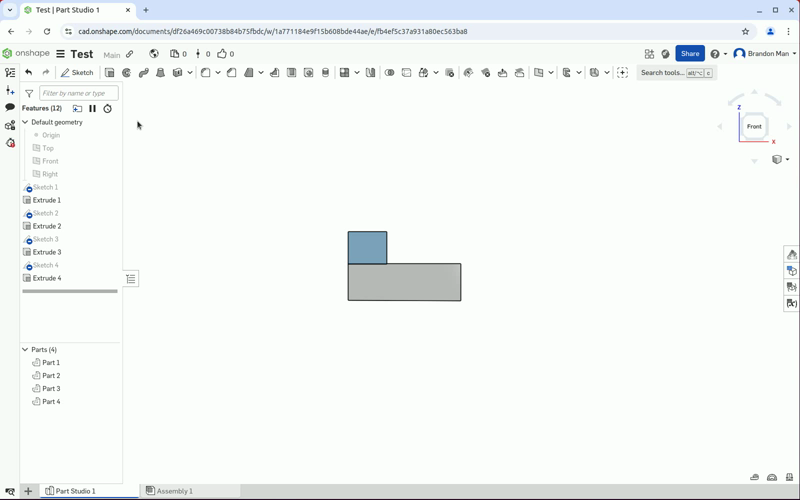
key(shift+h)
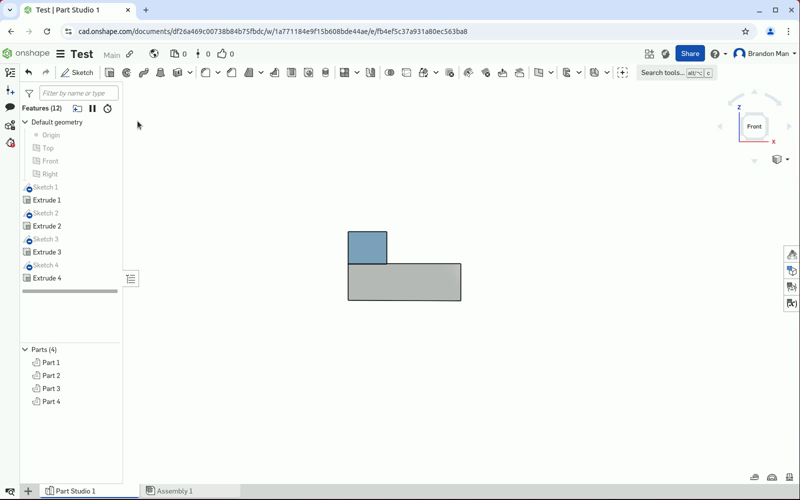
mouse_move(73, 189)
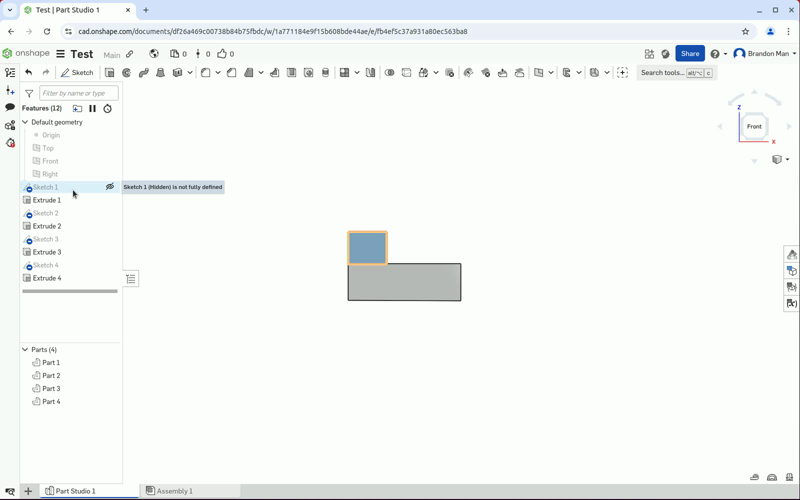
click(73, 189)
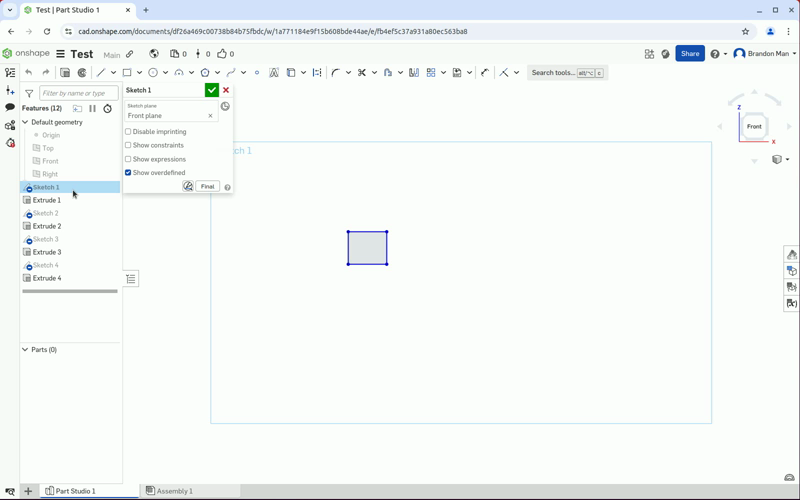
mouse_move(229, 92)
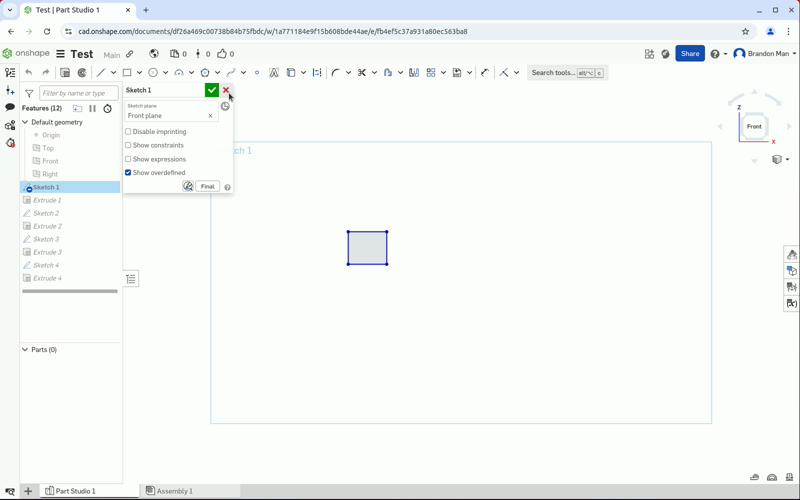
click(229, 92)
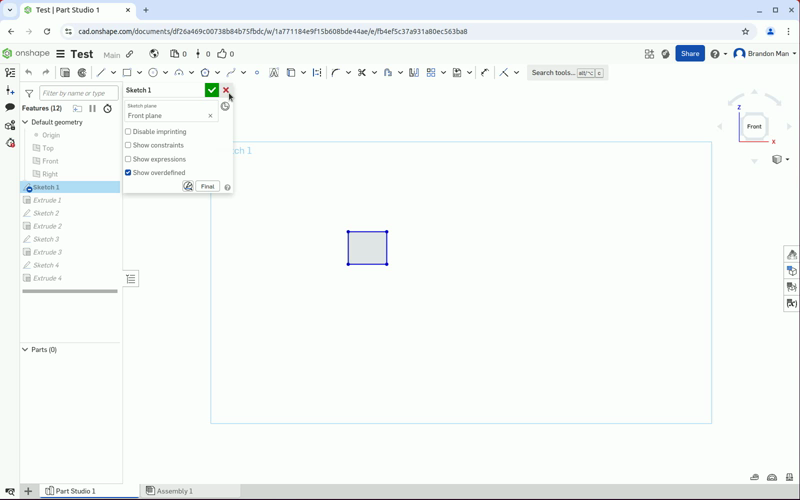
key(shift+s)
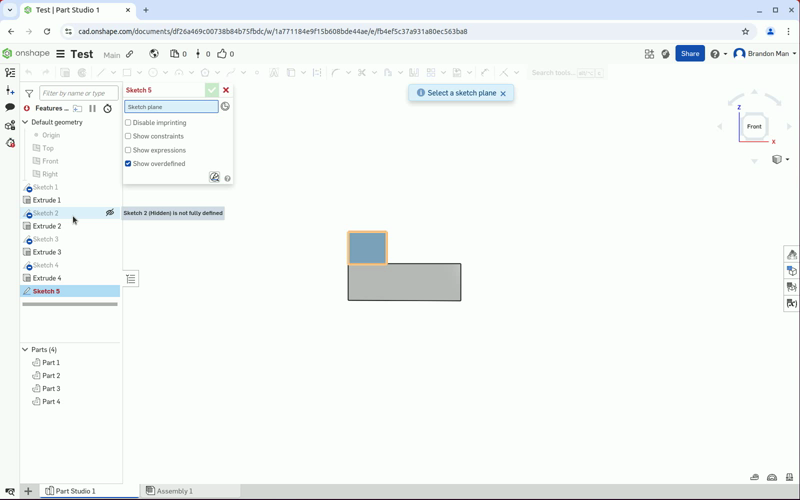
scroll(3)
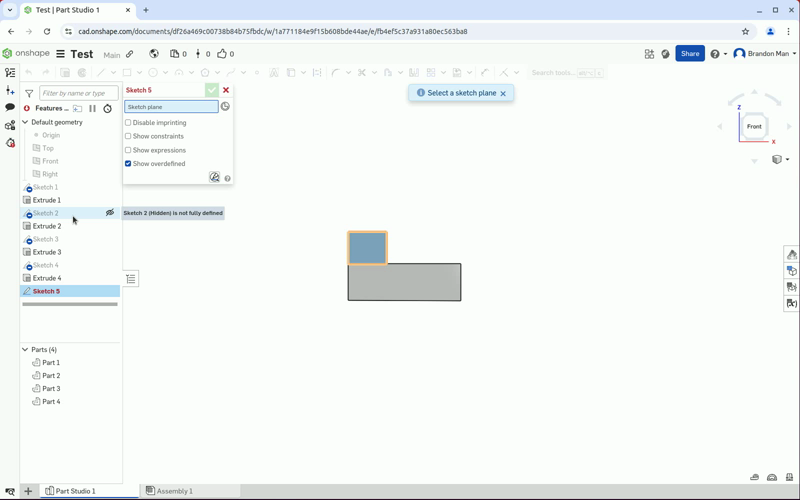
mouse_move(73, 163)
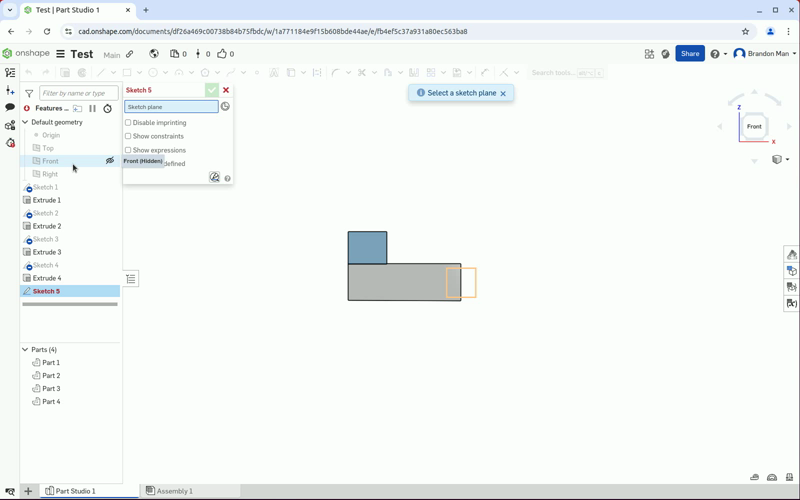
click(73, 163)
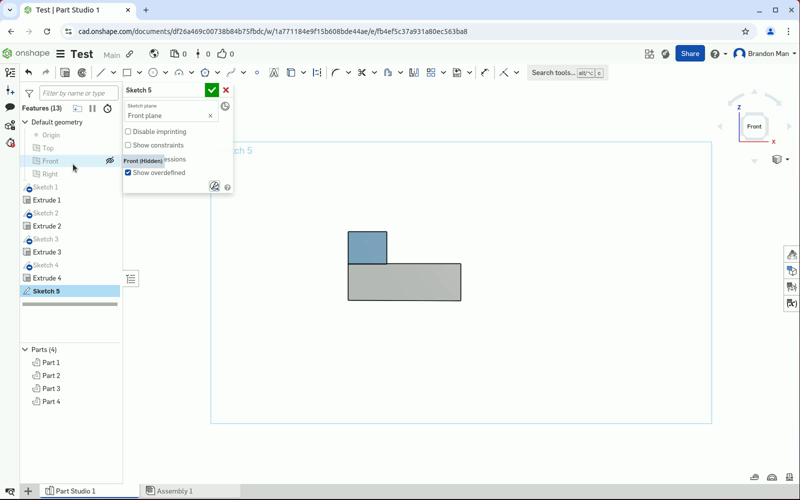
mouse_move(73, 352)
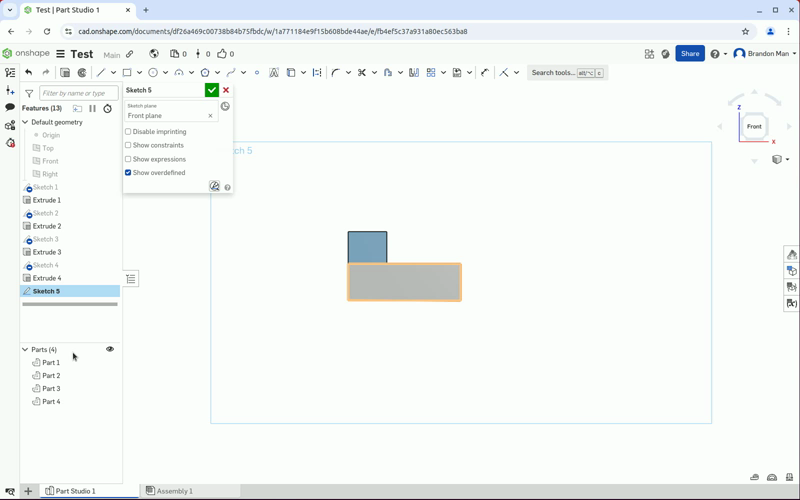
key(y)
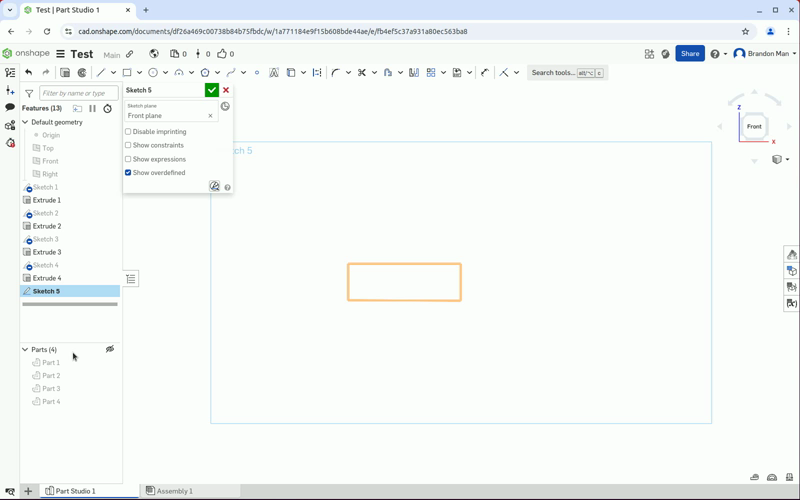
key(l)
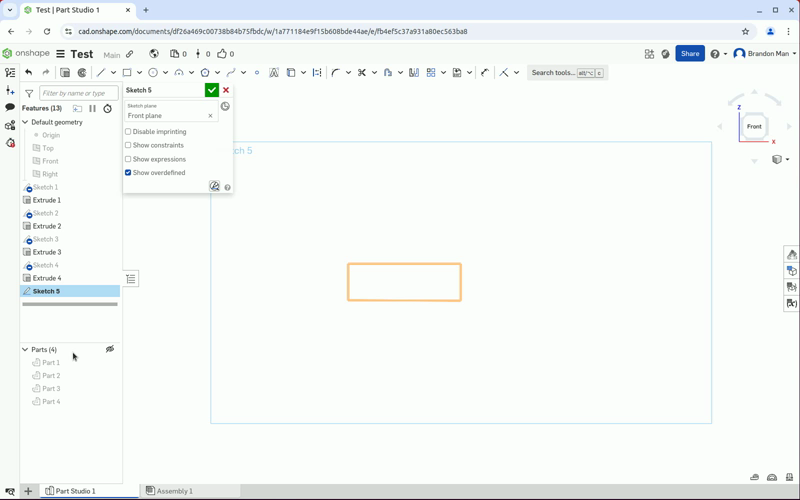
key_down(shift)
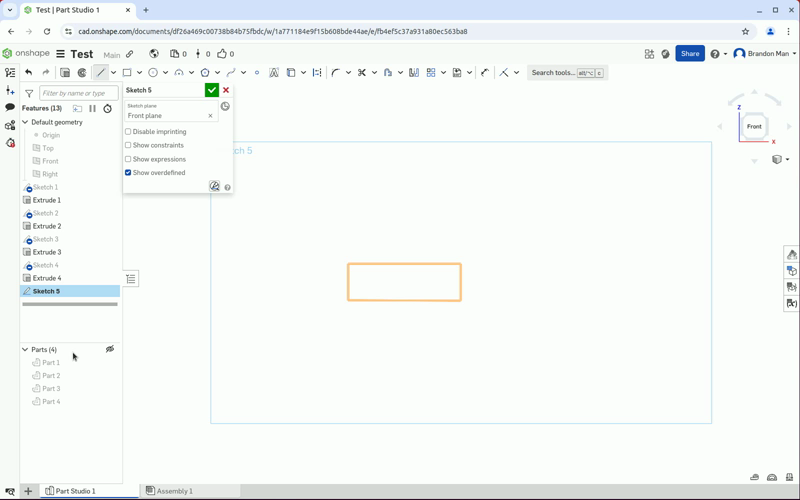
mouse_move(460, 301)
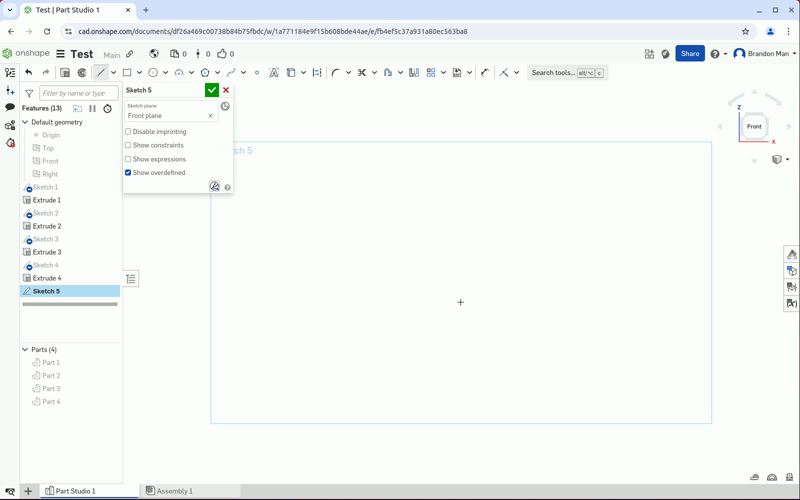
click(460, 301)
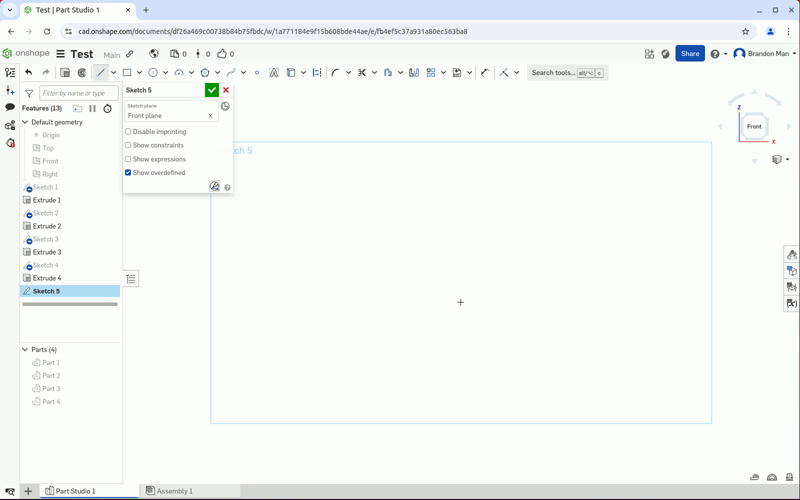
key_up(shift)
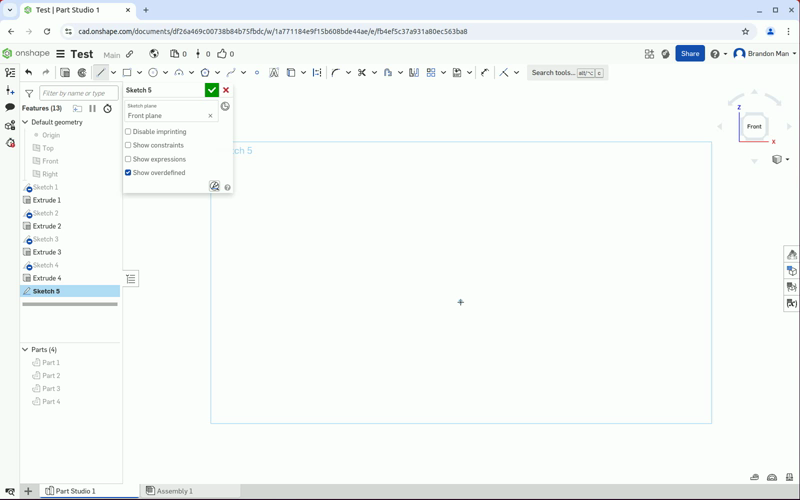
key_down(shift)
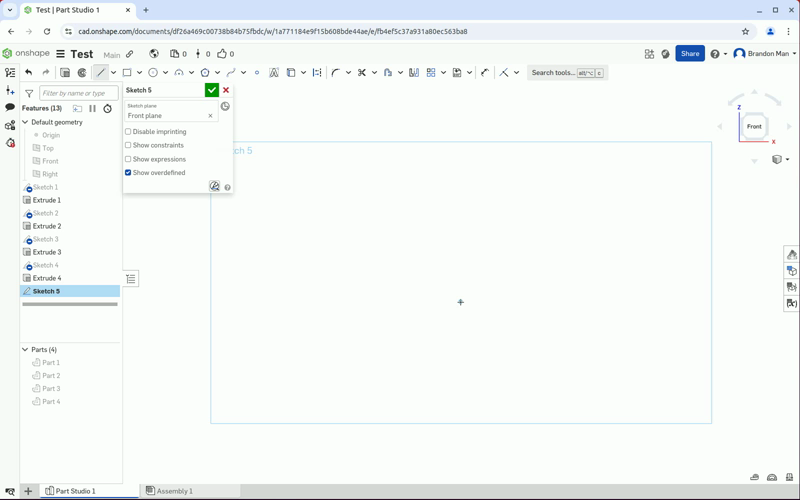
mouse_move(490, 301)
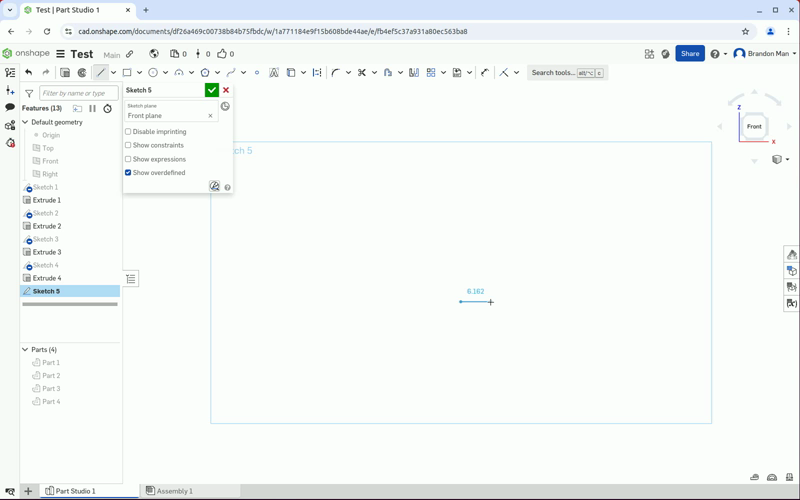
mouse_move(499, 301)
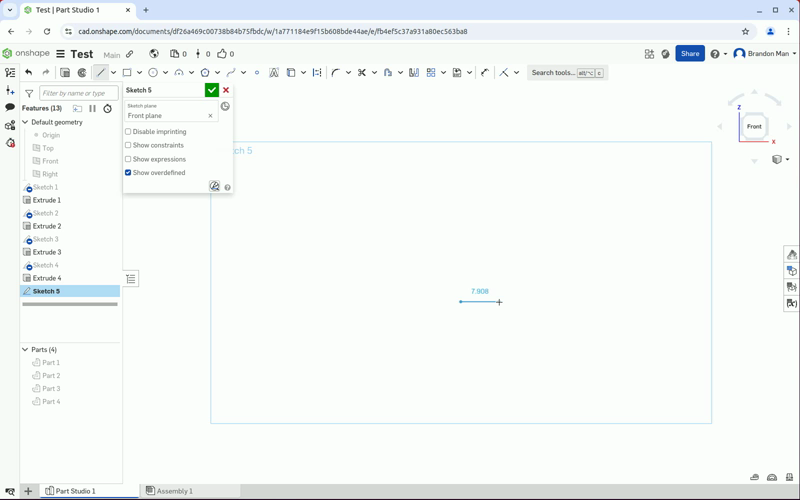
click(499, 301)
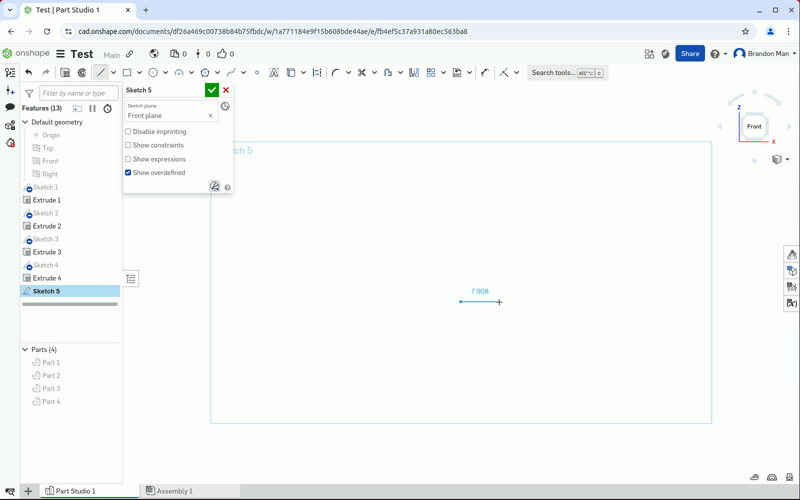
key_up(shift)
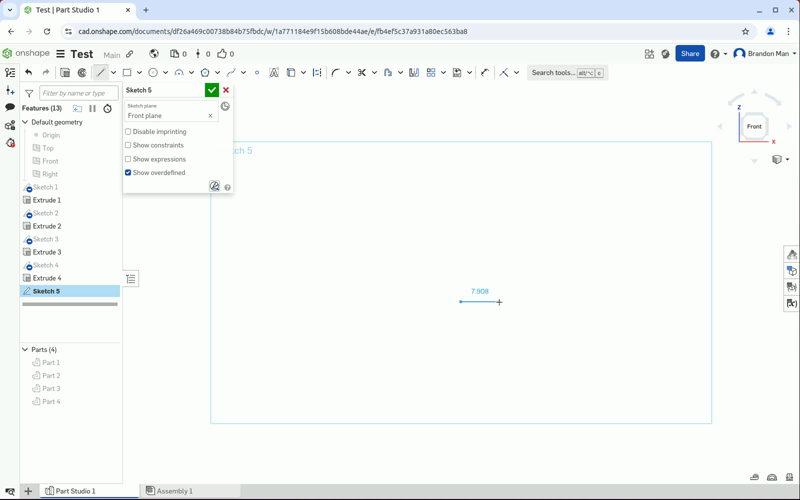
key_down(shift)
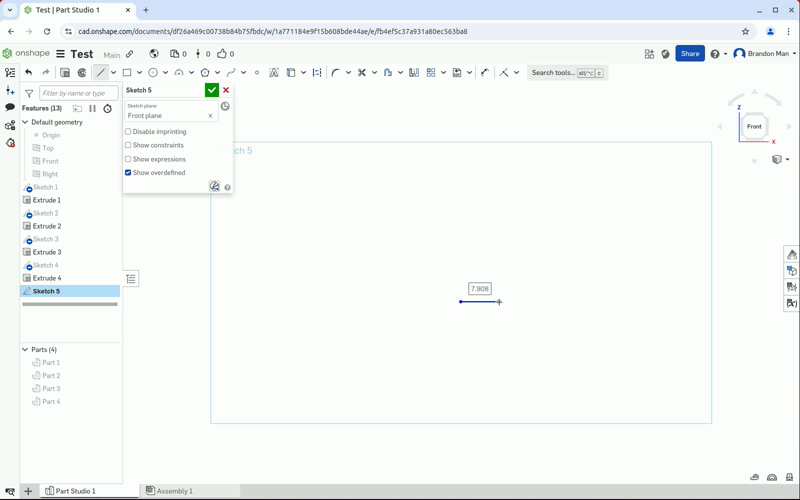
mouse_move(529, 301)
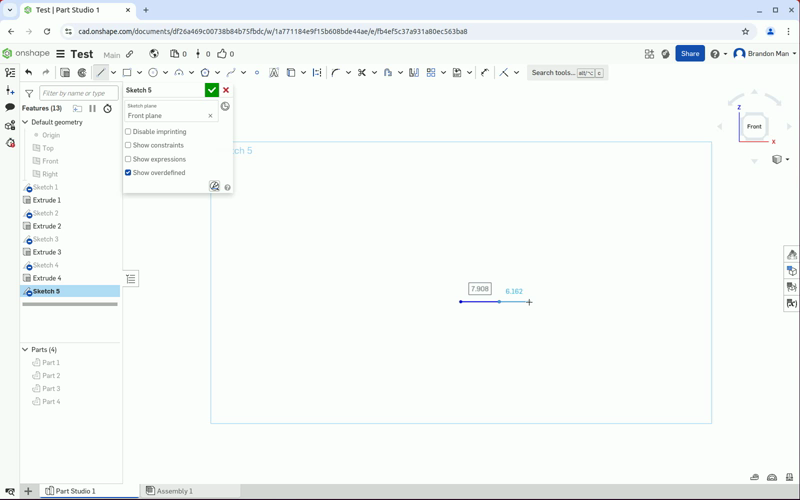
mouse_move(499, 263)
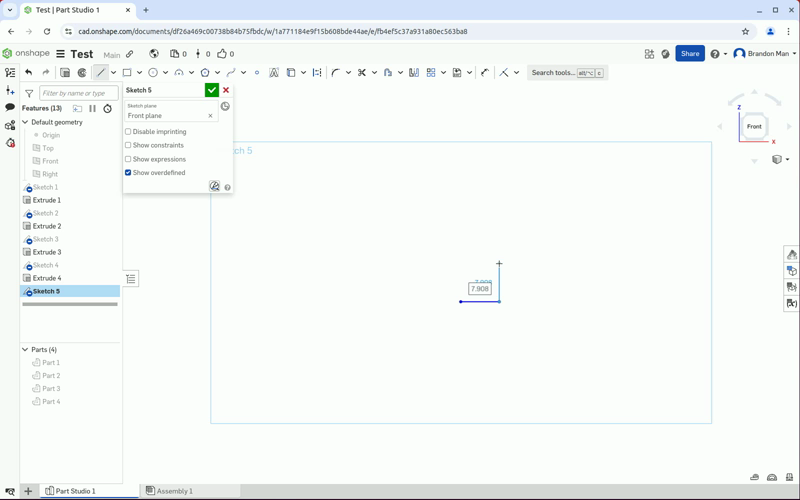
click(499, 263)
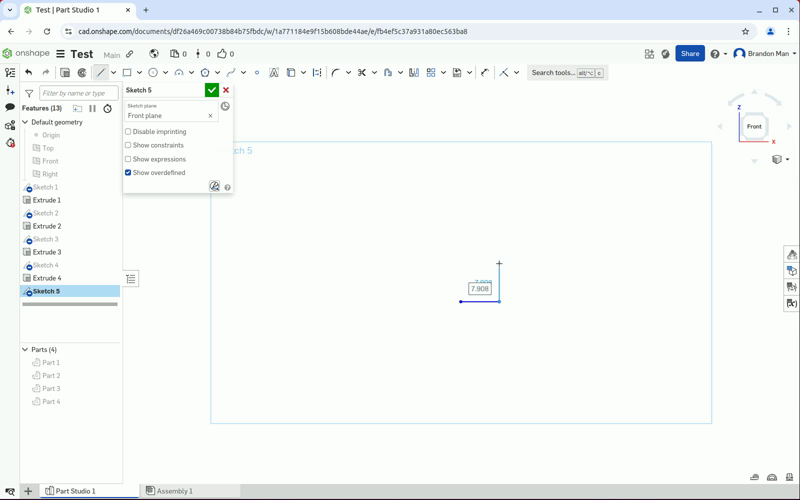
key_up(shift)
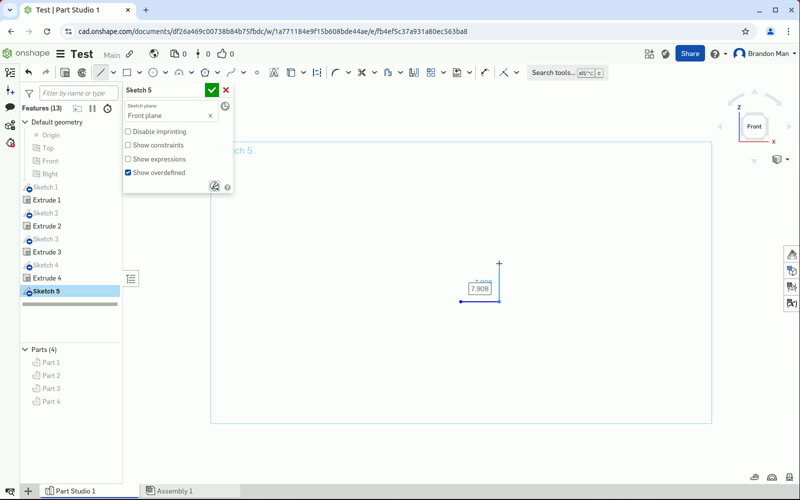
key_down(shift)
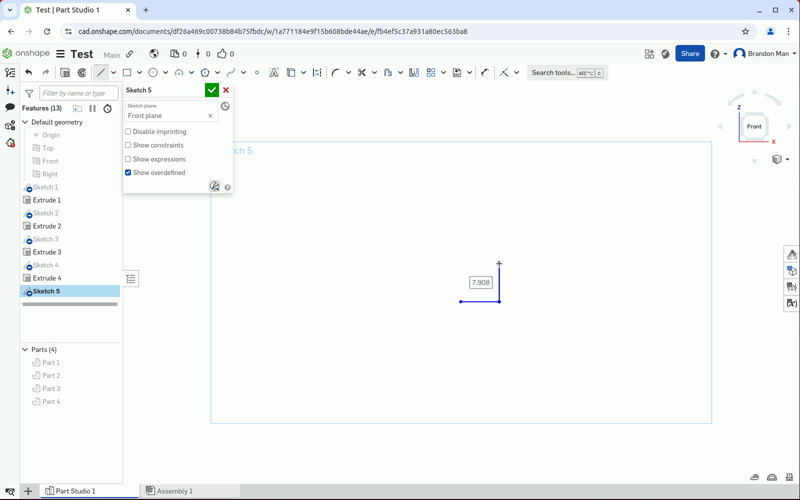
mouse_move(529, 263)
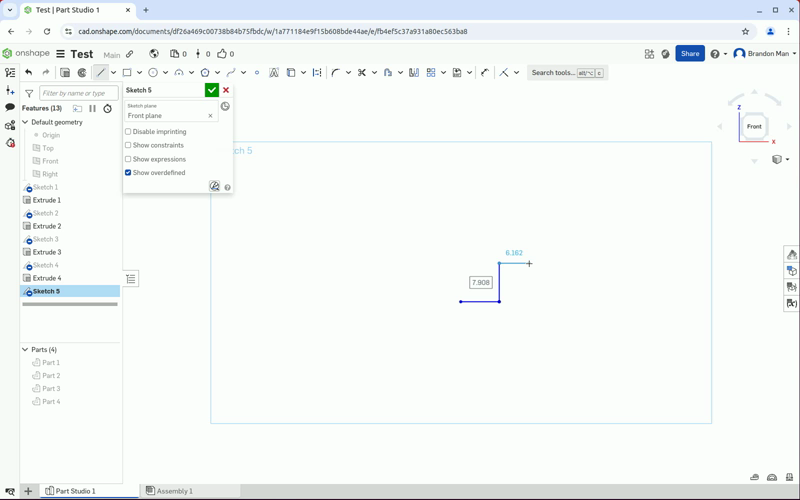
mouse_move(460, 263)
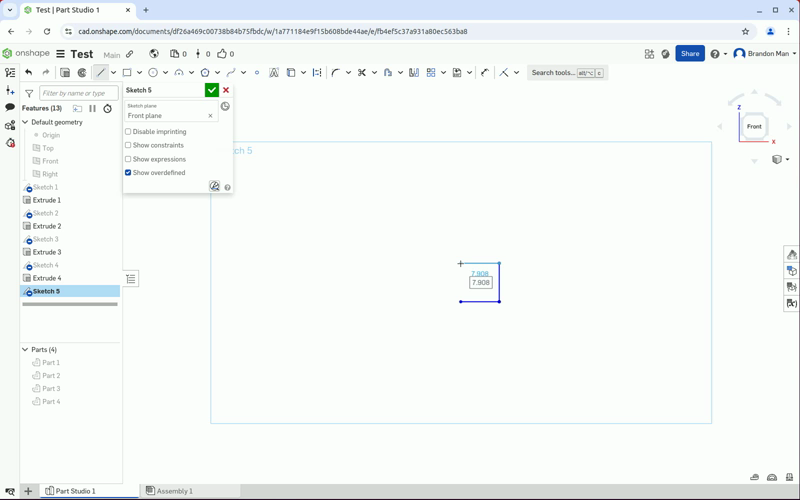
click(460, 263)
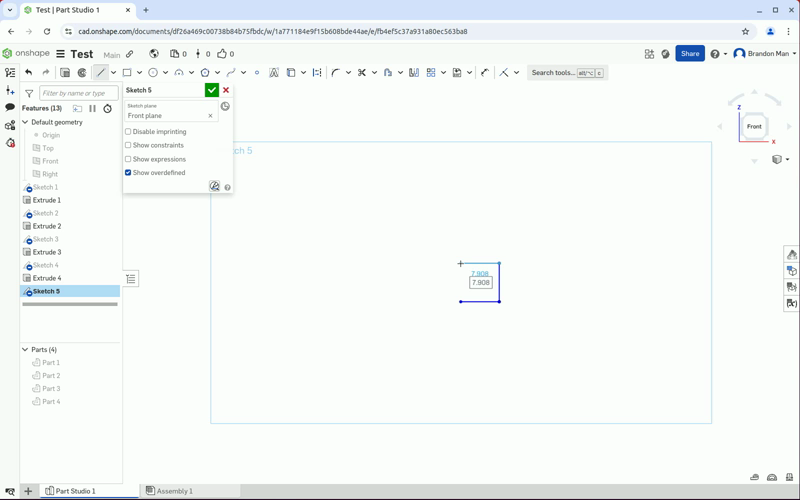
key_up(shift)
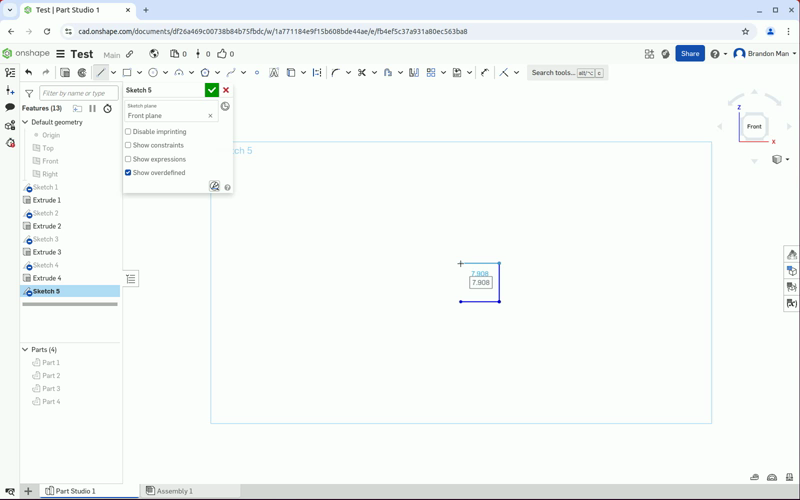
key_down(shift)
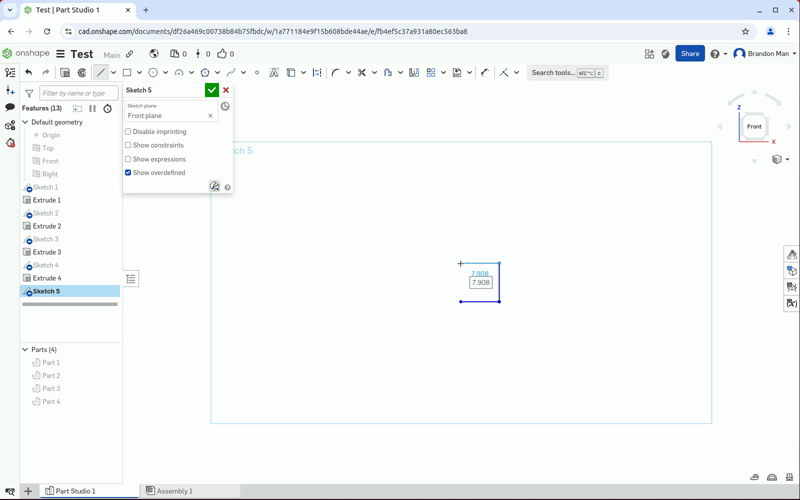
mouse_move(490, 263)
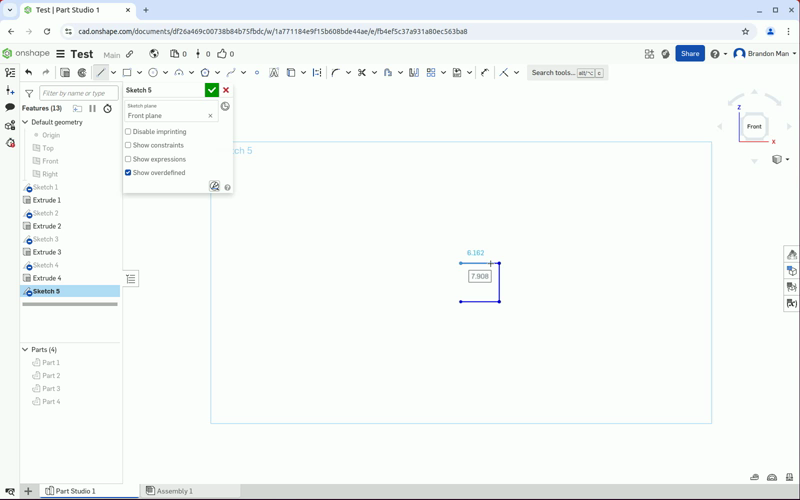
mouse_move(460, 300)
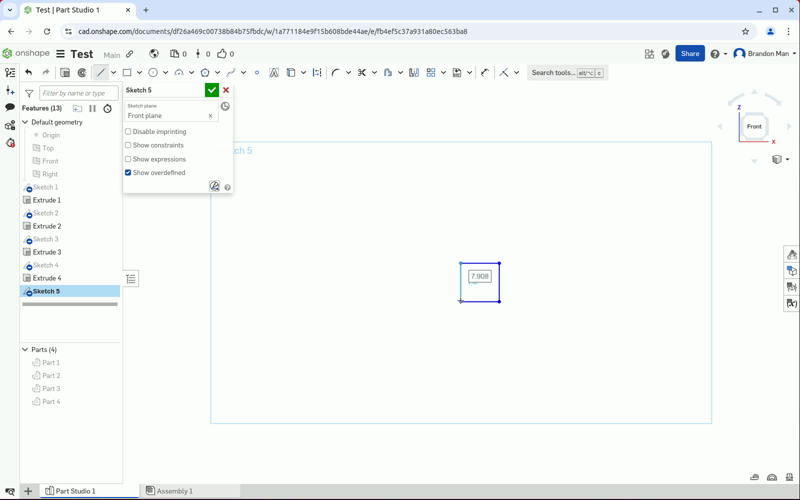
scroll(6)
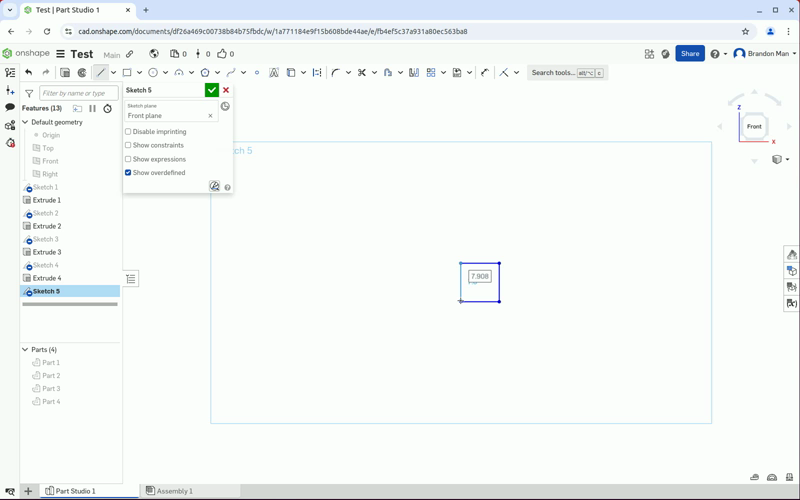
scroll(6)
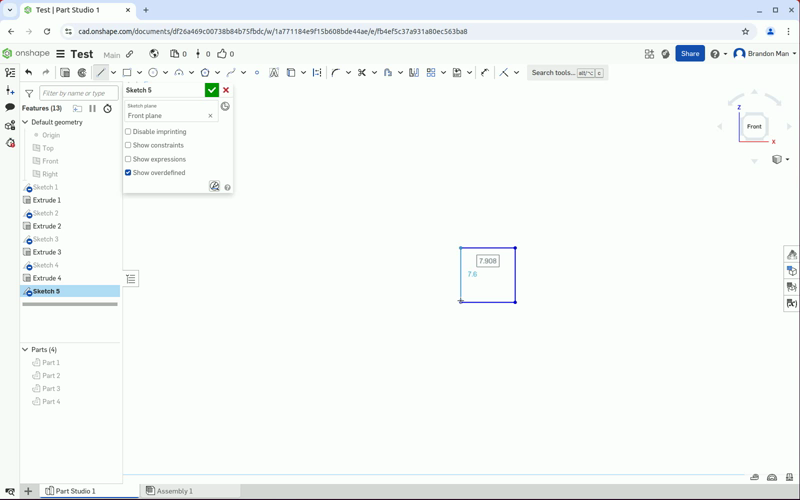
scroll(6)
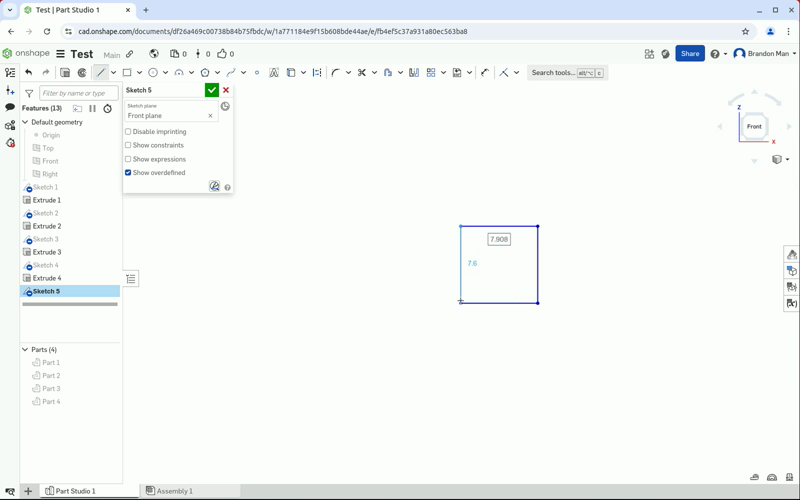
scroll(6)
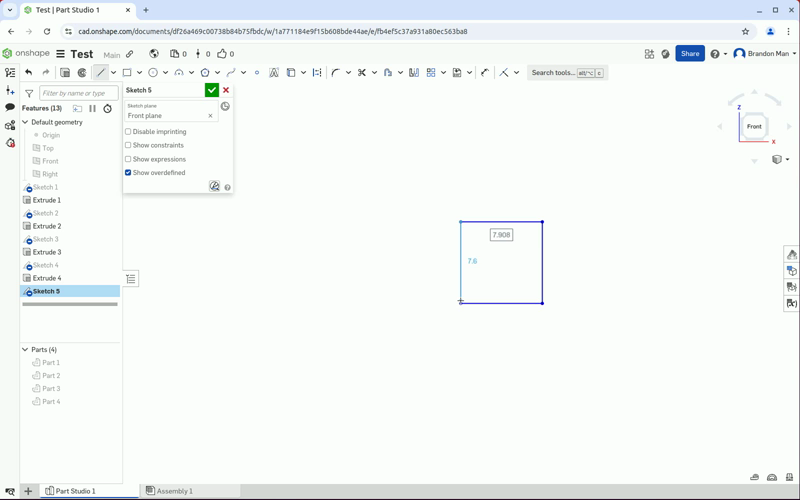
scroll(6)
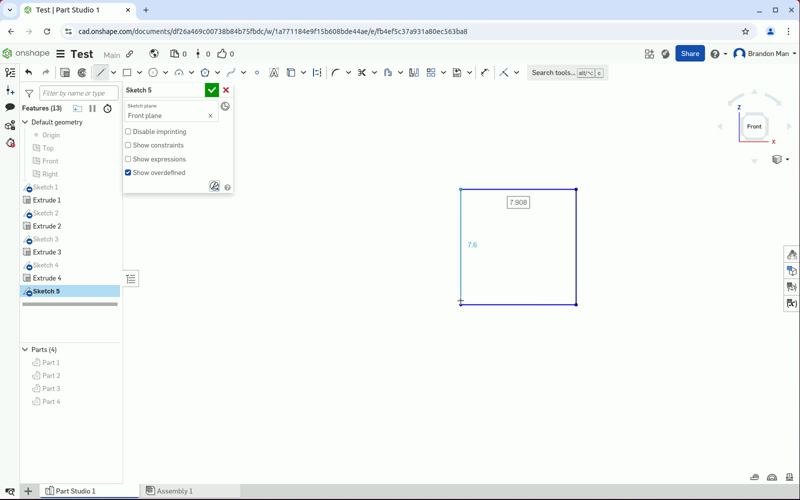
scroll(6)
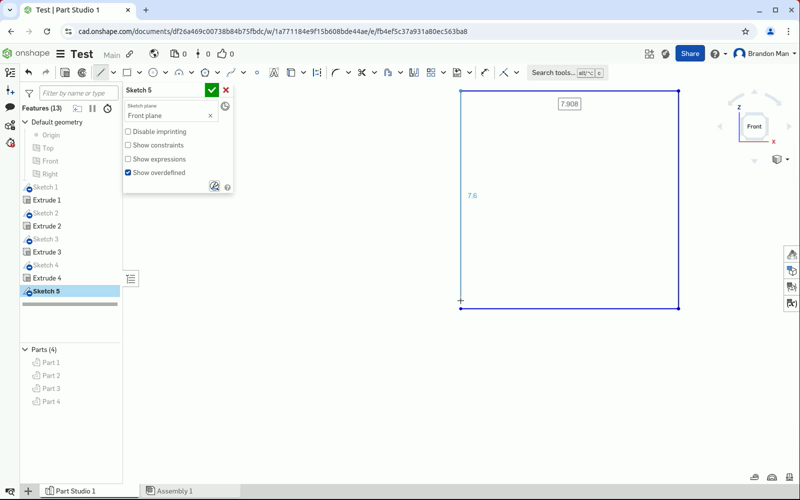
scroll(6)
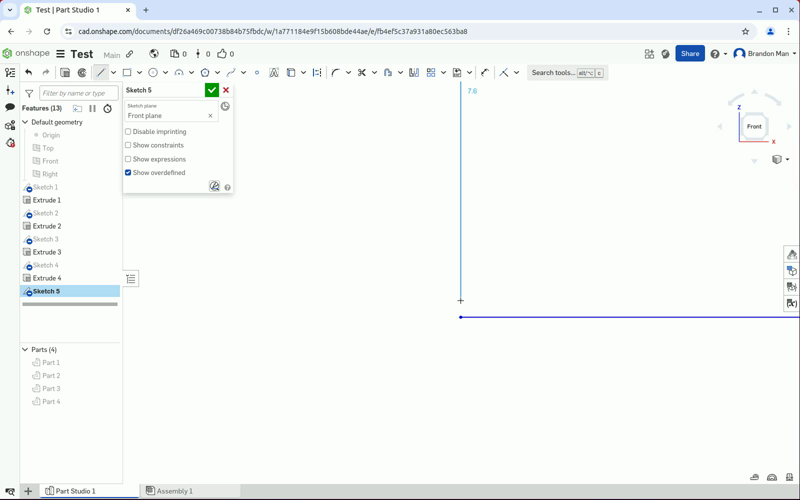
click(460, 300)
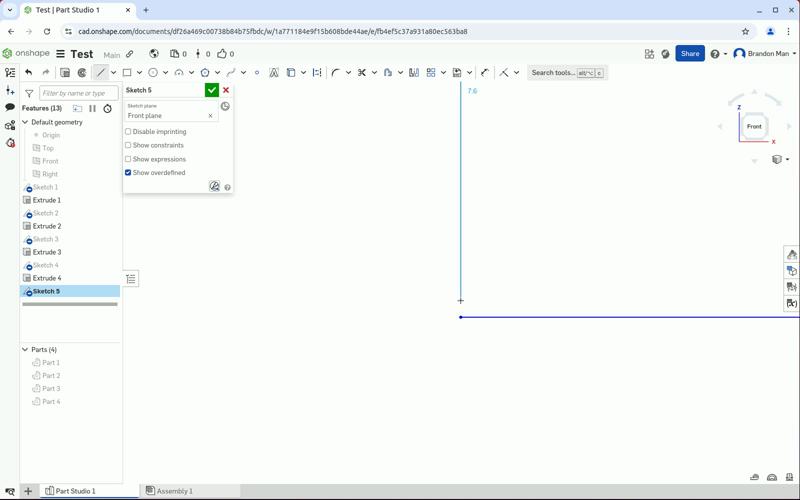
scroll(-6)
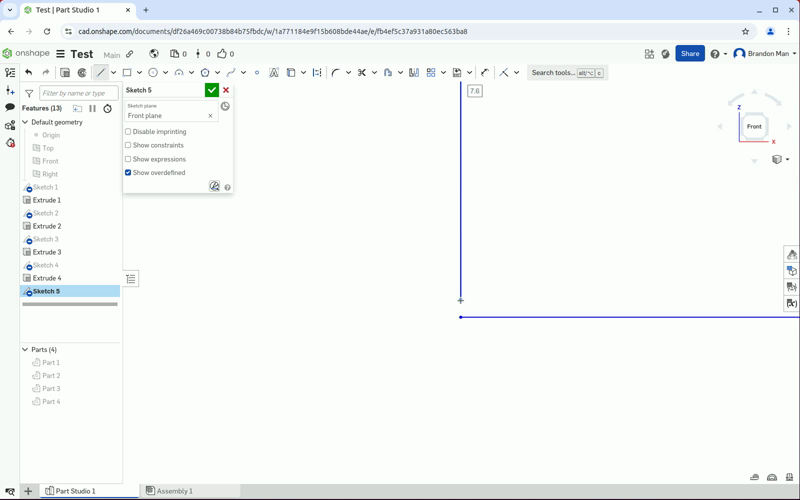
scroll(-6)
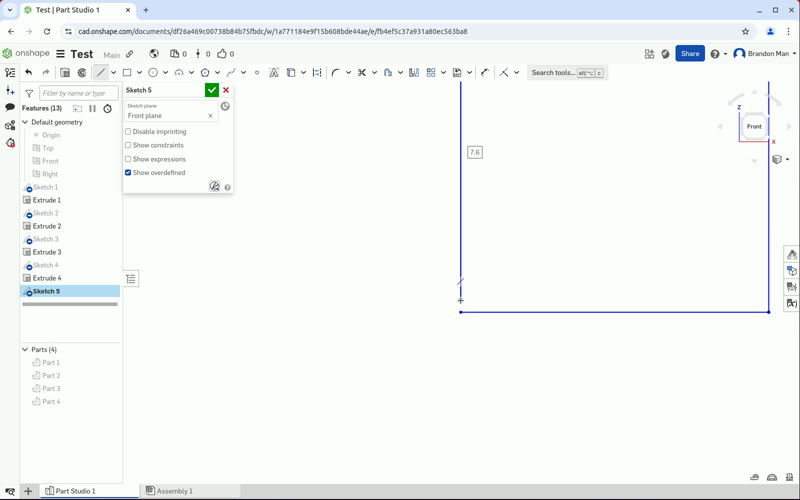
scroll(-6)
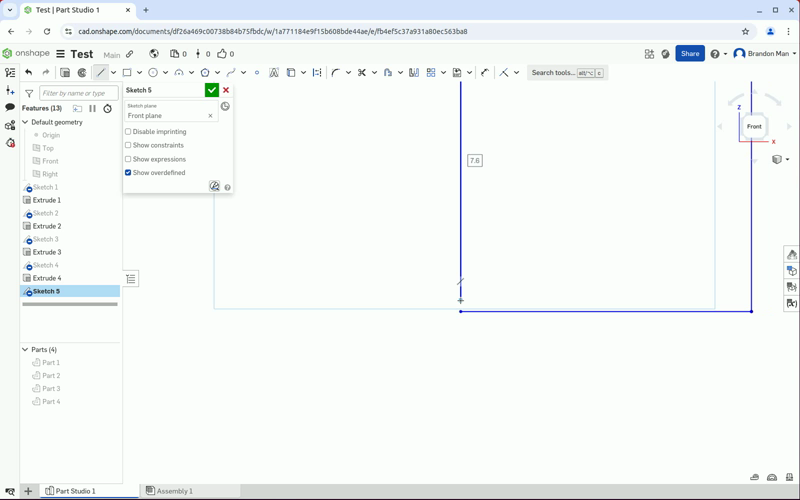
scroll(-6)
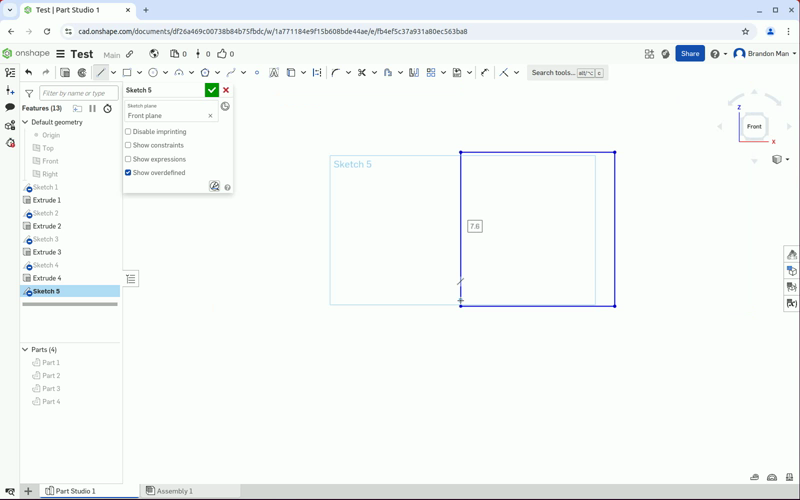
scroll(-6)
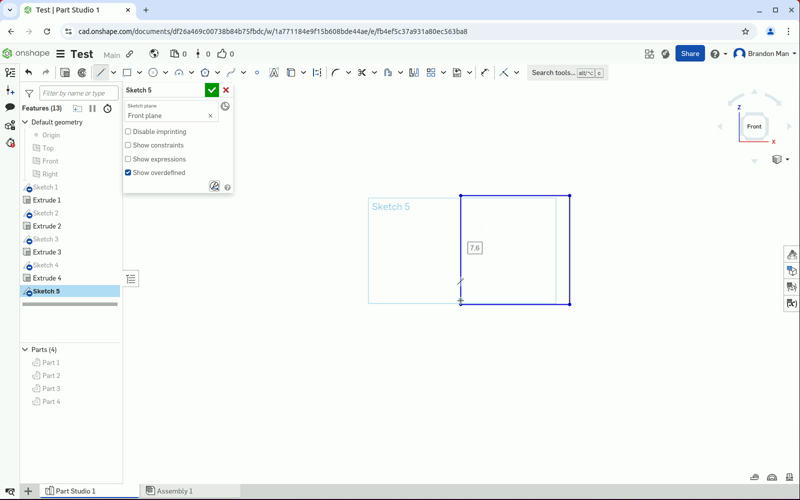
scroll(-6)
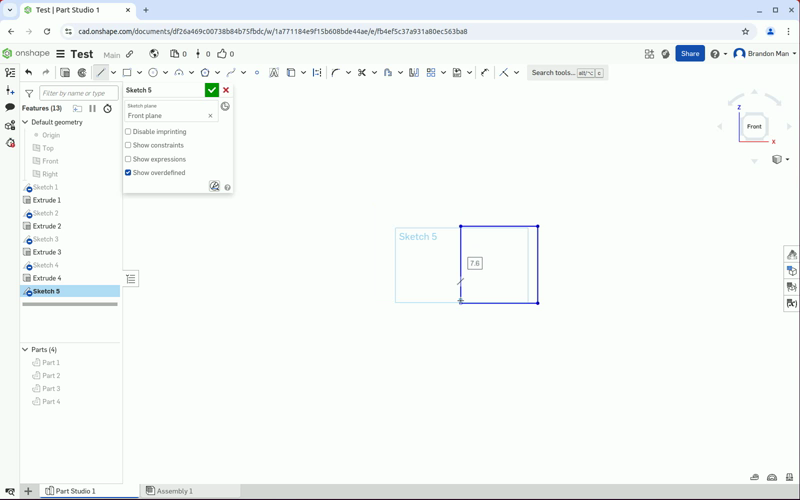
scroll(-6)
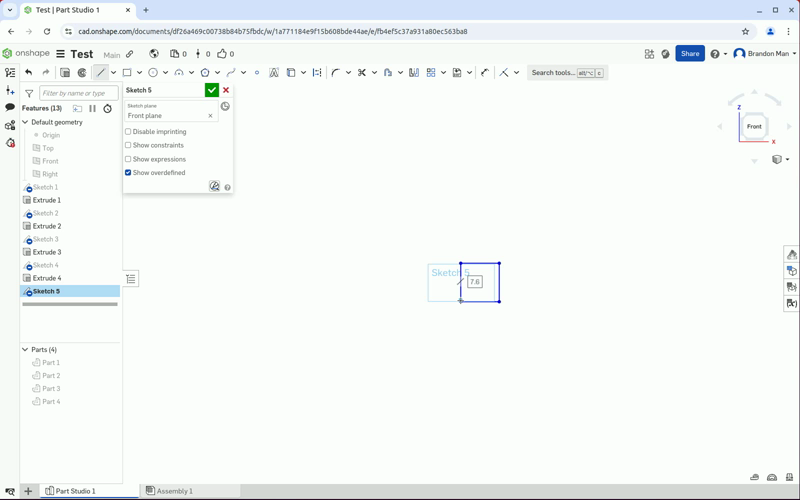
key_up(shift)
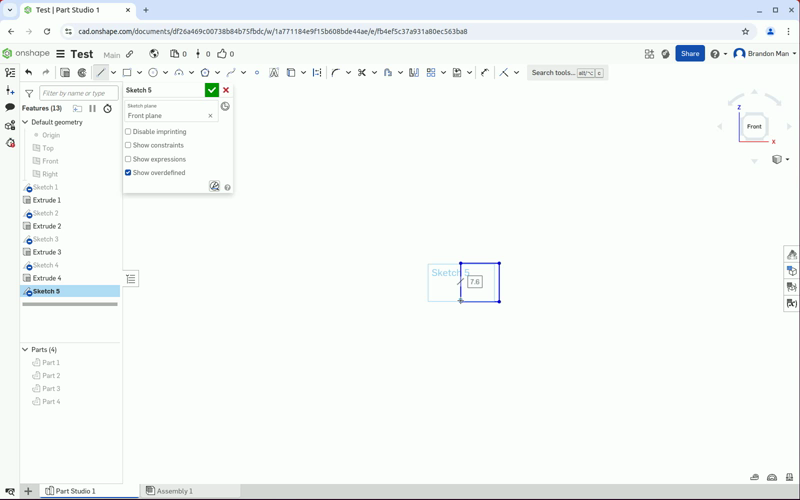
mouse_move(490, 300)
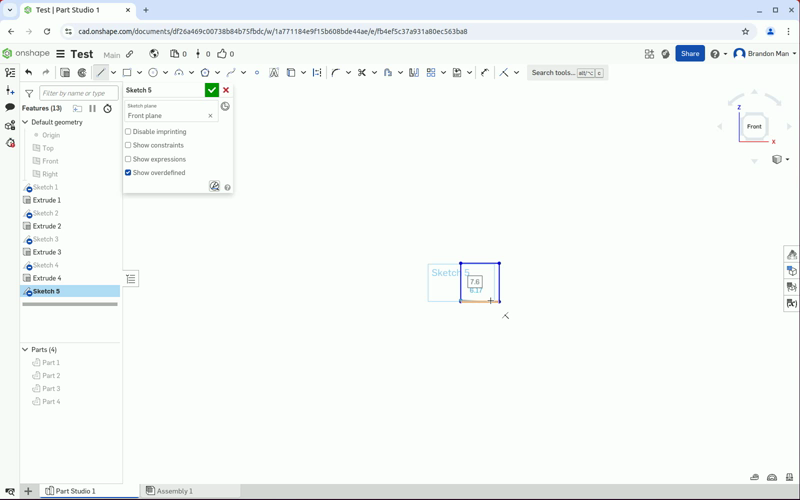
key_down(shift)
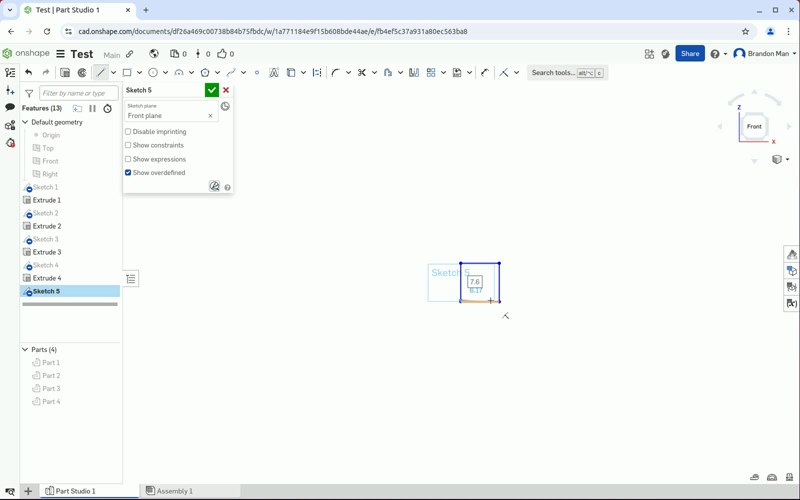
mouse_move(460, 301)
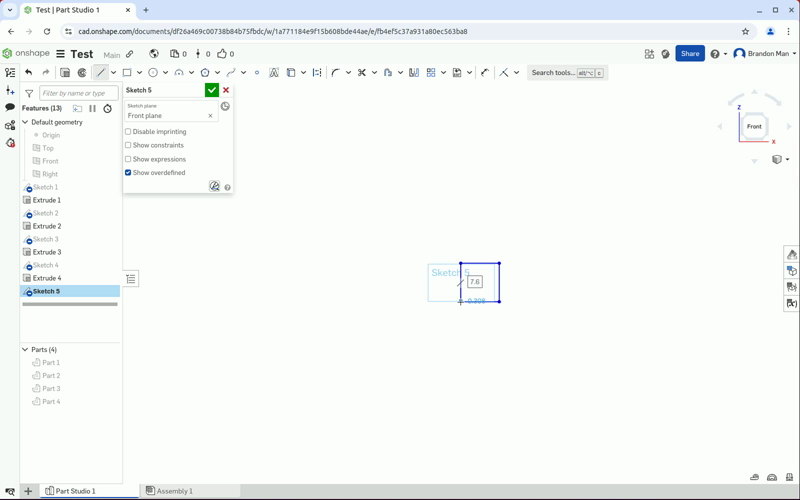
scroll(6)
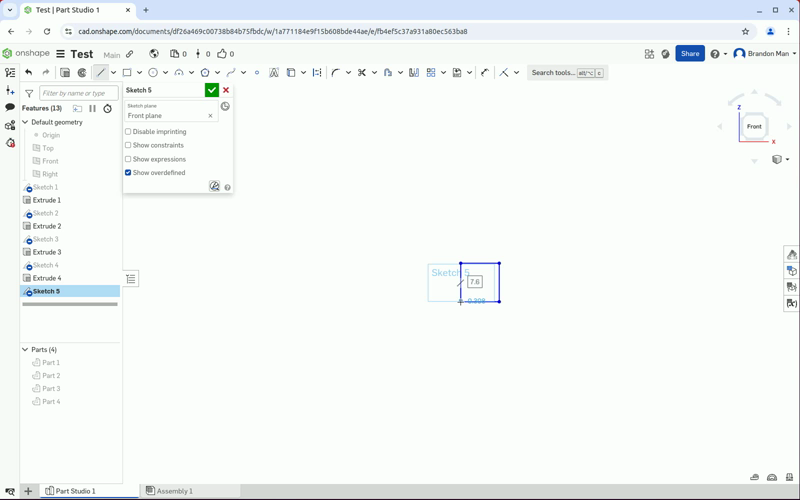
scroll(6)
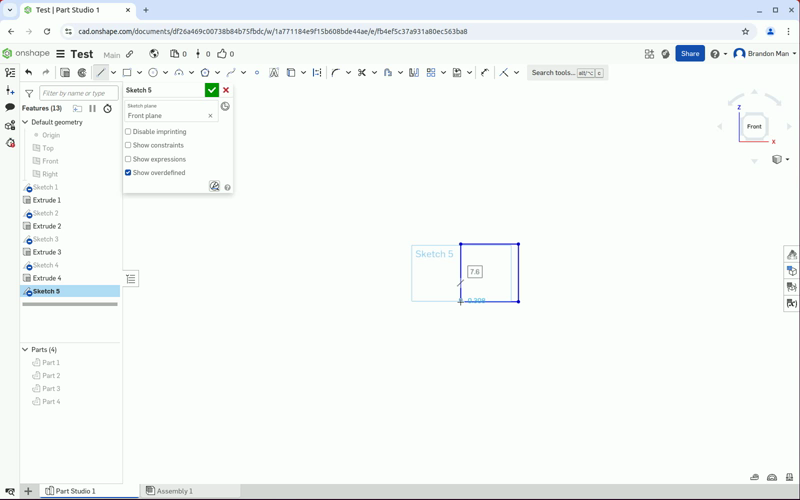
scroll(6)
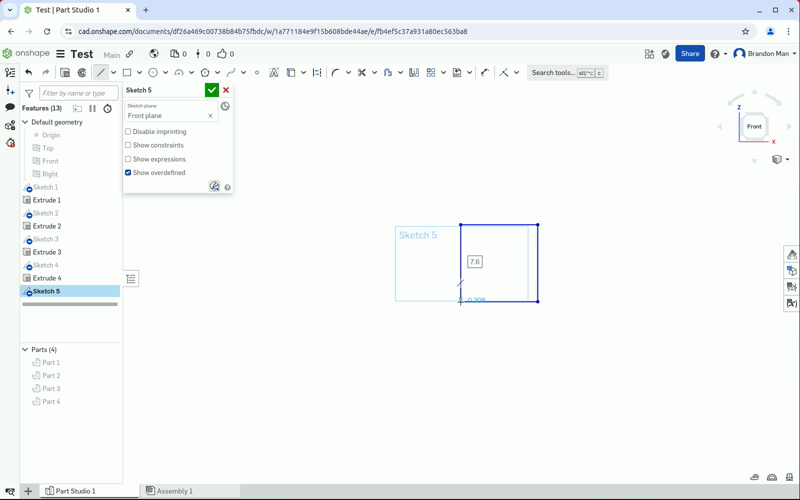
scroll(6)
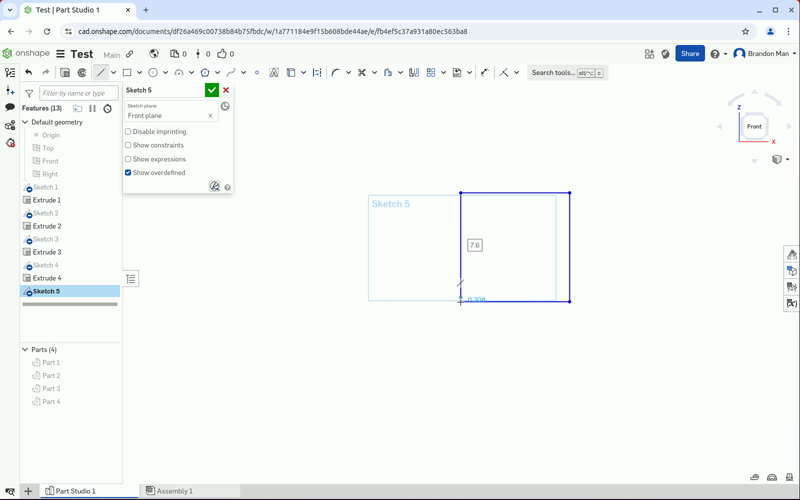
scroll(6)
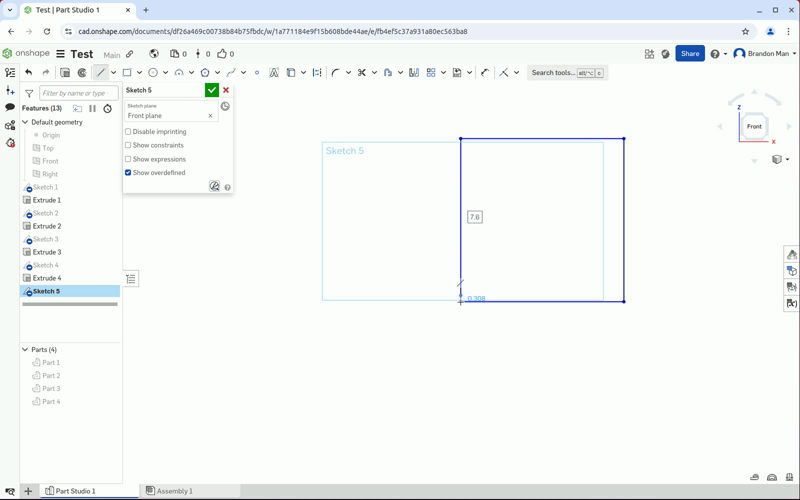
scroll(6)
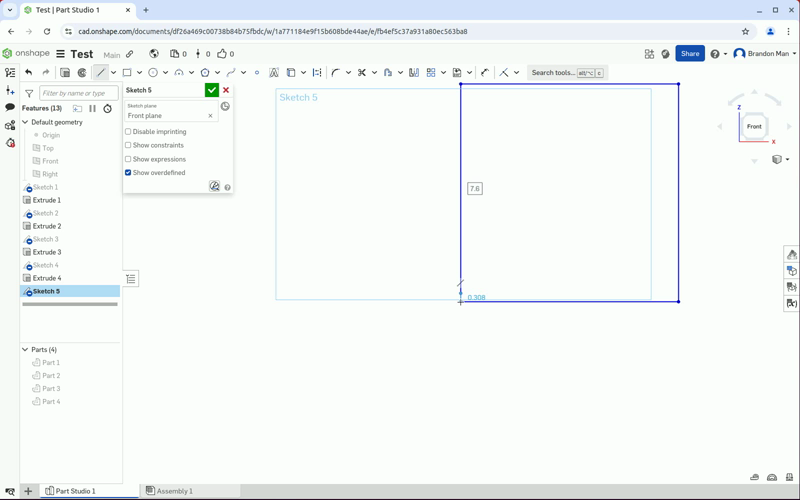
scroll(6)
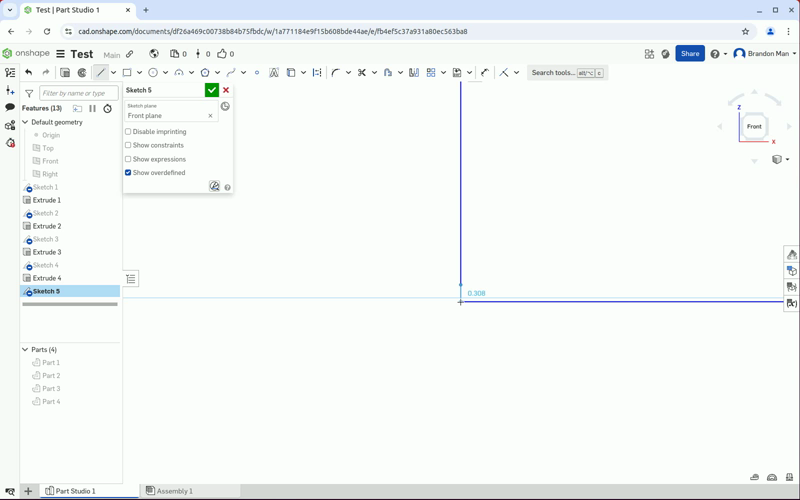
key_up(shift)
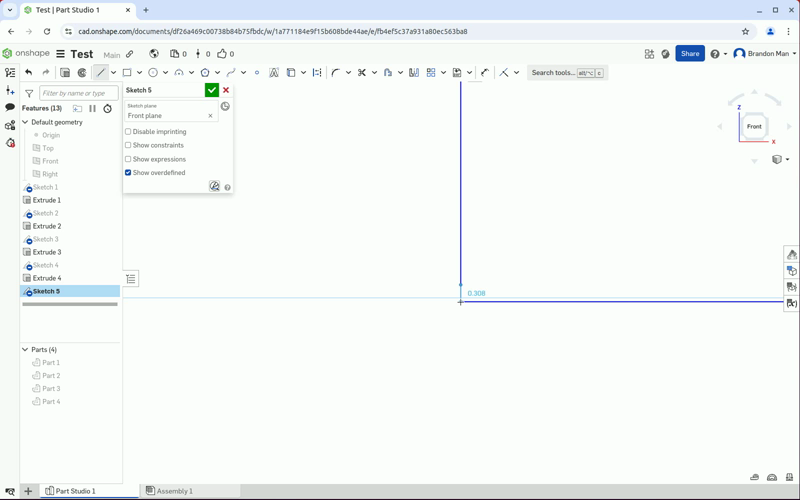
click(460, 301)
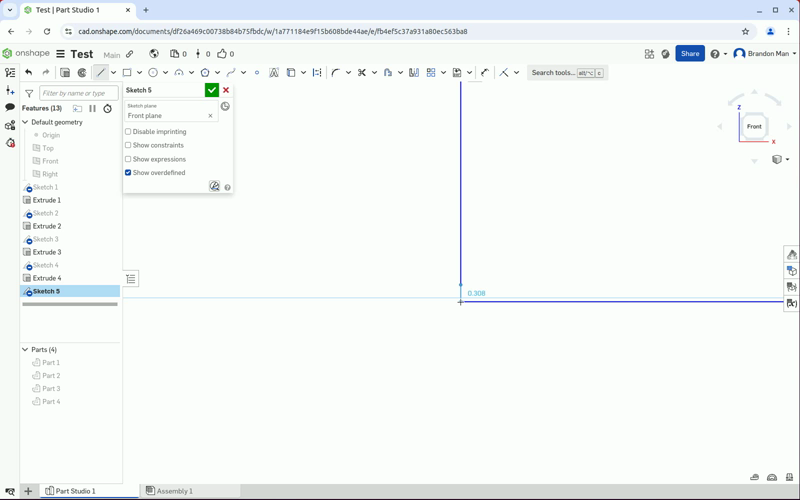
scroll(-6)
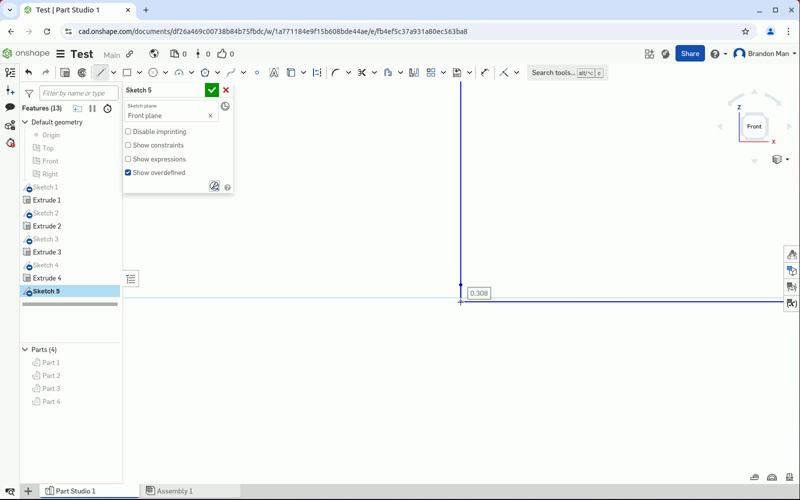
scroll(-6)
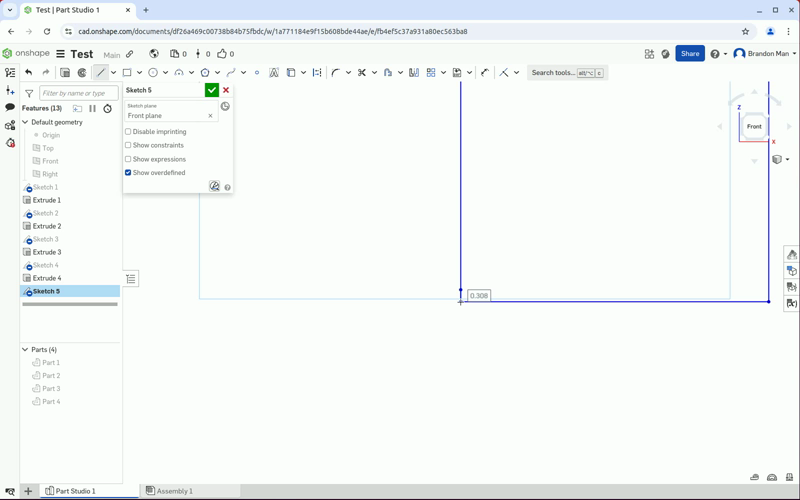
scroll(-6)
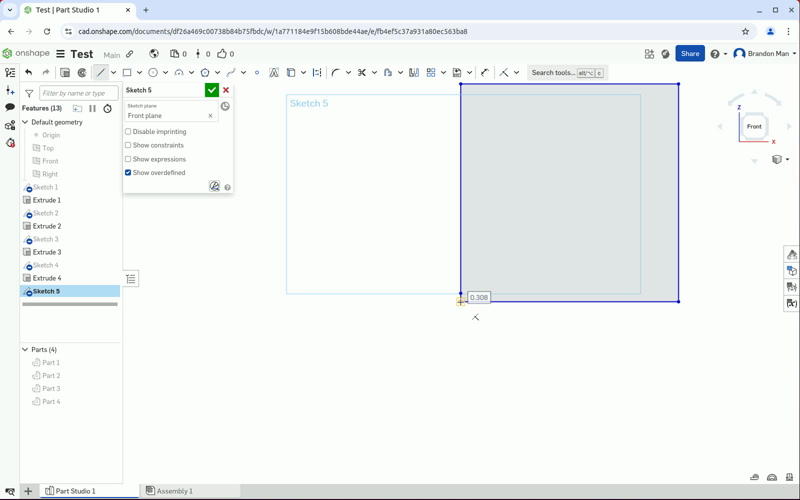
scroll(-6)
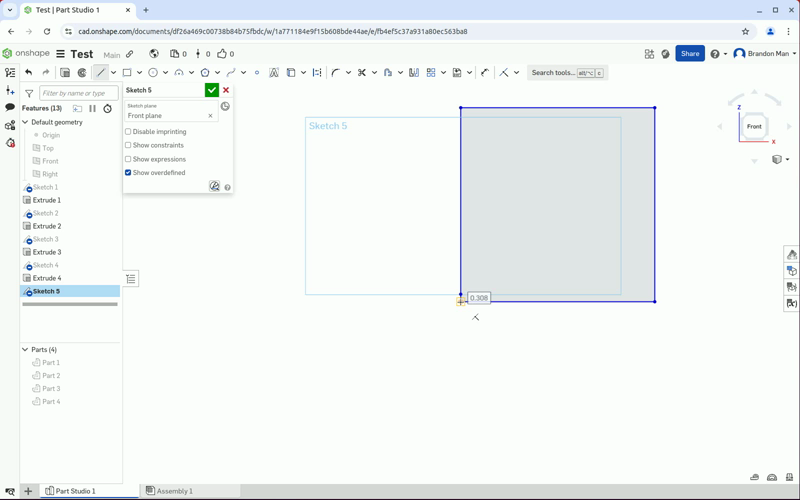
scroll(-6)
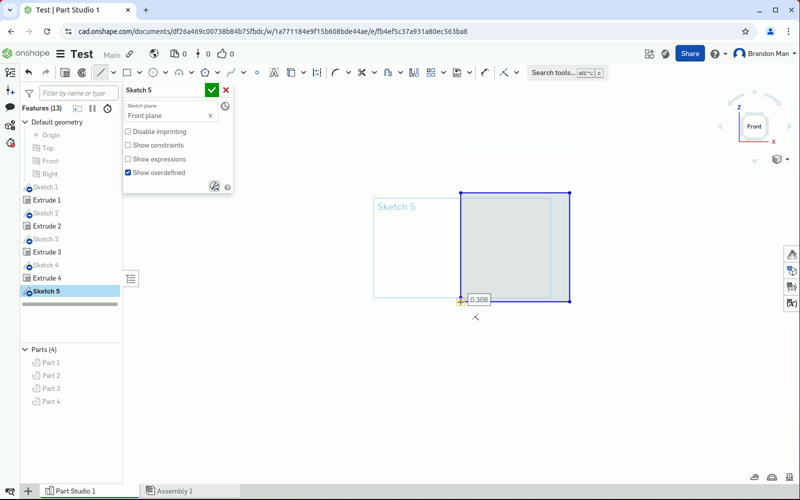
scroll(-6)
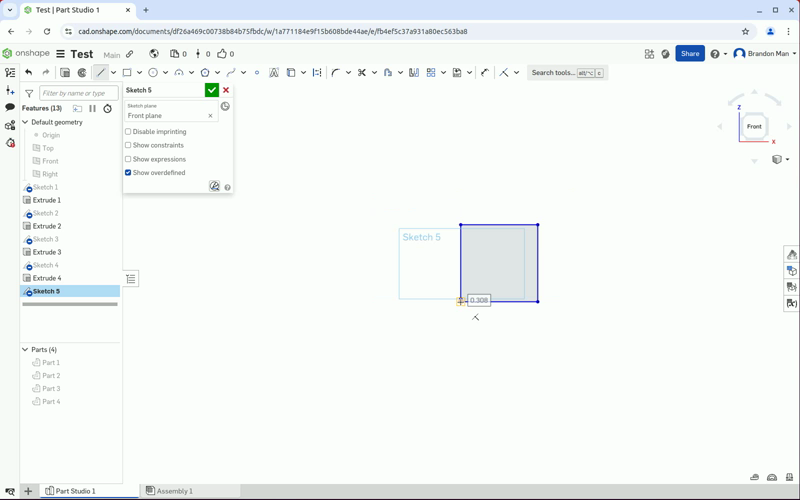
scroll(-6)
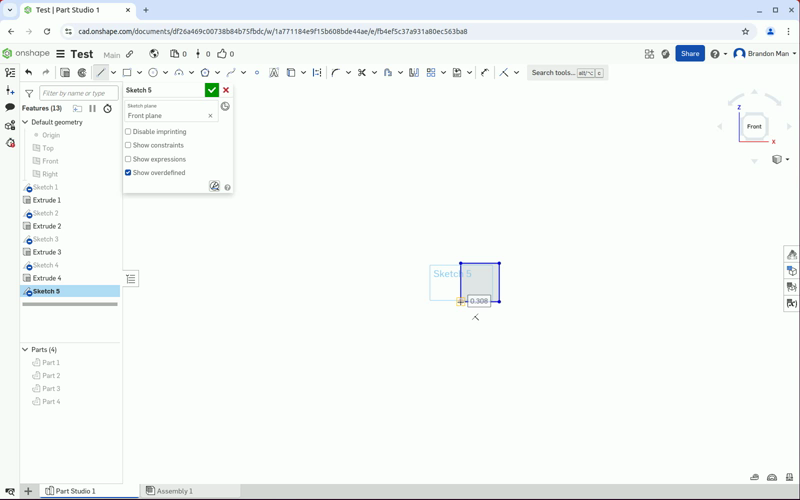
key(esc)
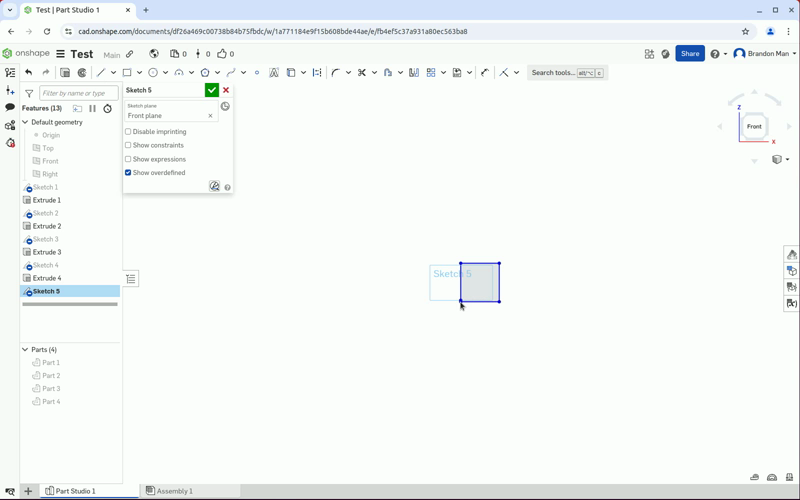
mouse_move(484, 291)
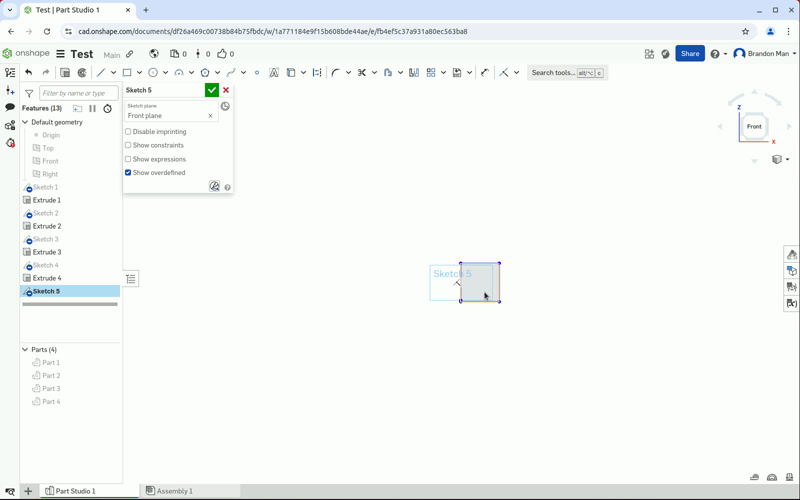
scroll(6)
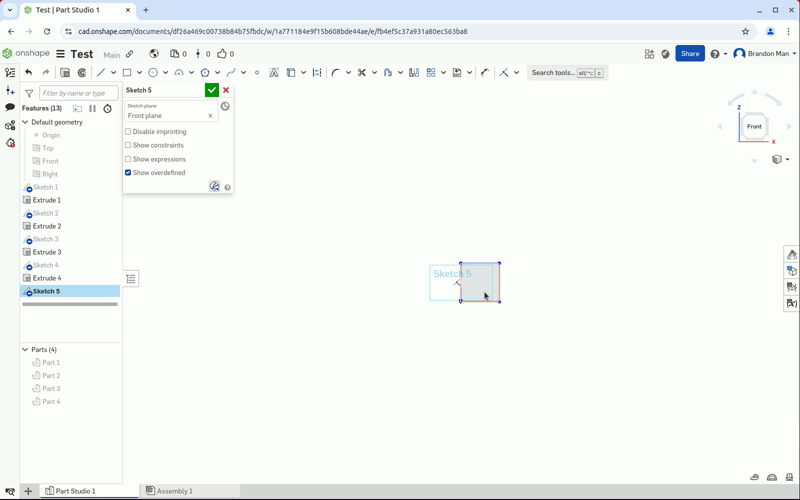
scroll(6)
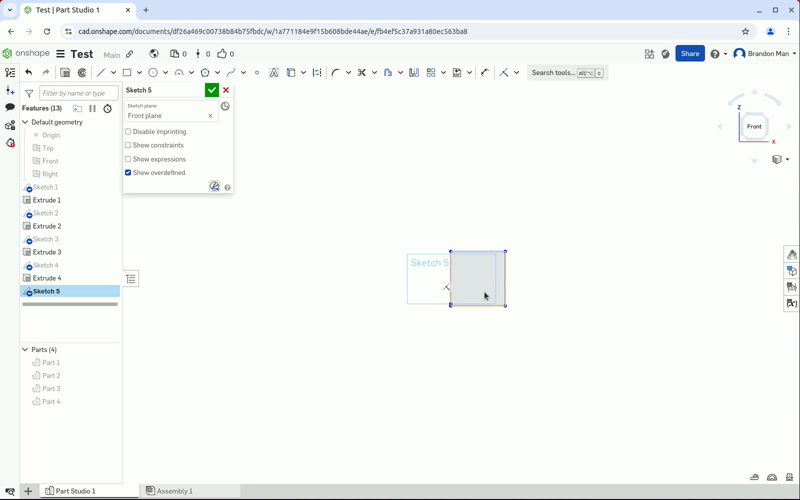
scroll(6)
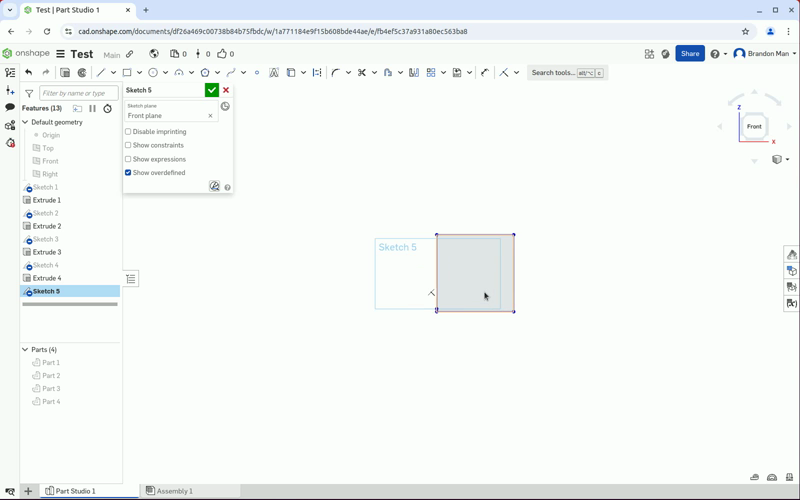
scroll(6)
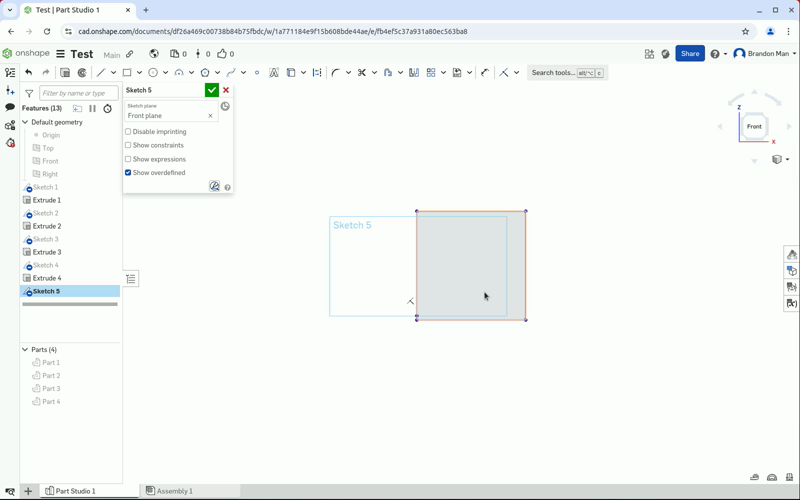
scroll(6)
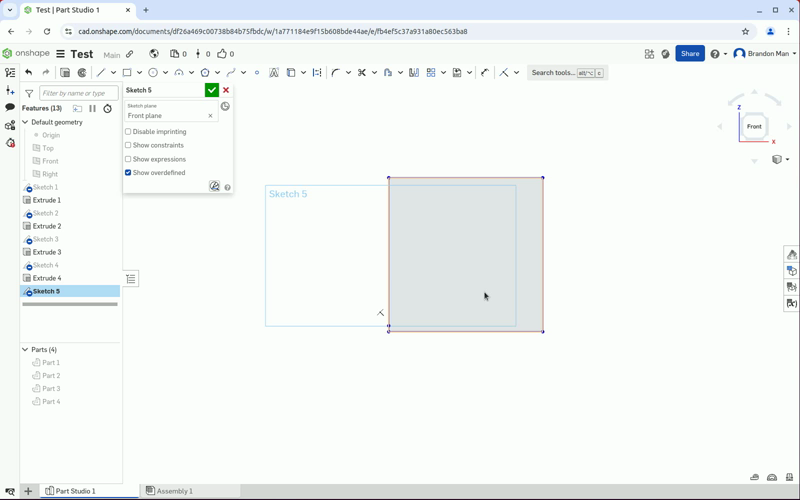
scroll(6)
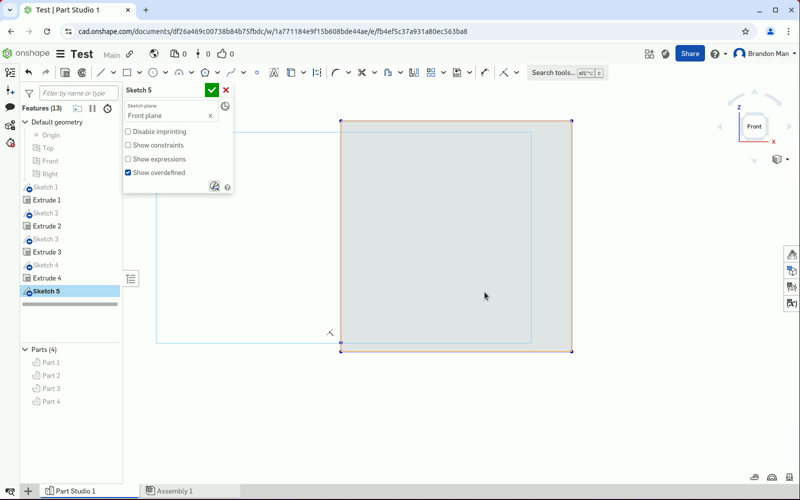
scroll(6)
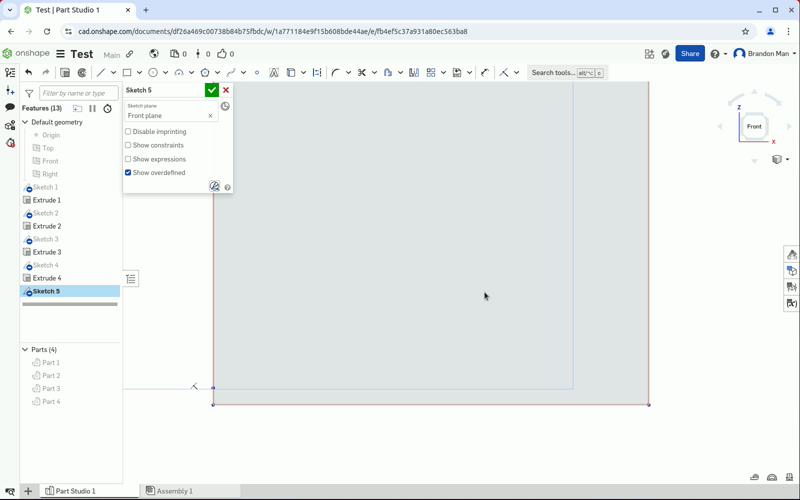
click(484, 291)
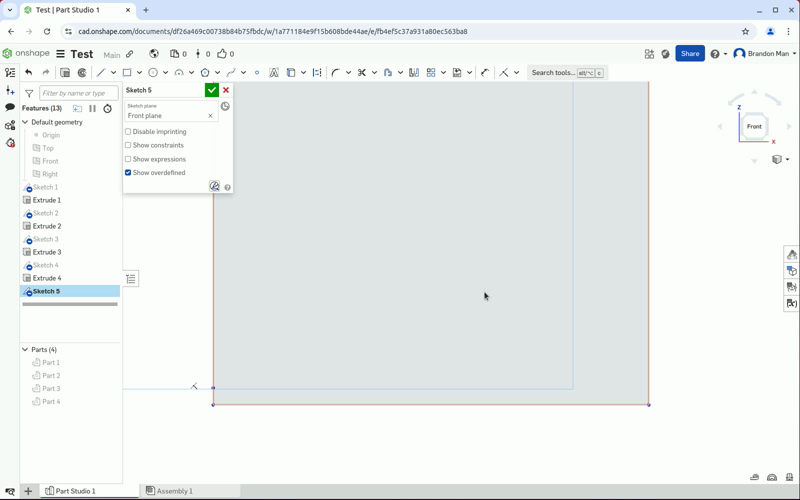
scroll(-6)
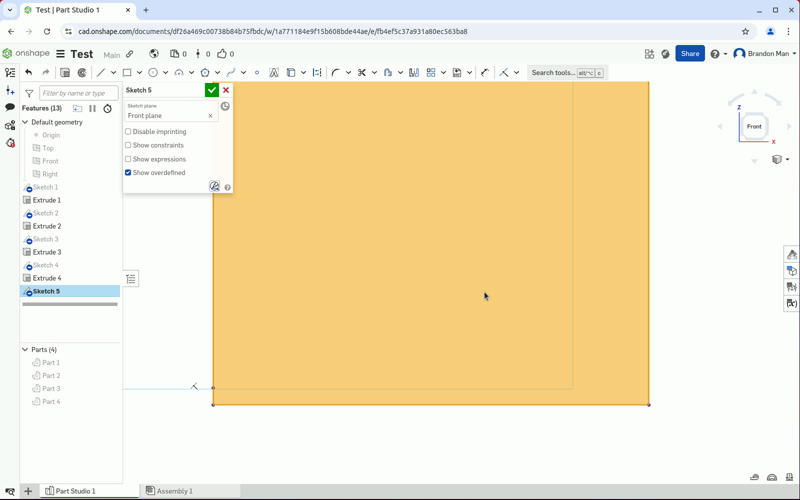
scroll(-6)
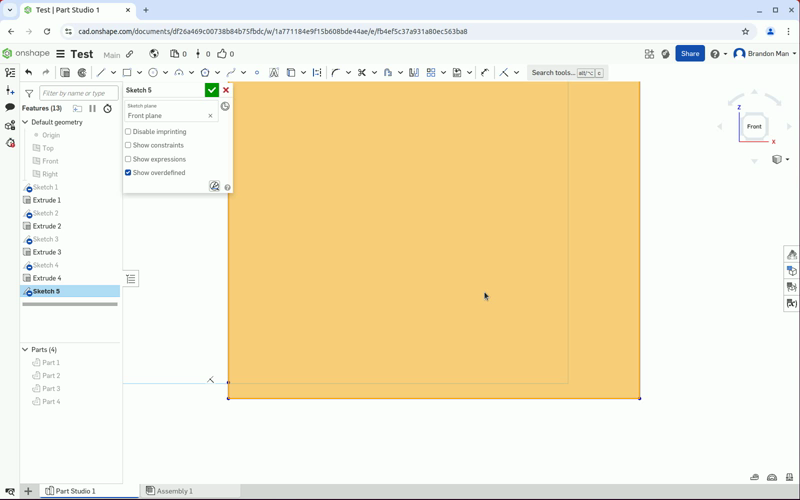
scroll(-6)
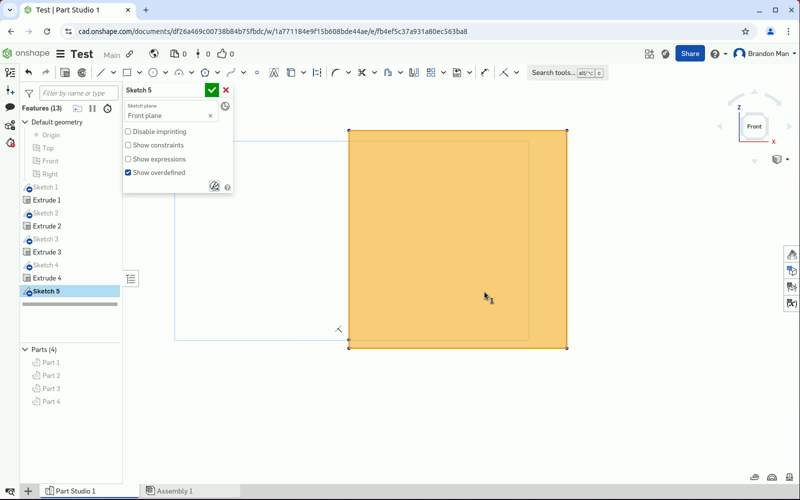
scroll(-6)
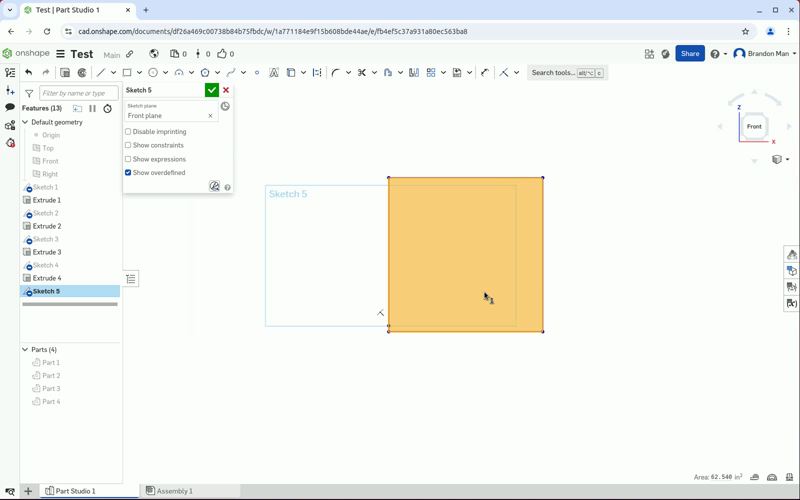
scroll(-6)
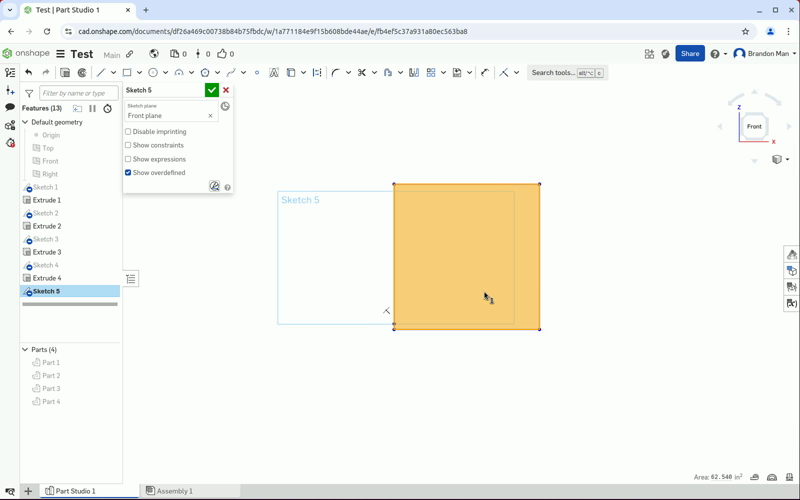
scroll(-6)
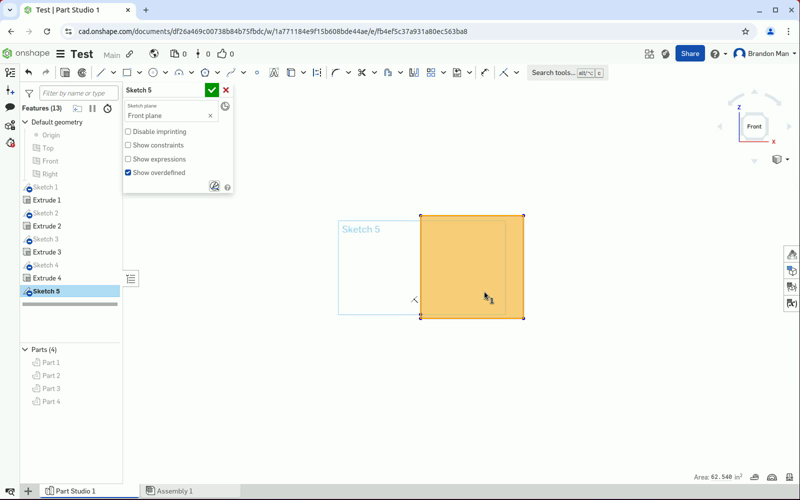
scroll(-6)
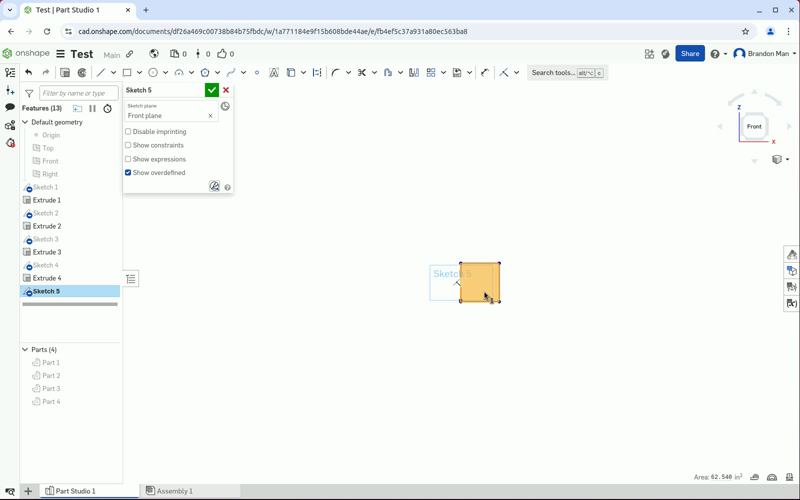
mouse_move(73, 352)
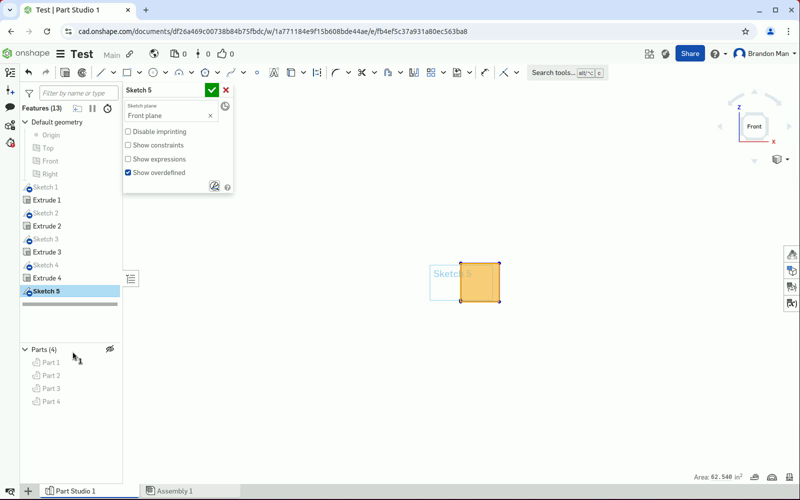
key(shift+y)
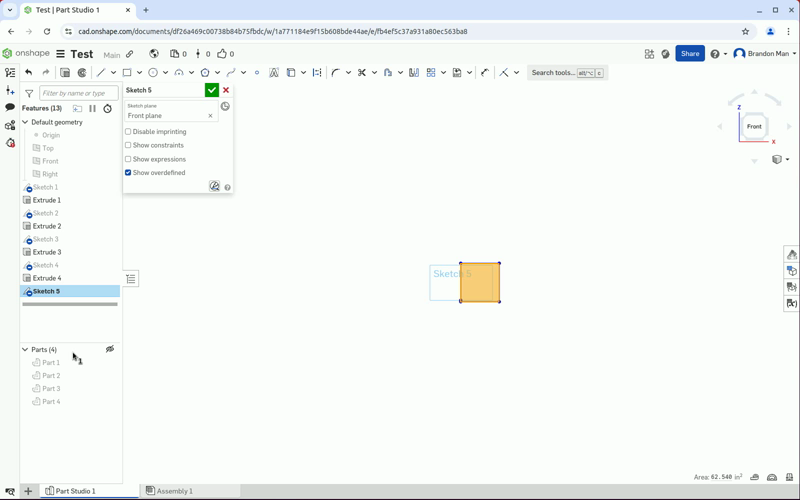
key(shift+e)
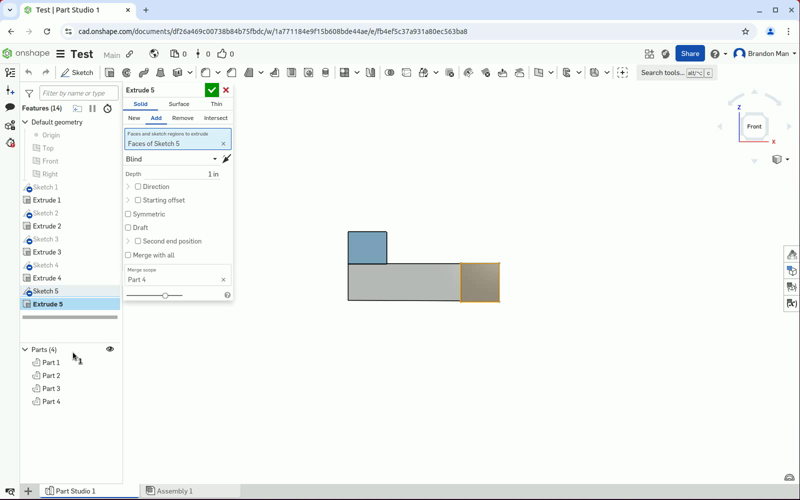
mouse_move(143, 106)
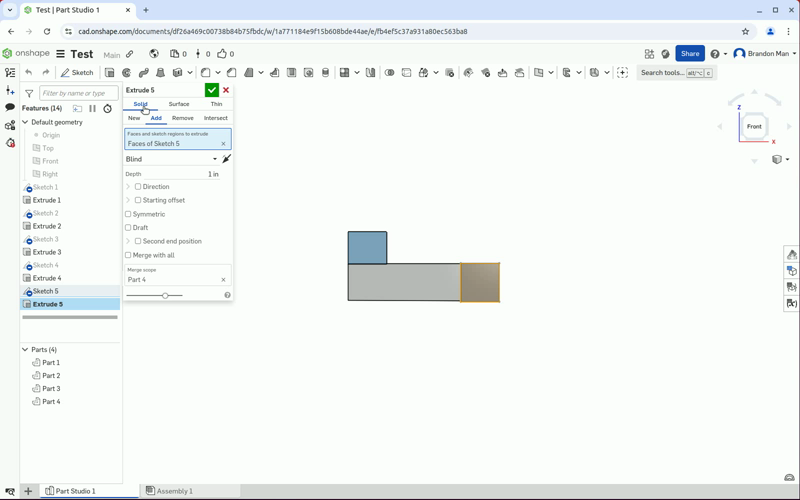
click(143, 106)
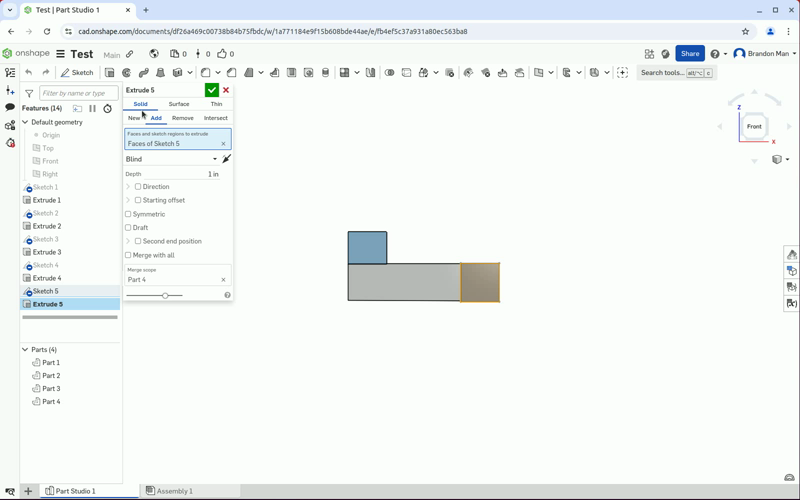
mouse_move(137, 120)
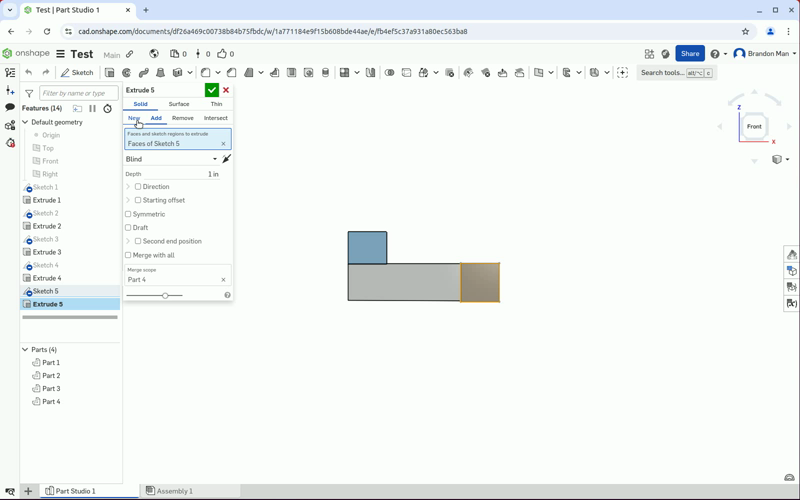
click(137, 120)
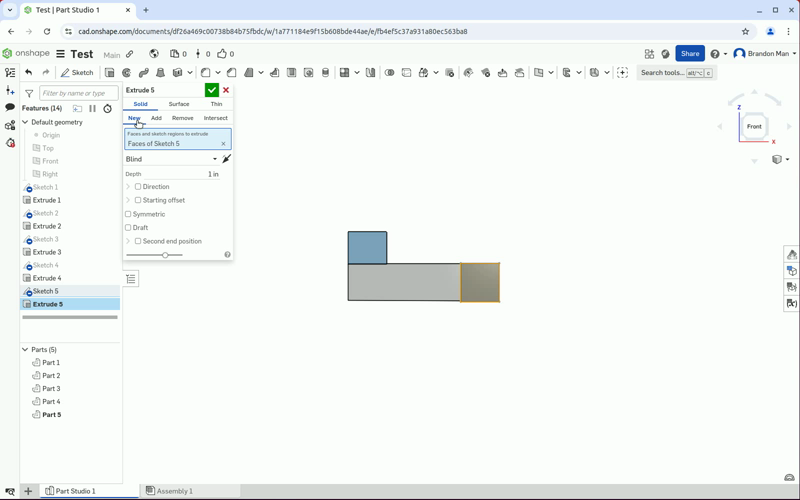
key(tab, 4)
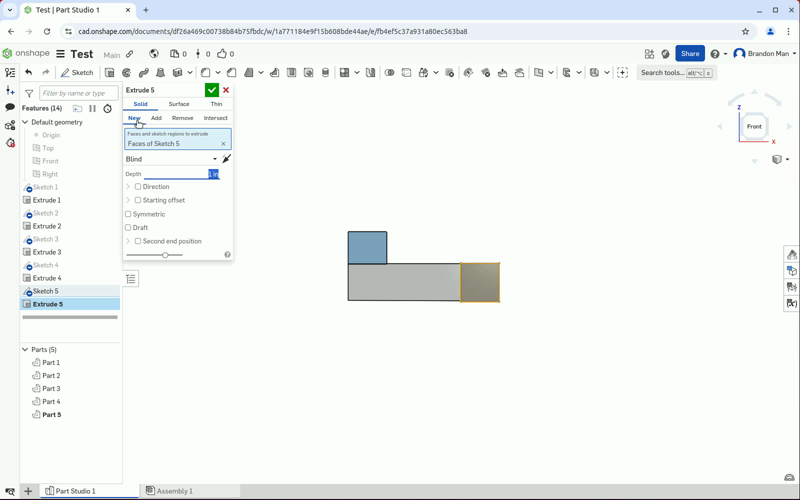
text(-23.108)
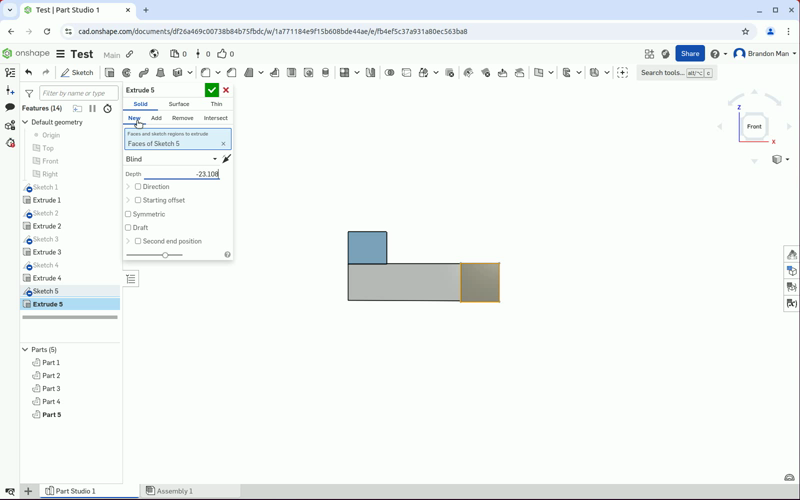
key(enter)
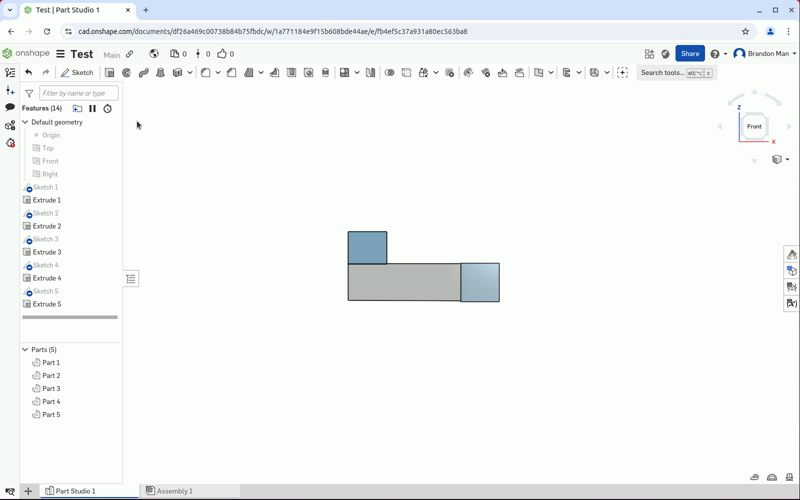
key(shift+h)
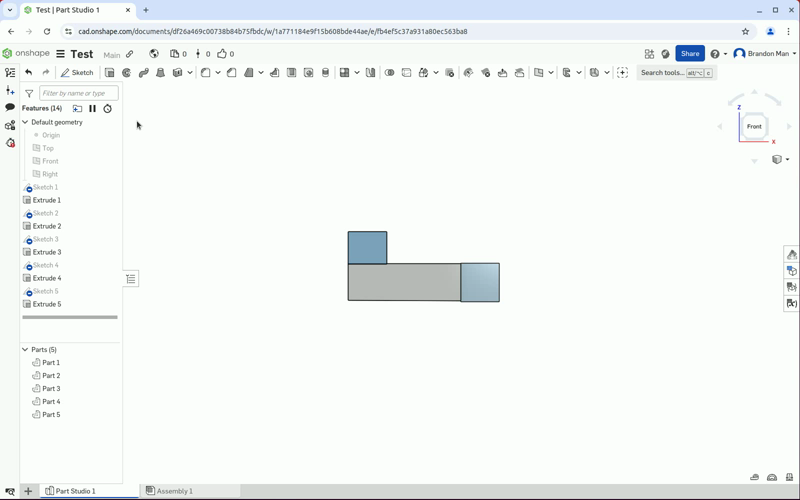
key(shift+h)
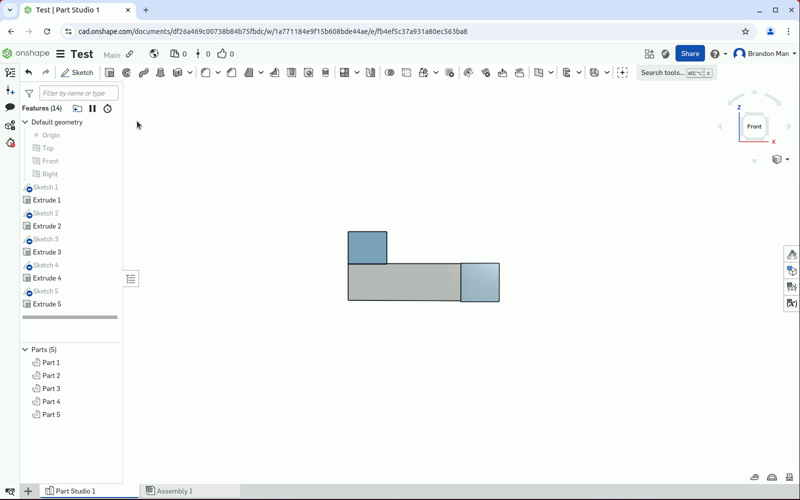
key(shift+7)
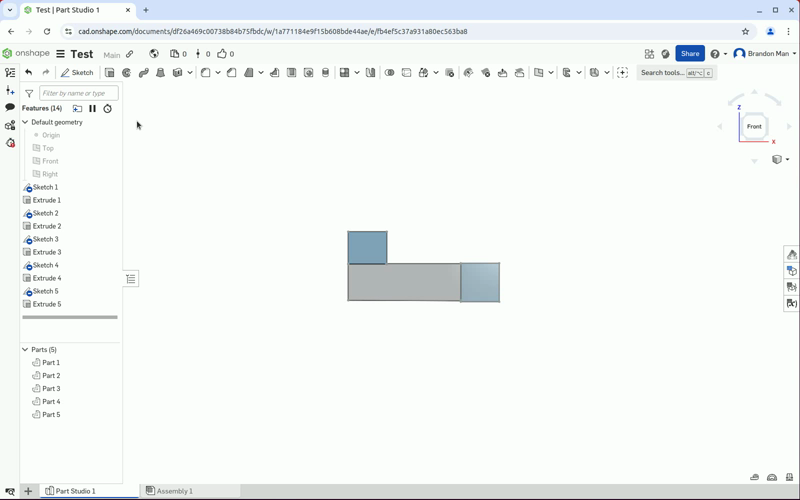
key(left, 2)
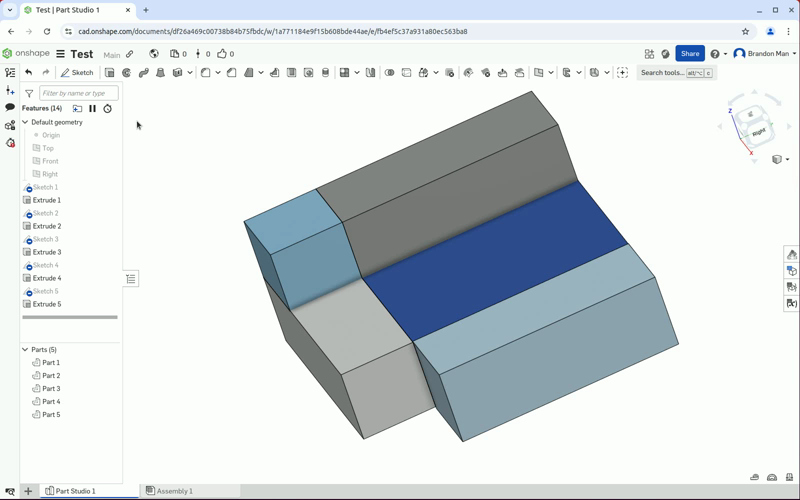
key(down, 2)
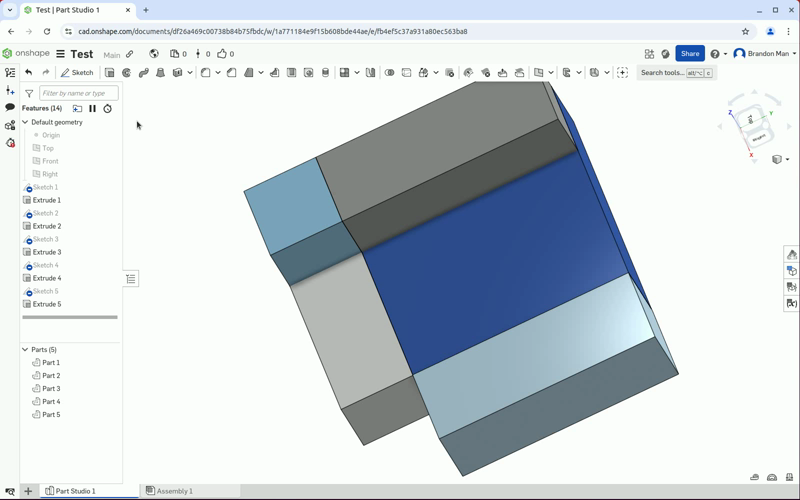
key(up, 2)
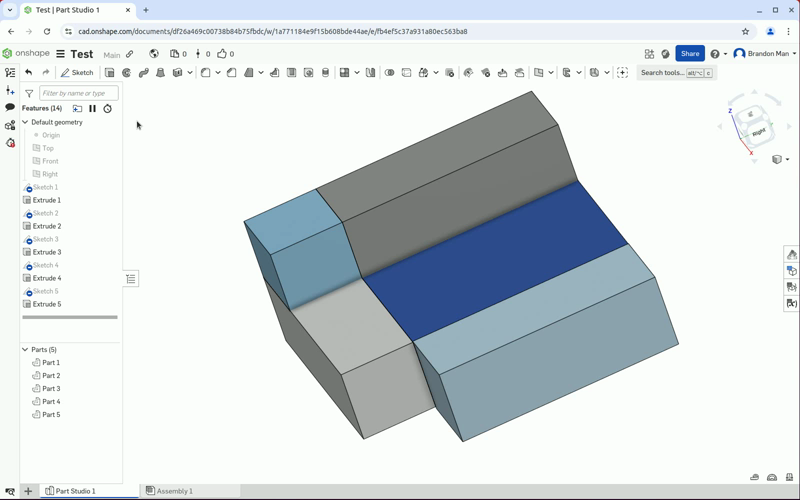
key(right, 2)
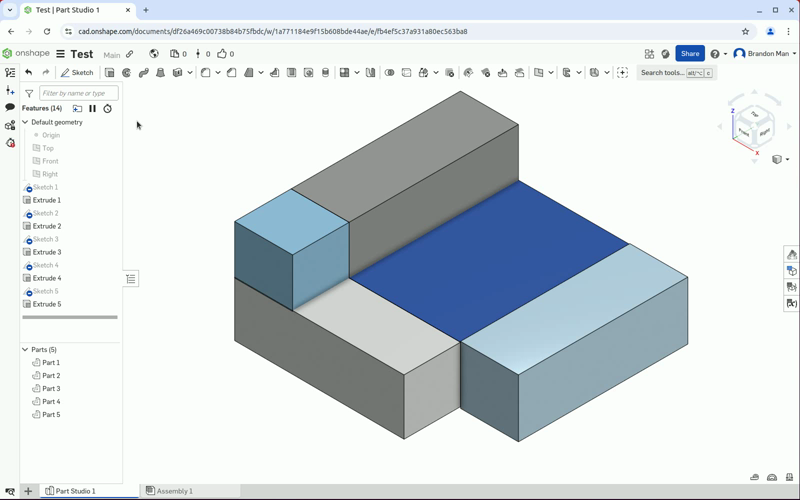
mouse_move(73, 189)
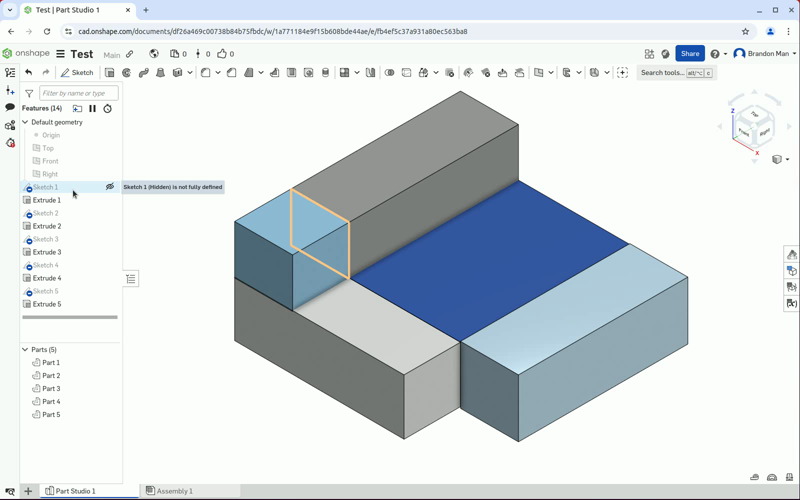
click(73, 189)